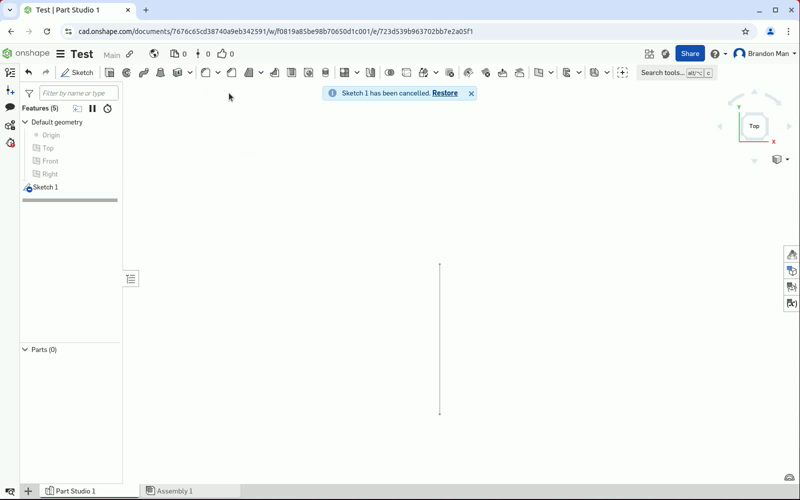
key(shift+h)
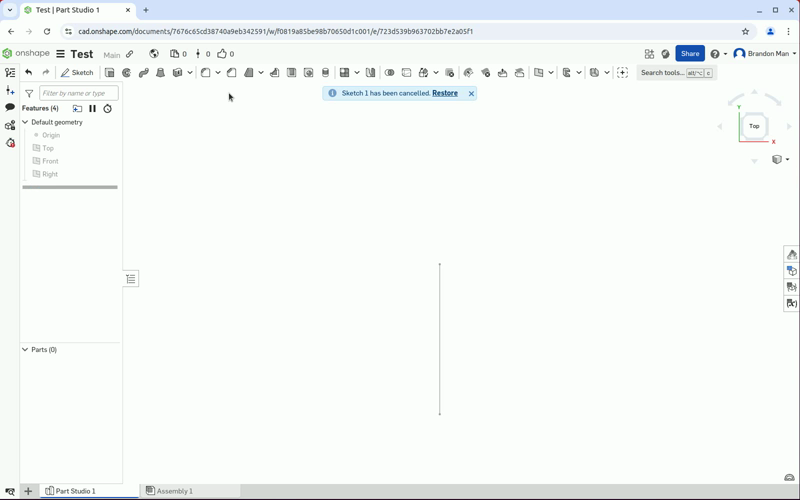
mouse_move(73, 352)
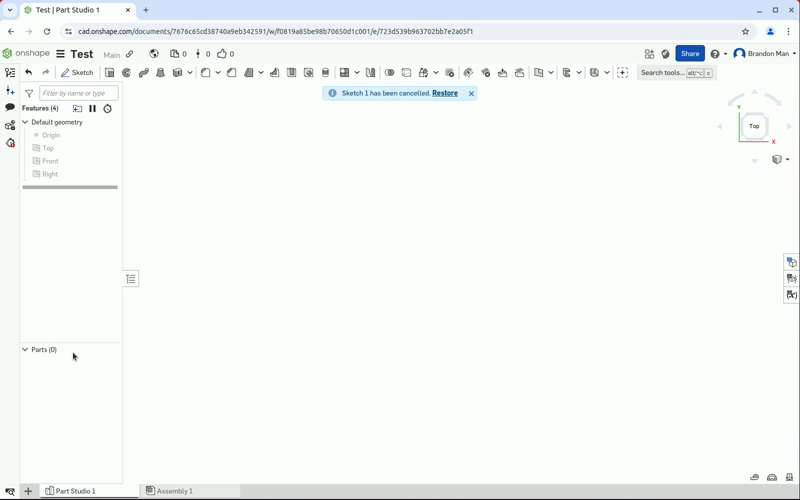
key(y)
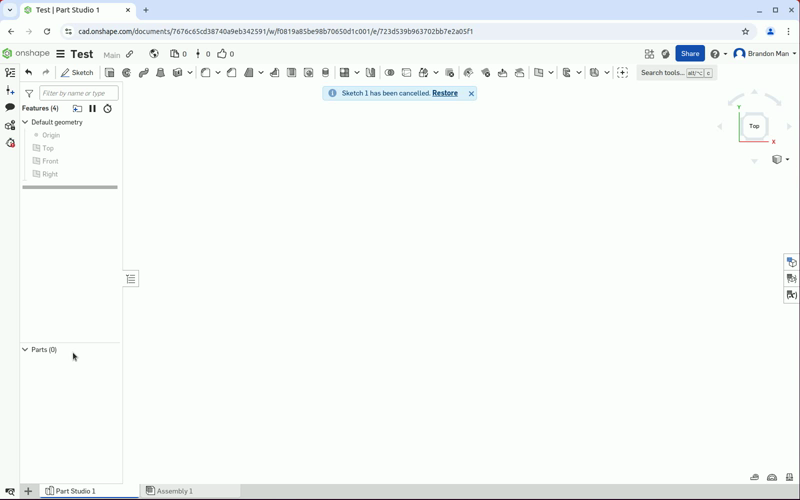
key(shift+p)
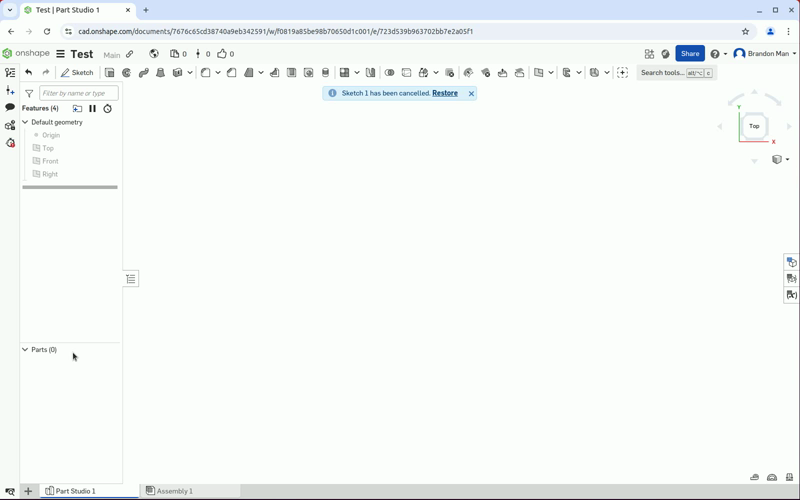
key(space)
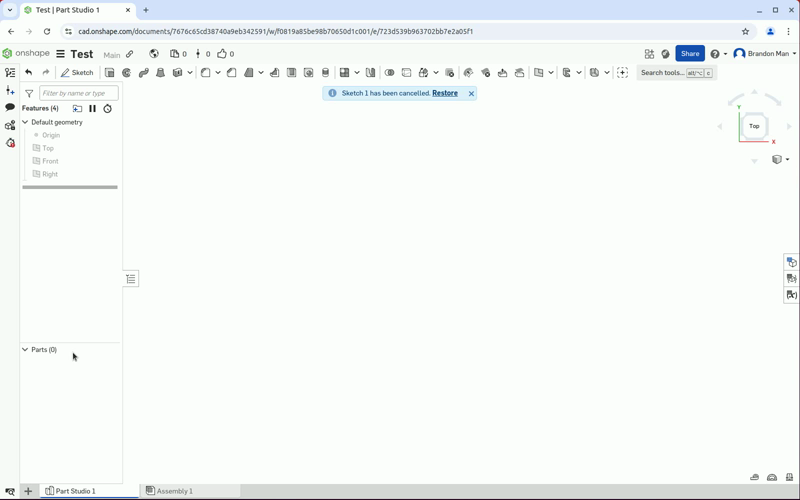
key_down(shift)
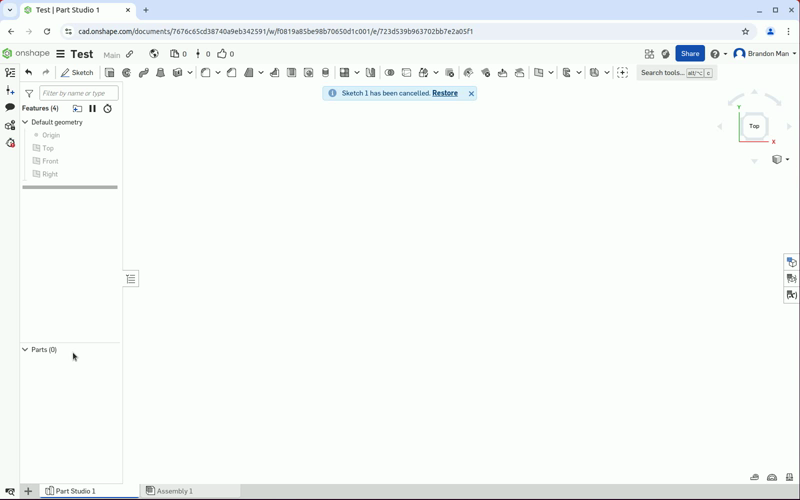
key(up)
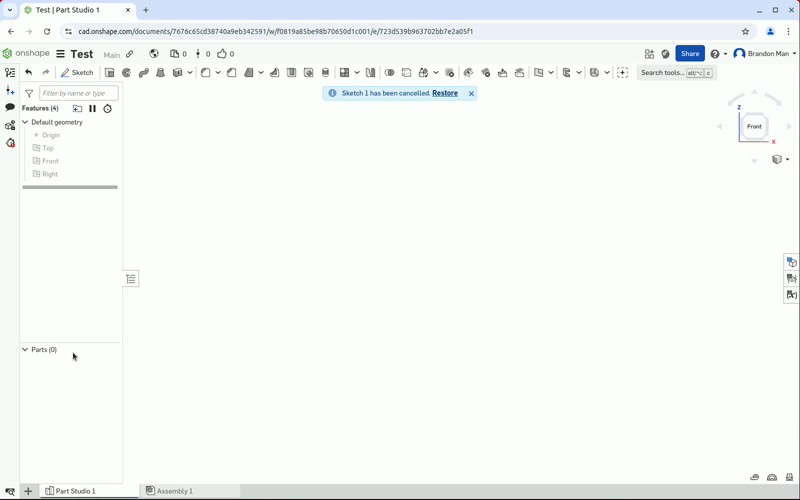
key_up(shift)
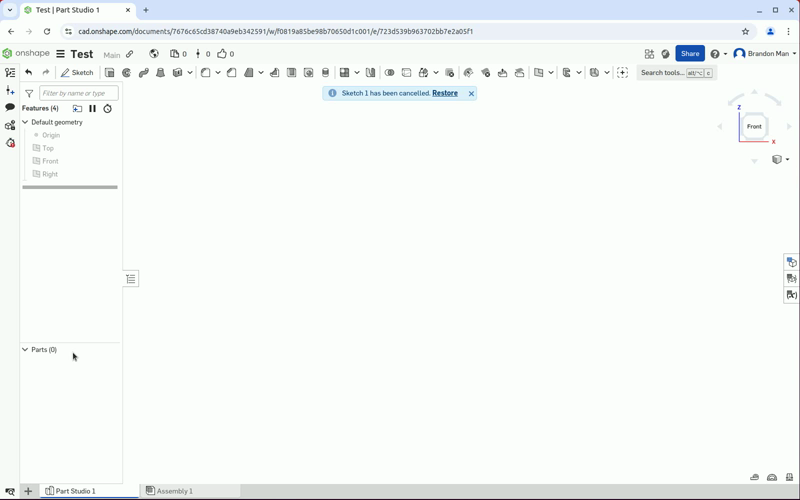
key(space)
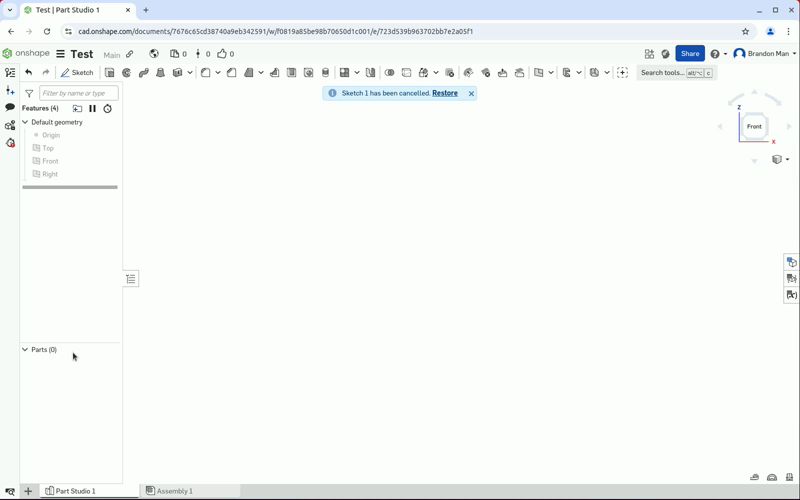
key_down(shift)
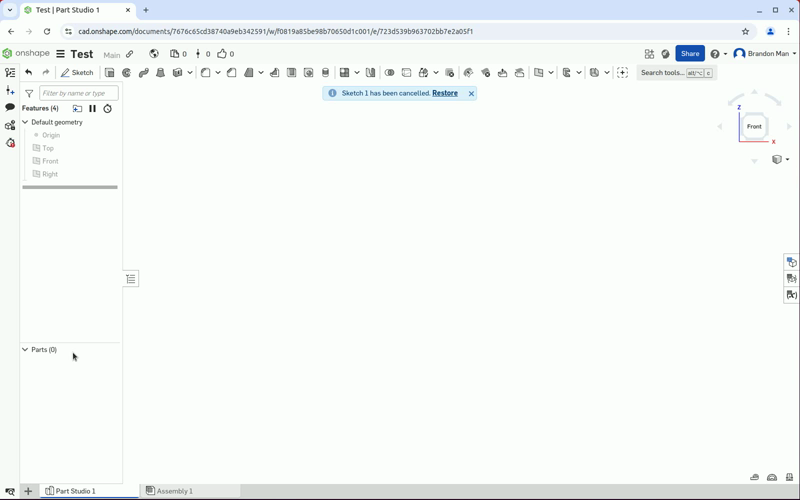
key(left)
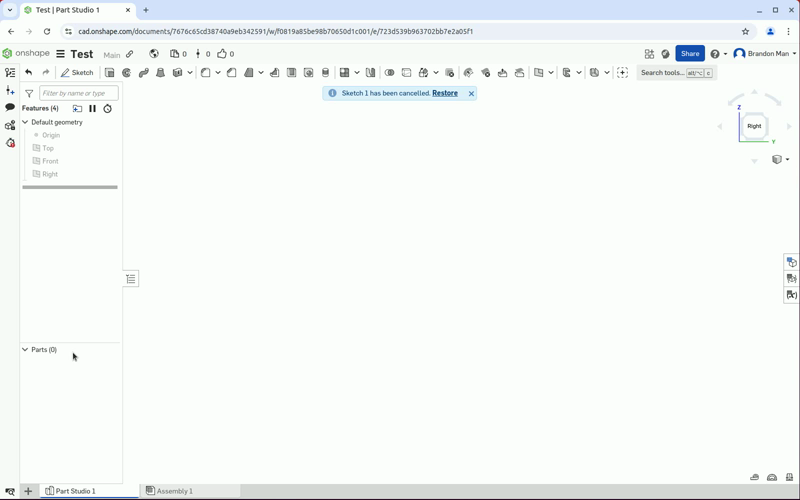
key_up(shift)
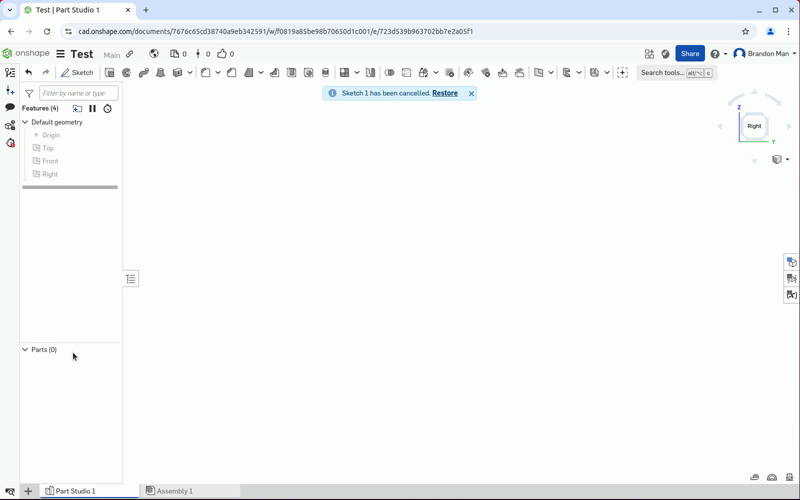
mouse_move(73, 352)
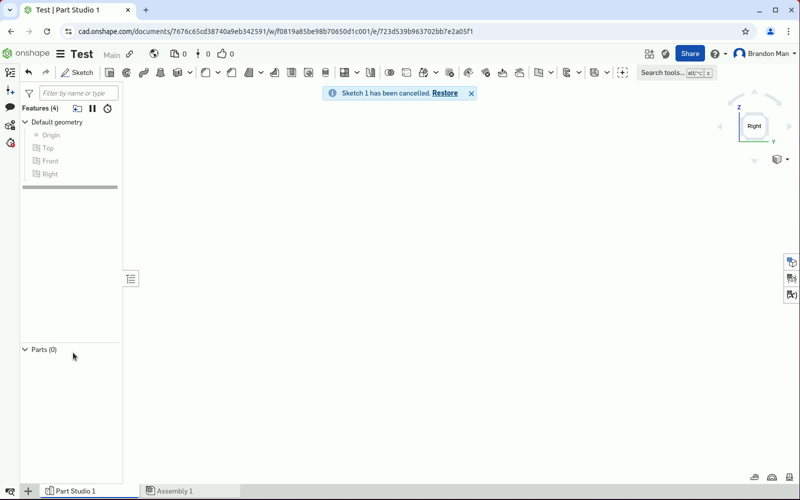
key(shift+y)
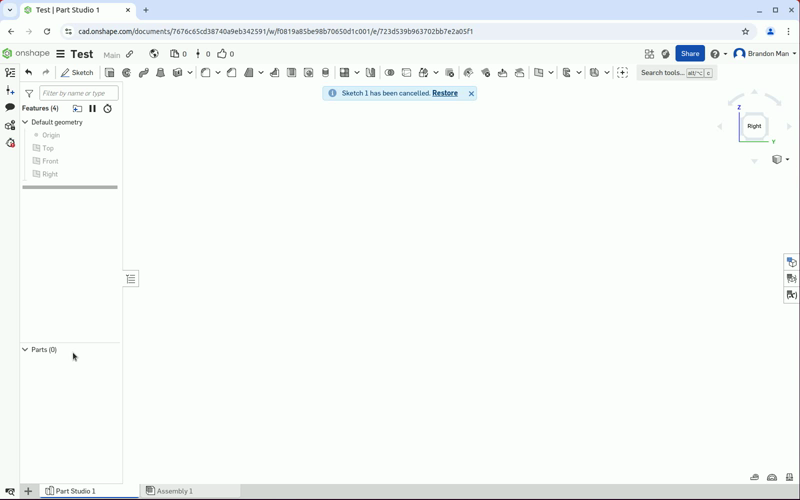
key(shift+s)
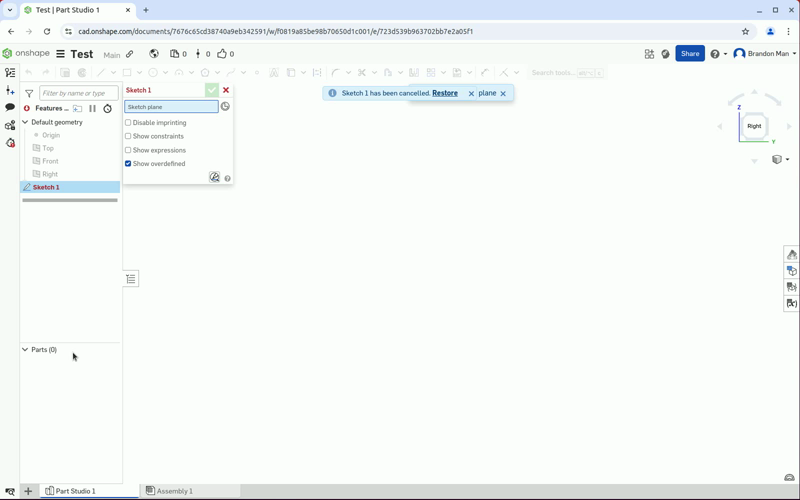
mouse_move(73, 176)
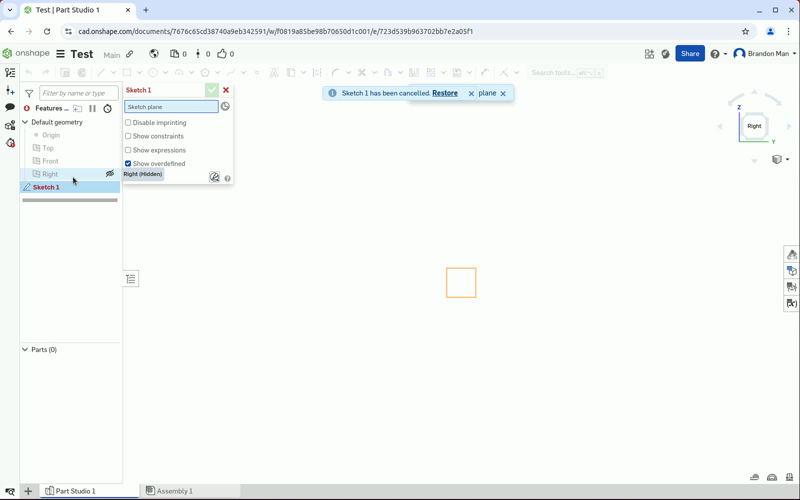
click(73, 176)
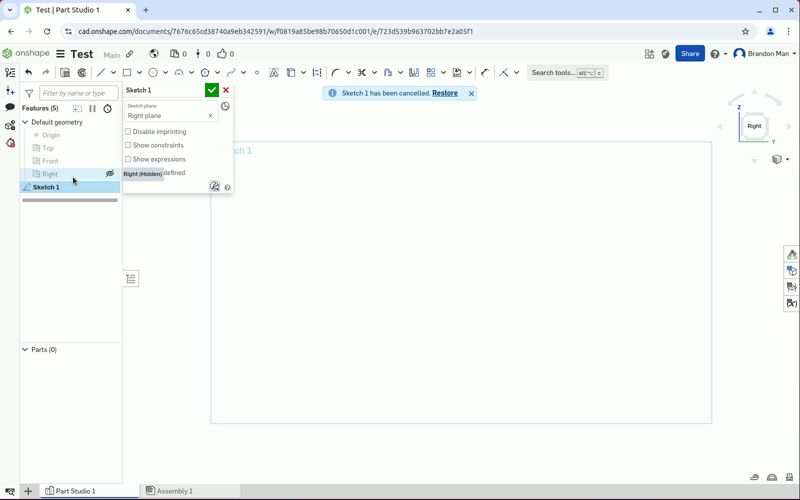
mouse_move(73, 352)
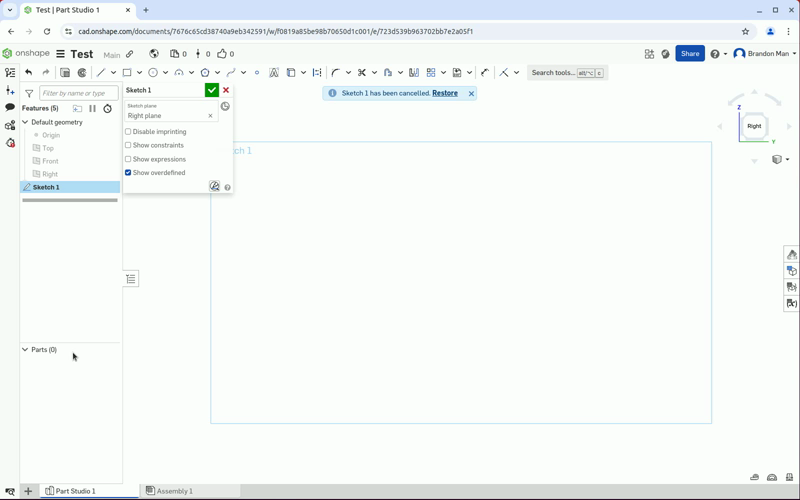
key(y)
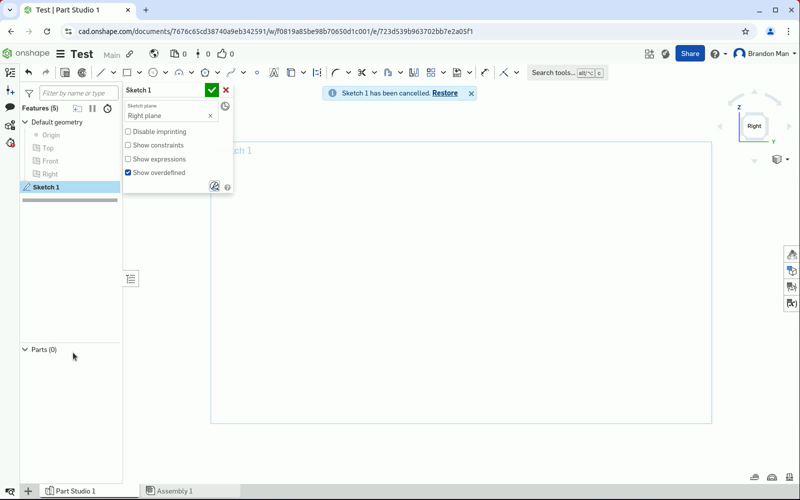
key(l)
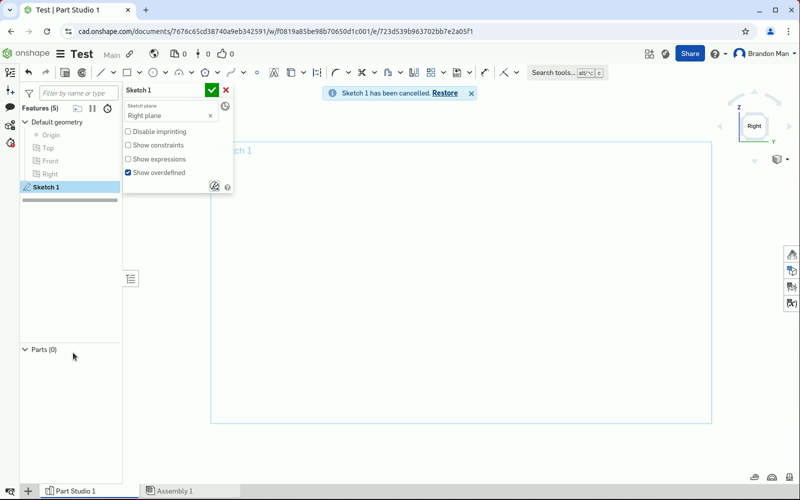
key_down(shift)
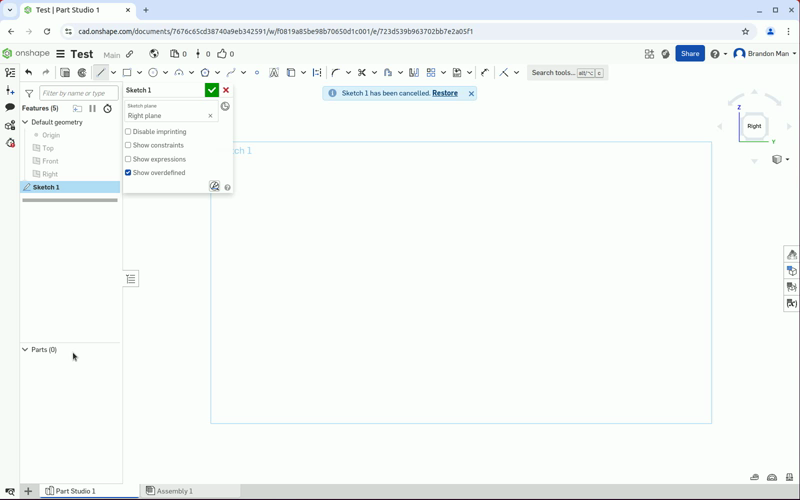
mouse_move(453, 282)
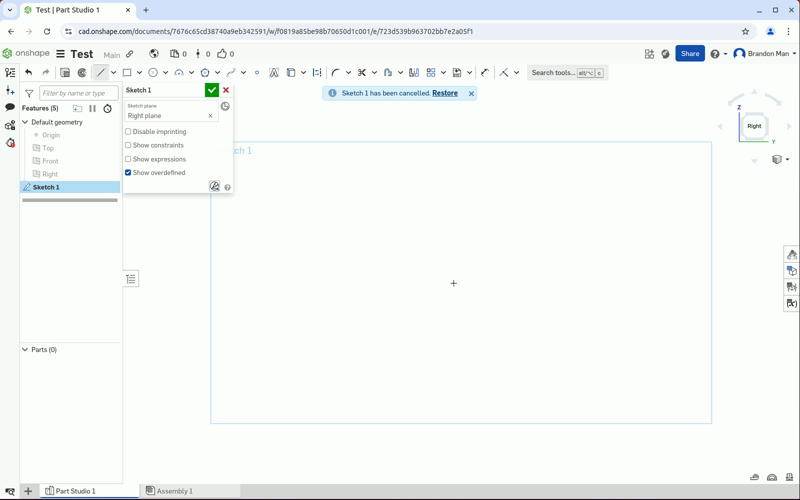
click(453, 282)
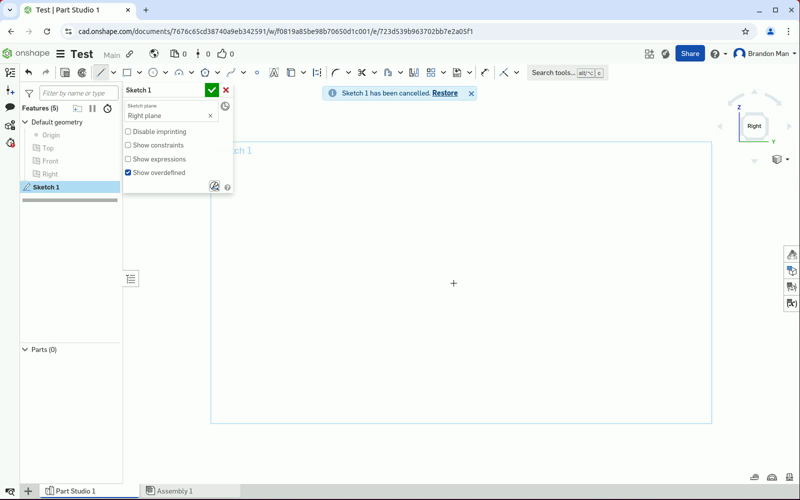
key_up(shift)
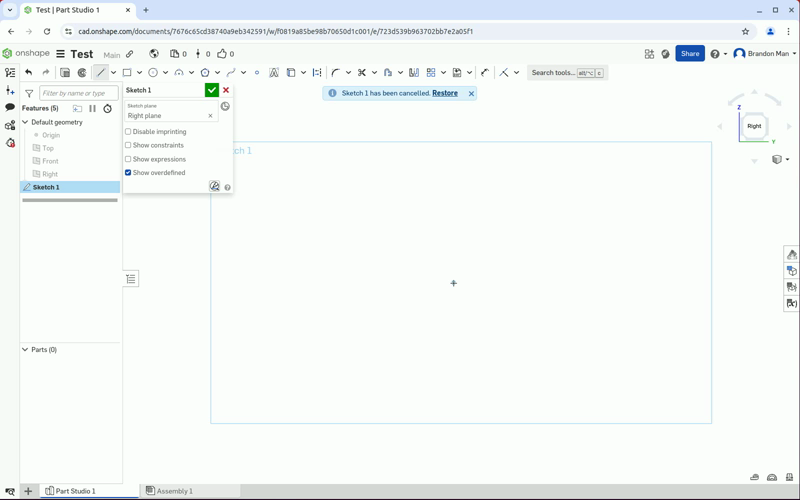
key_down(shift)
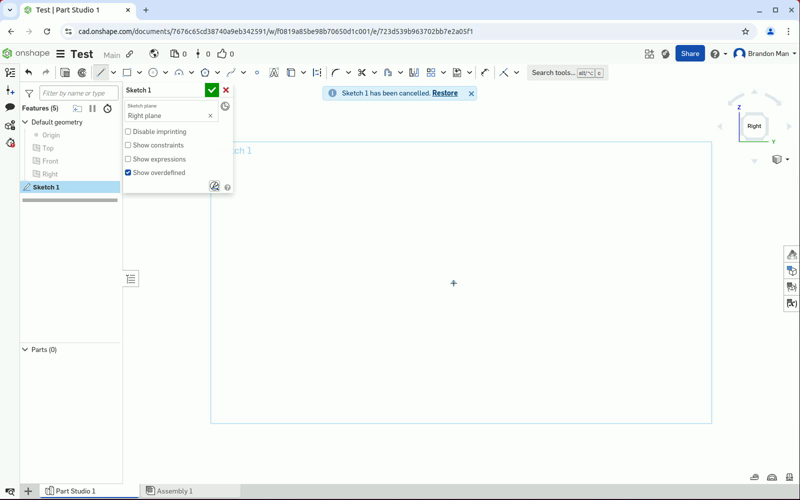
mouse_move(483, 282)
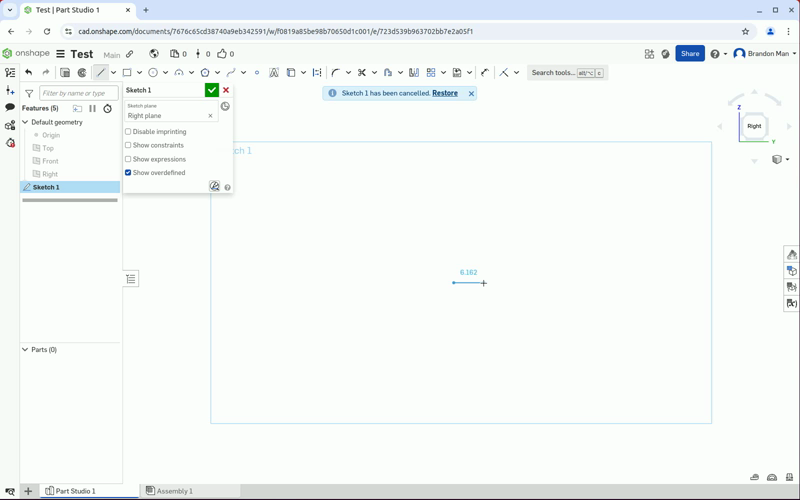
mouse_move(461, 282)
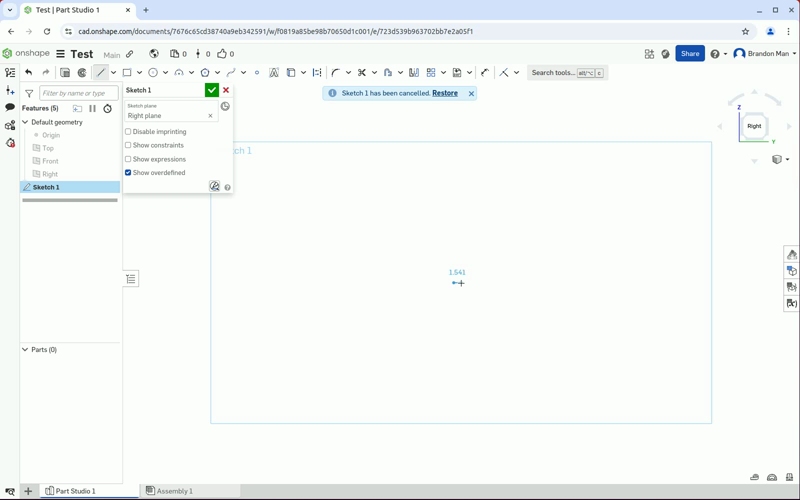
click(461, 282)
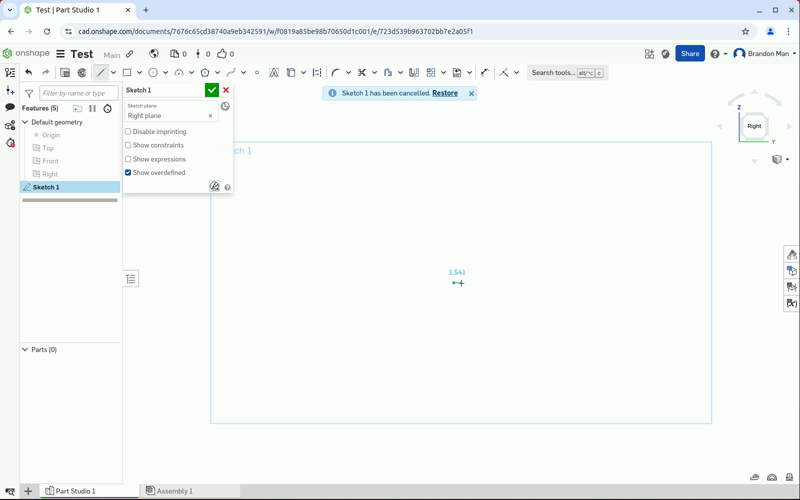
key_up(shift)
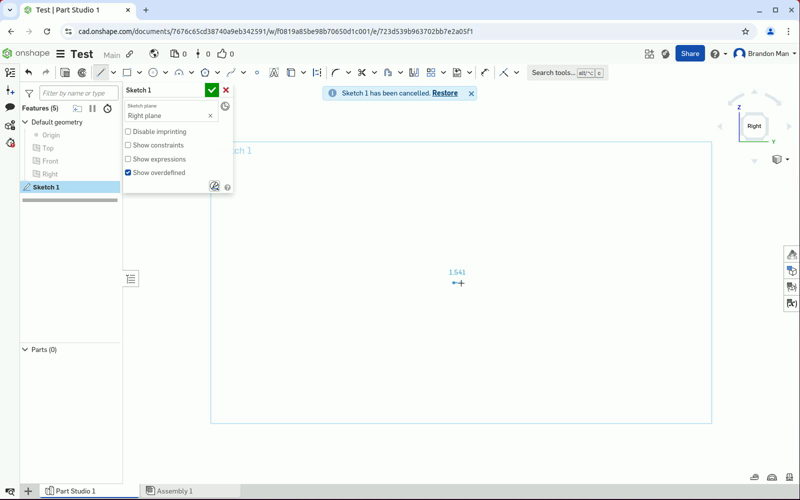
key_down(shift)
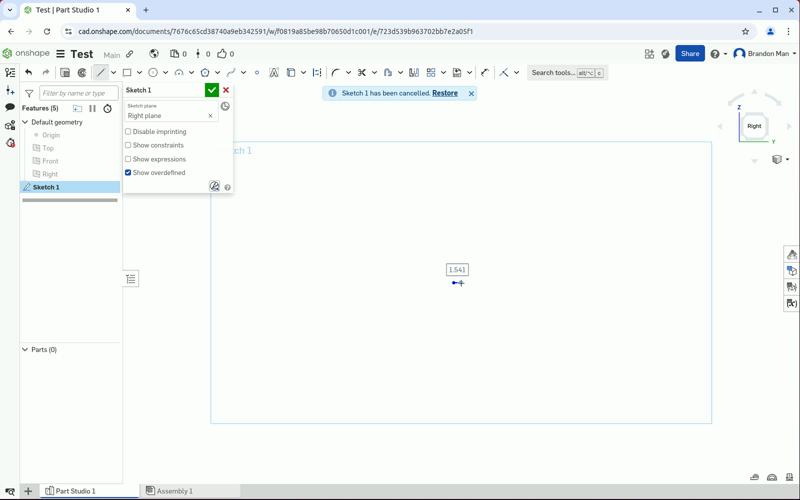
mouse_move(491, 282)
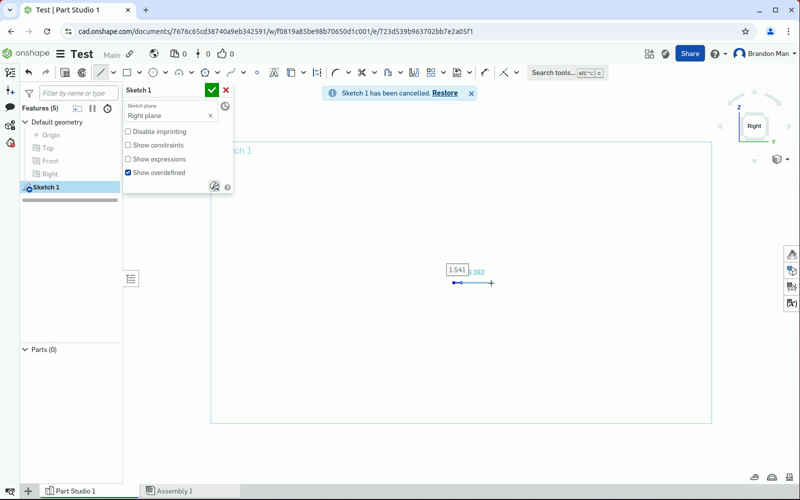
mouse_move(461, 265)
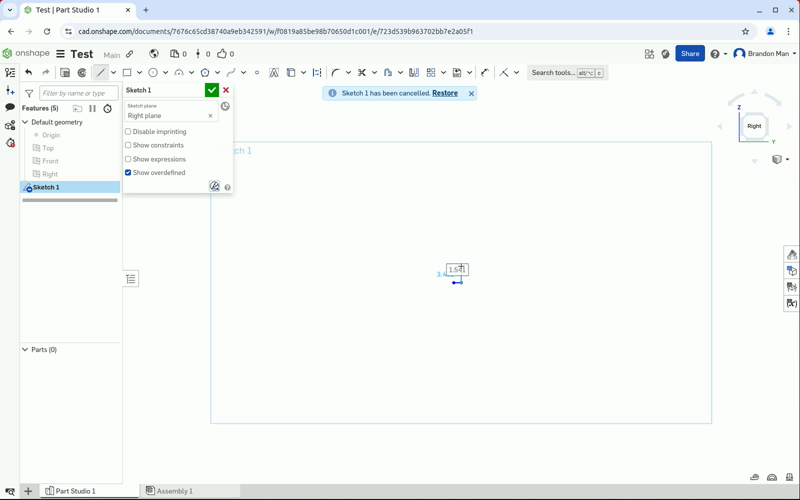
click(461, 265)
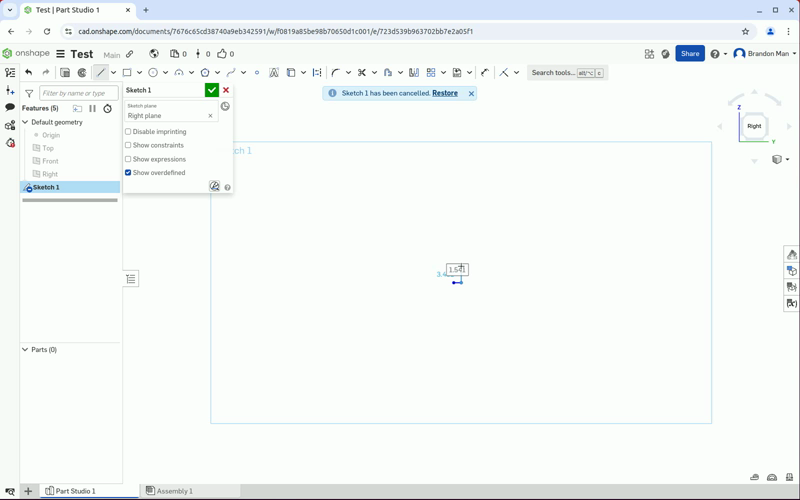
key_up(shift)
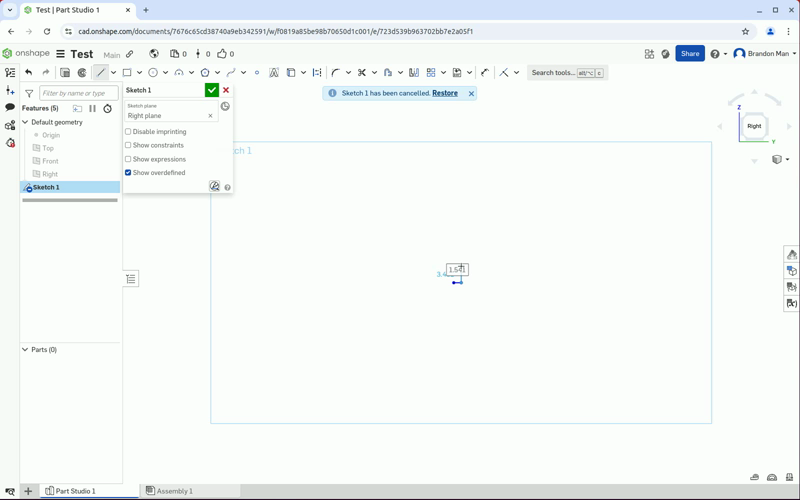
key_down(shift)
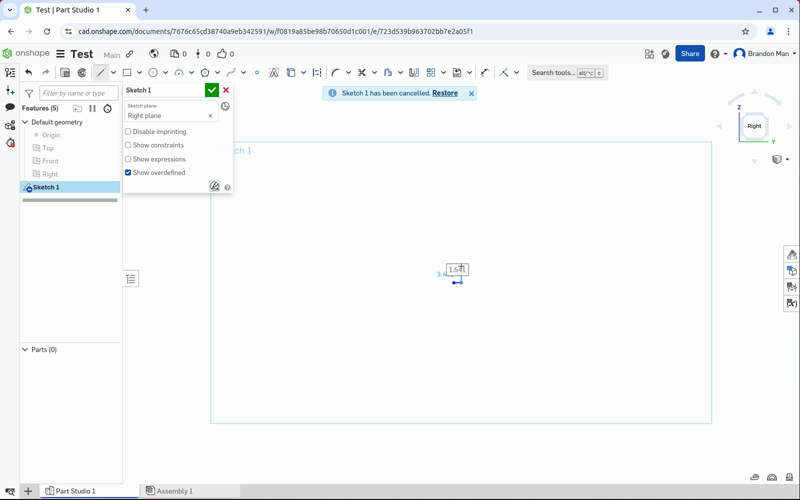
mouse_move(491, 265)
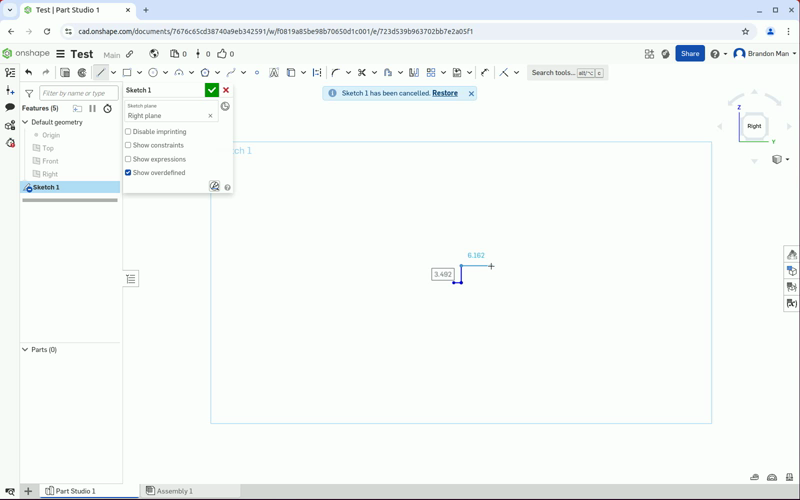
mouse_move(453, 265)
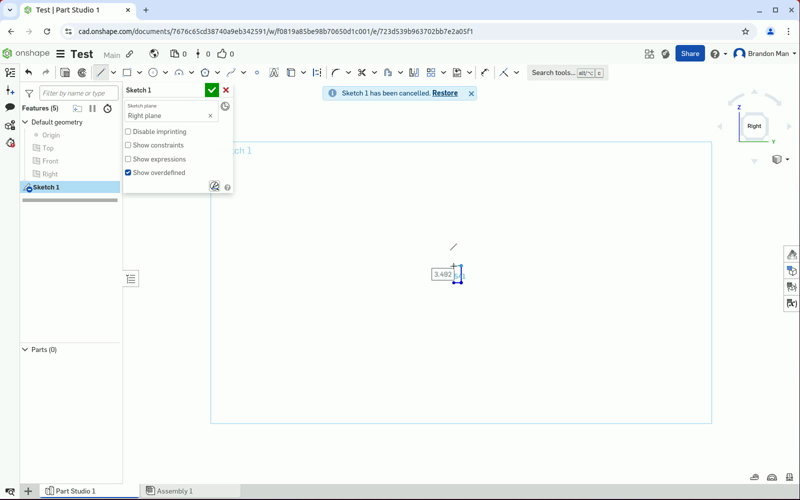
click(453, 265)
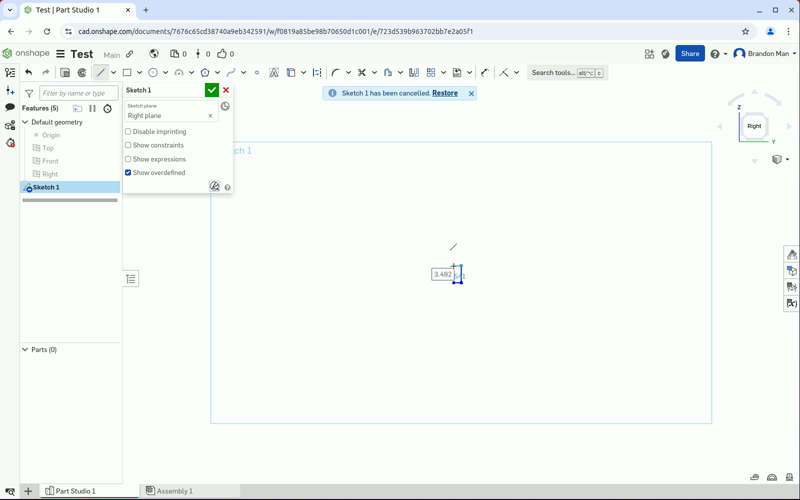
key_up(shift)
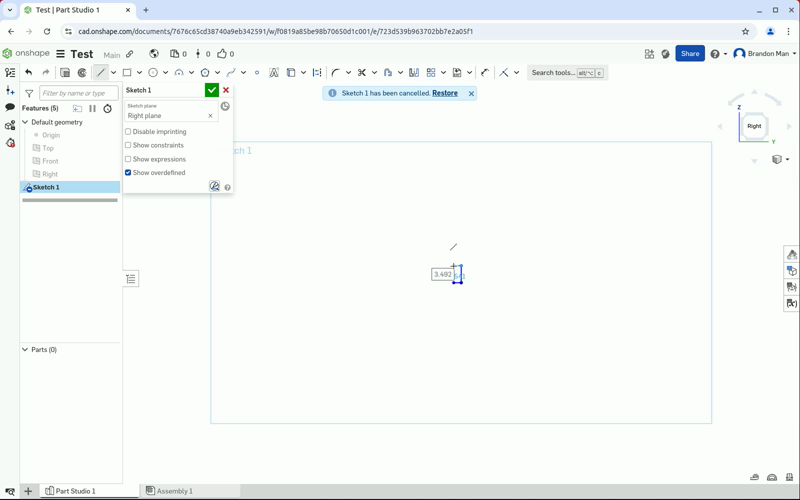
mouse_move(483, 265)
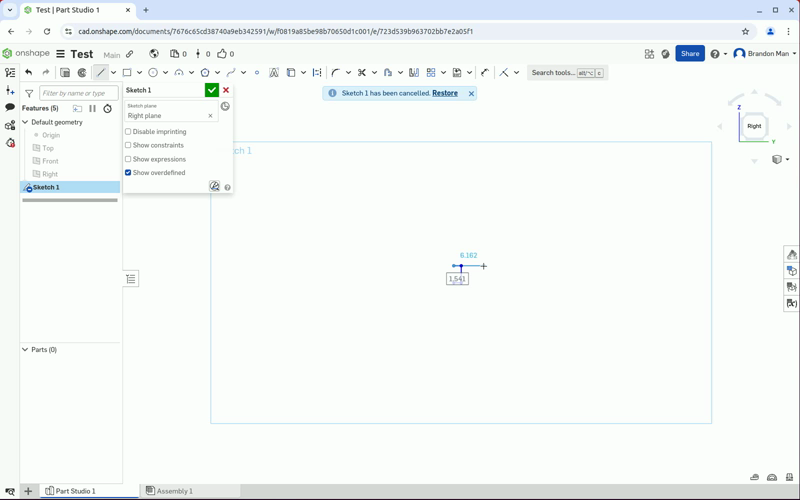
key_down(shift)
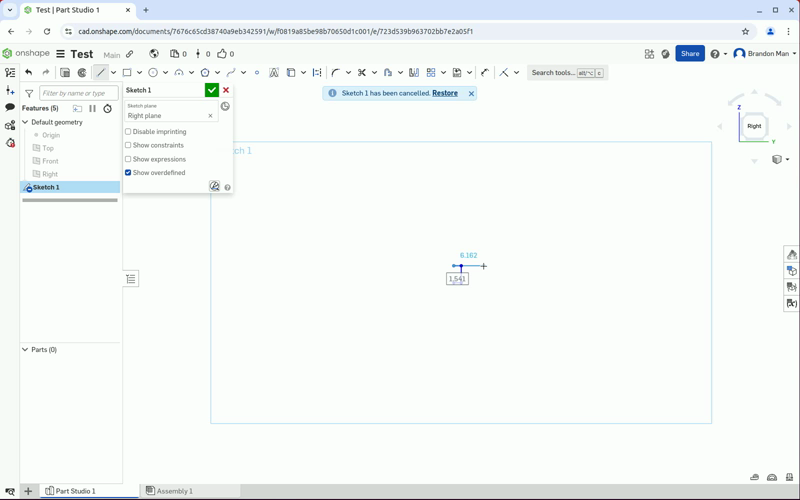
mouse_move(453, 282)
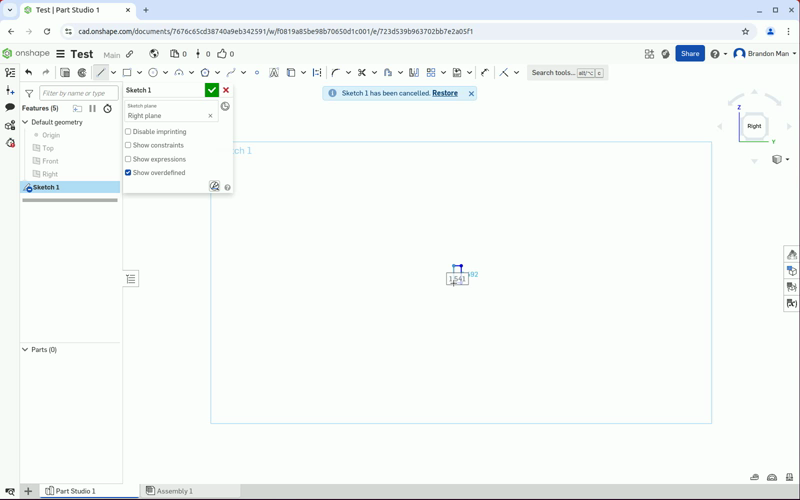
key_up(shift)
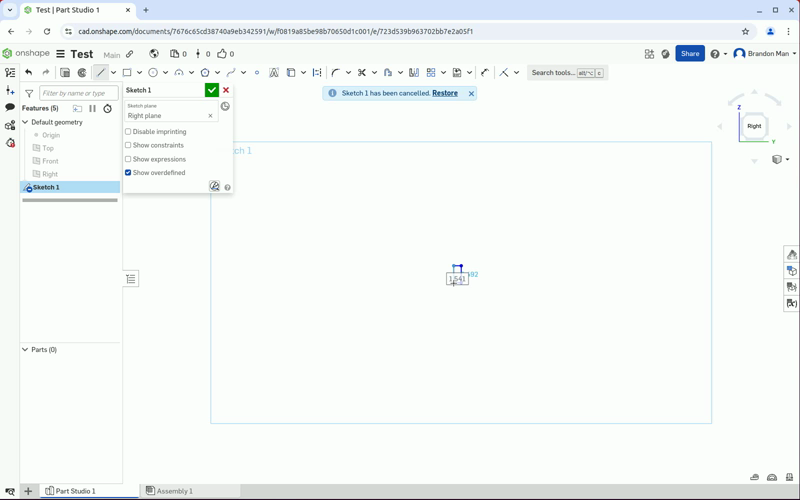
click(453, 282)
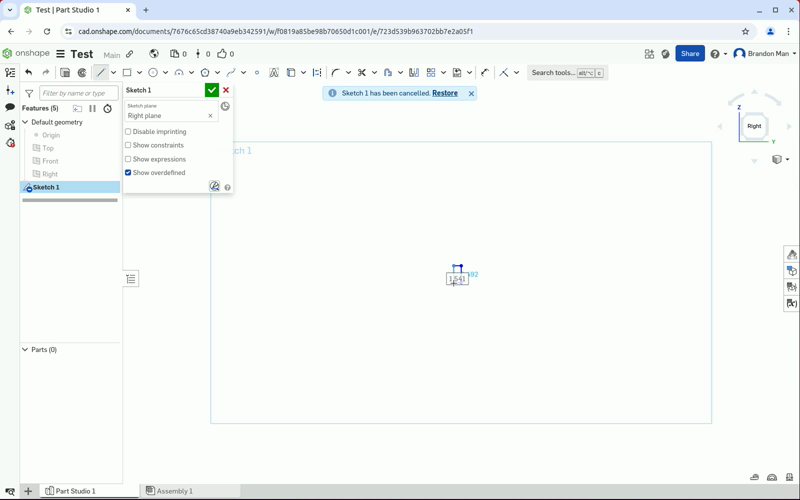
key(esc)
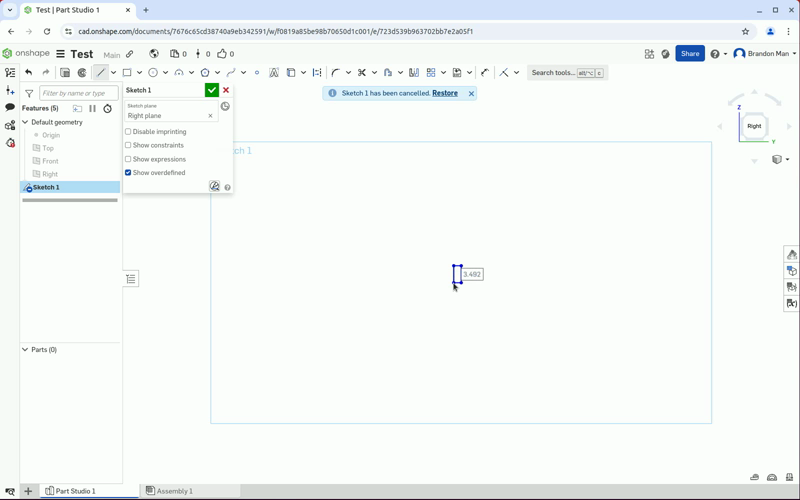
mouse_move(454, 269)
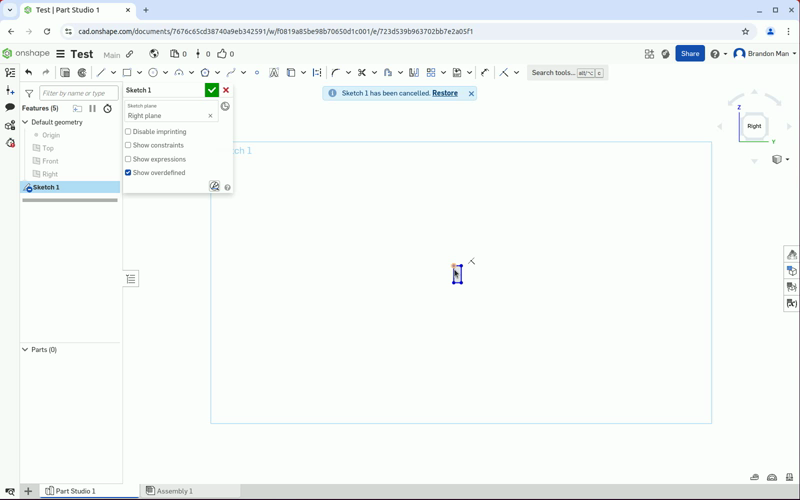
scroll(6)
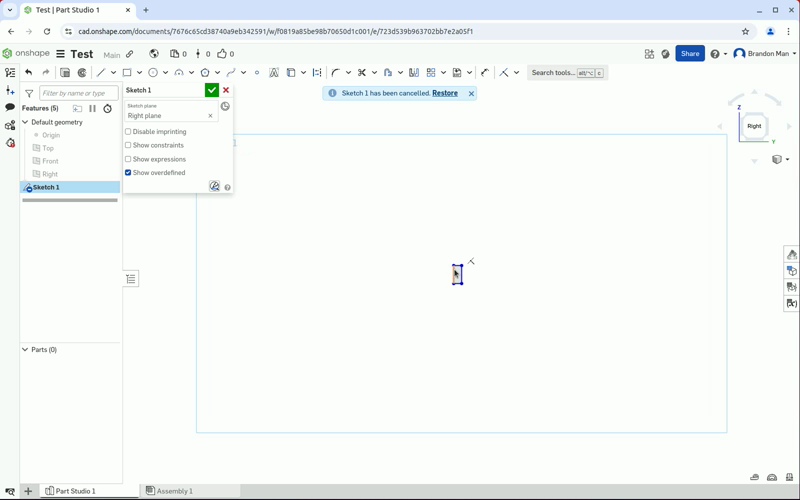
scroll(6)
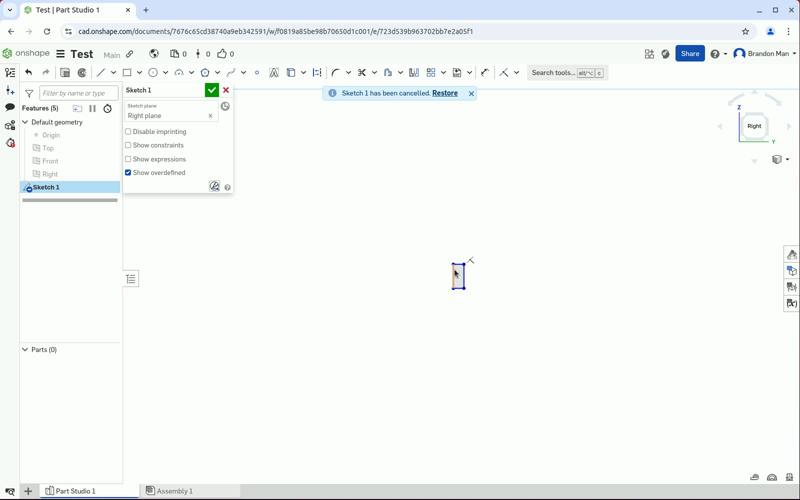
scroll(6)
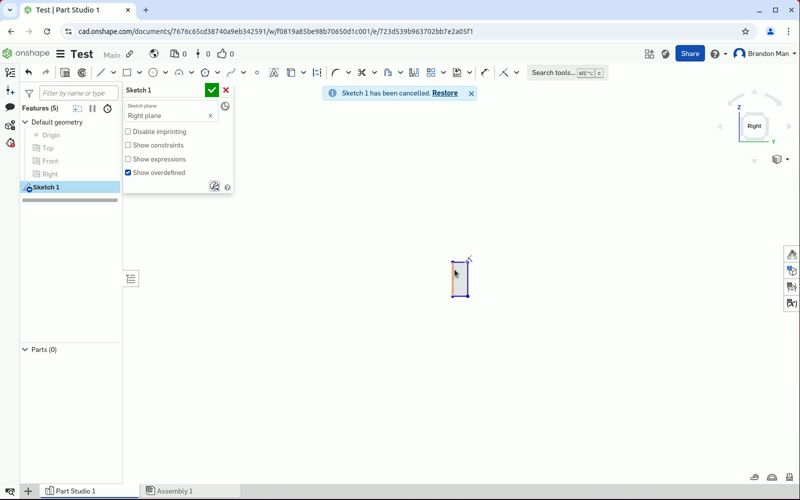
scroll(6)
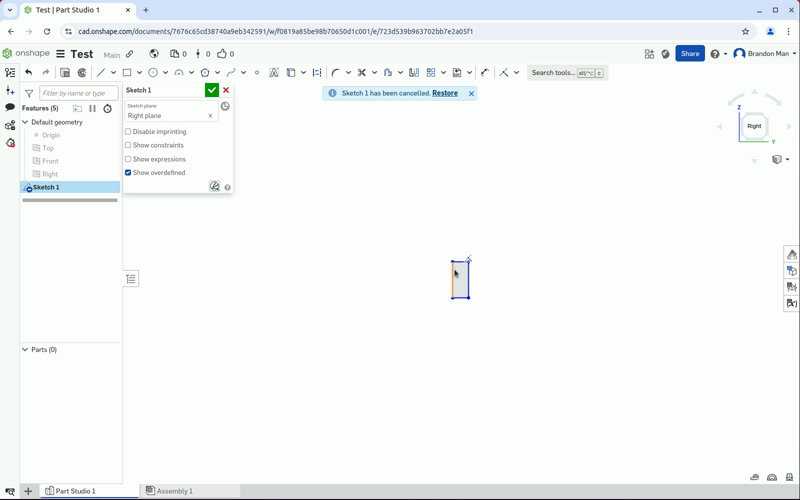
scroll(6)
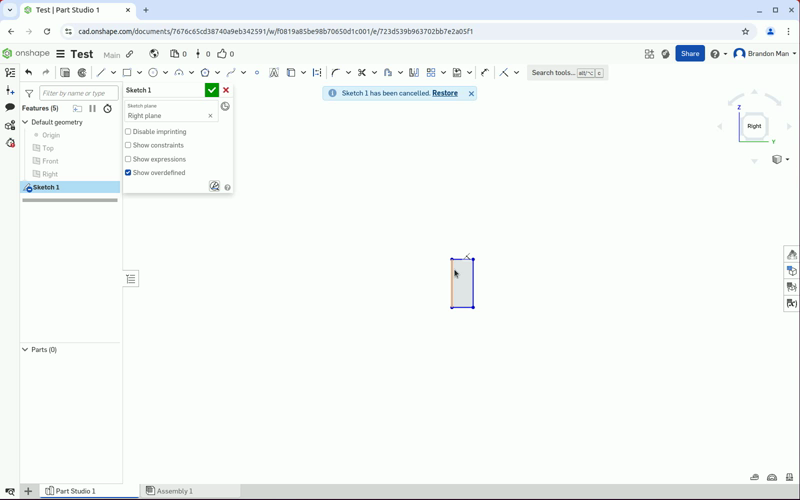
scroll(6)
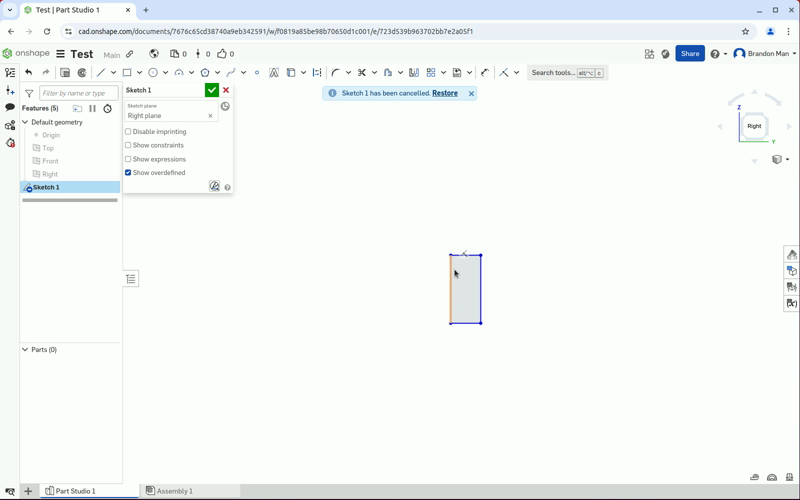
scroll(6)
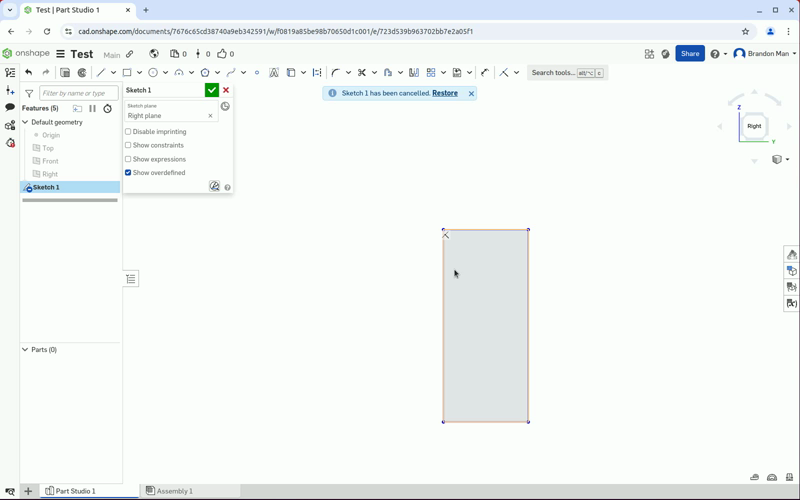
click(454, 269)
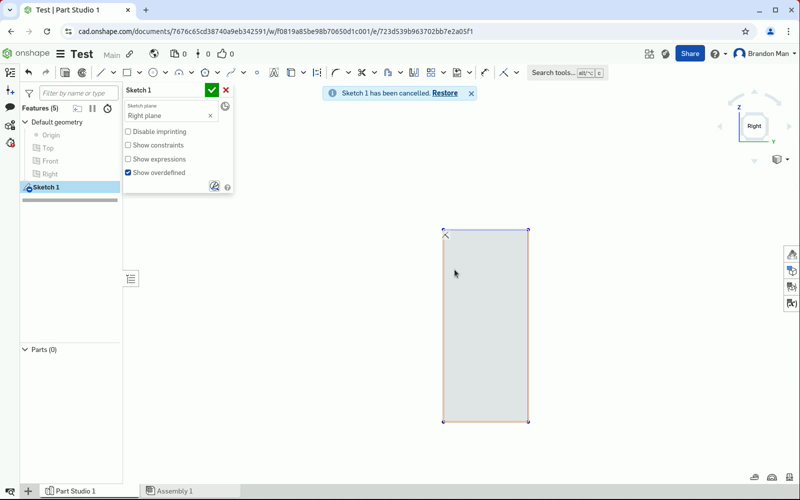
scroll(-6)
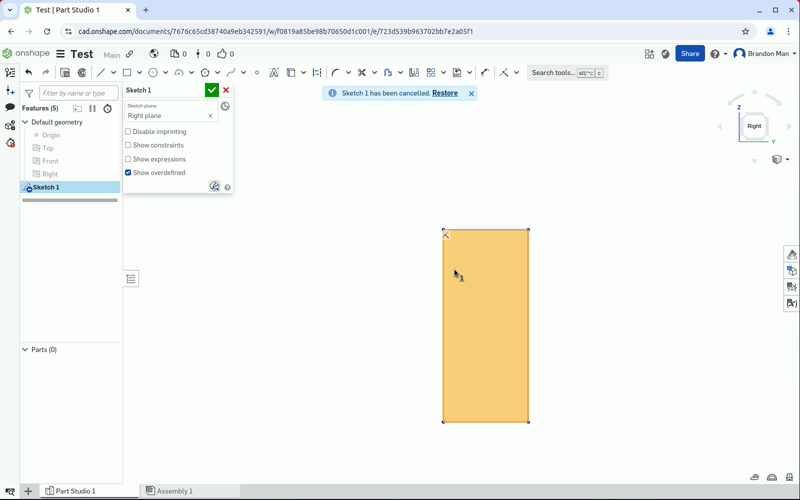
scroll(-6)
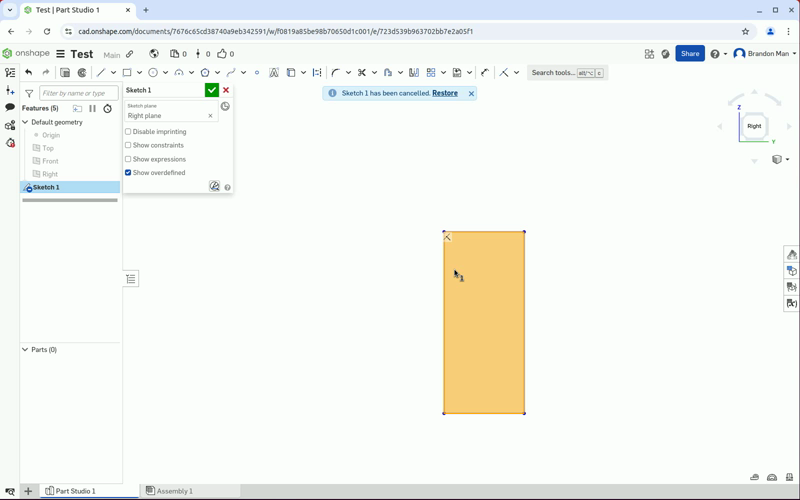
scroll(-6)
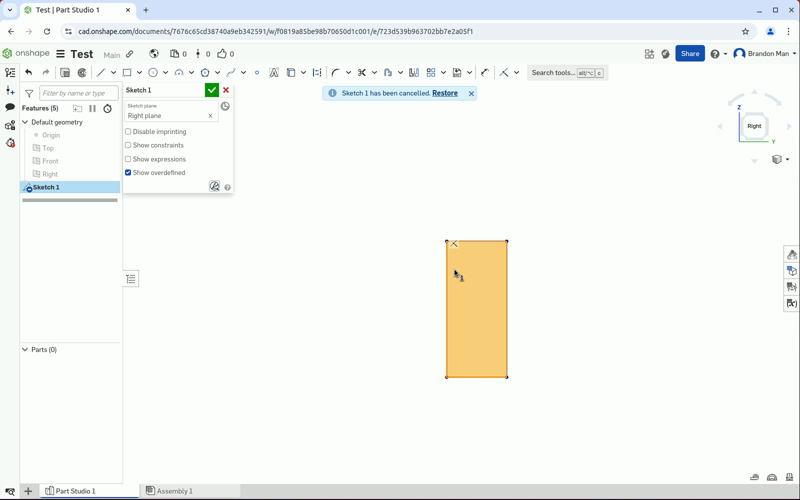
scroll(-6)
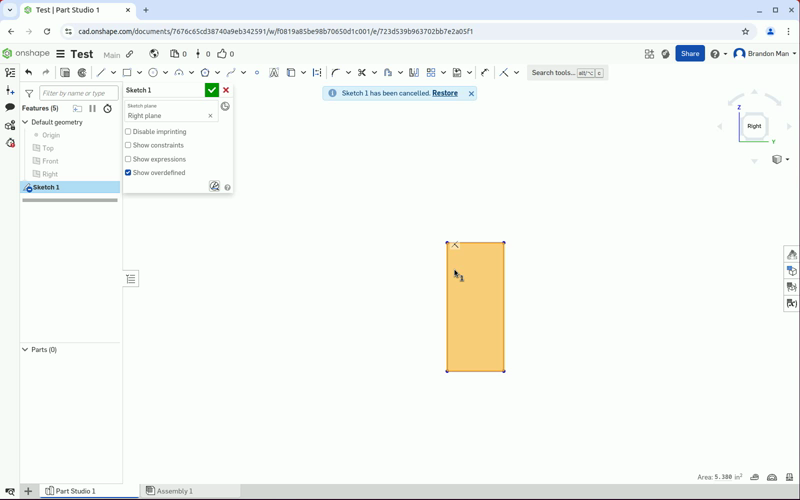
scroll(-6)
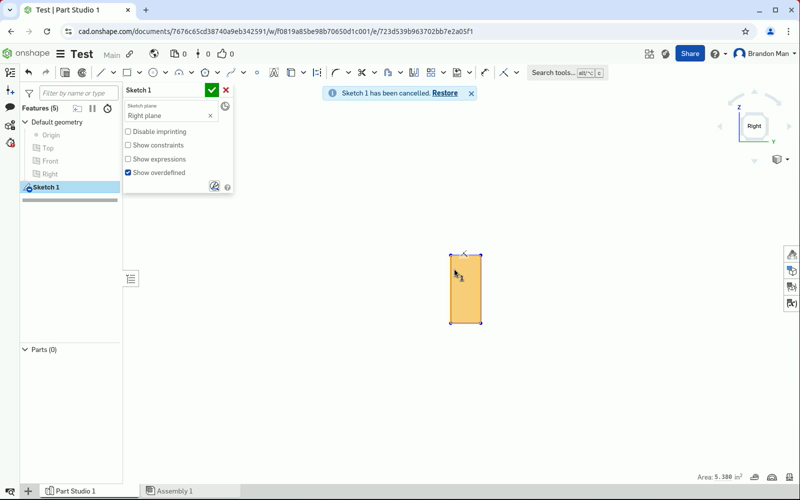
scroll(-6)
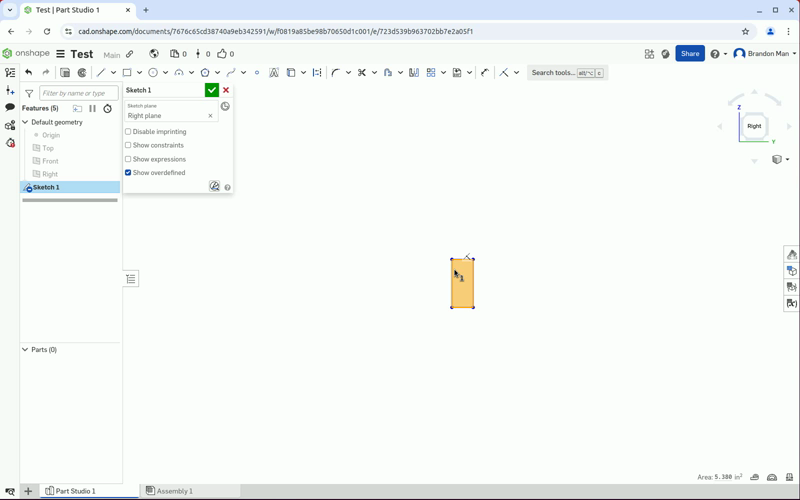
scroll(-6)
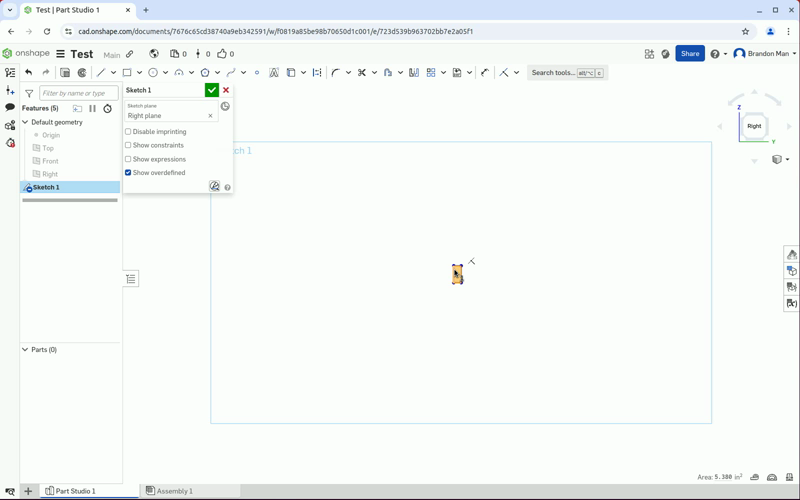
mouse_move(73, 352)
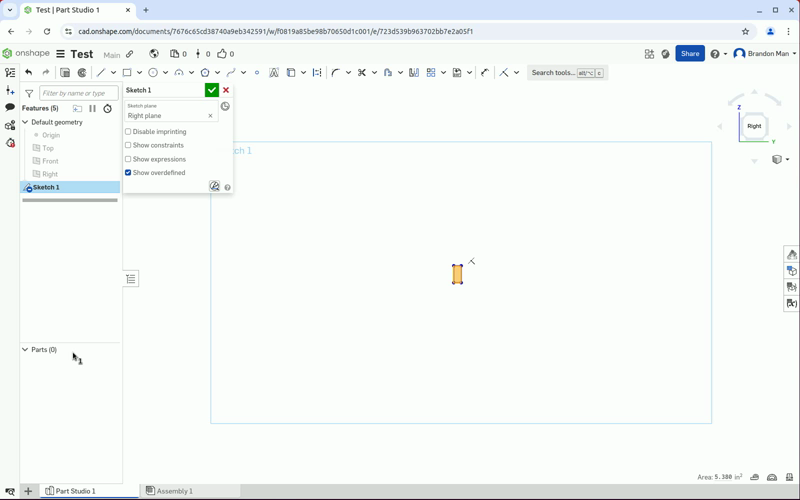
key(shift+y)
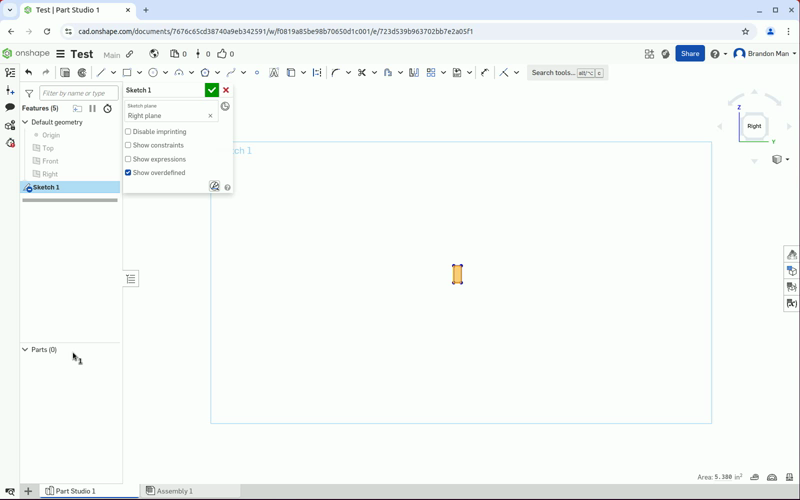
key(shift+e)
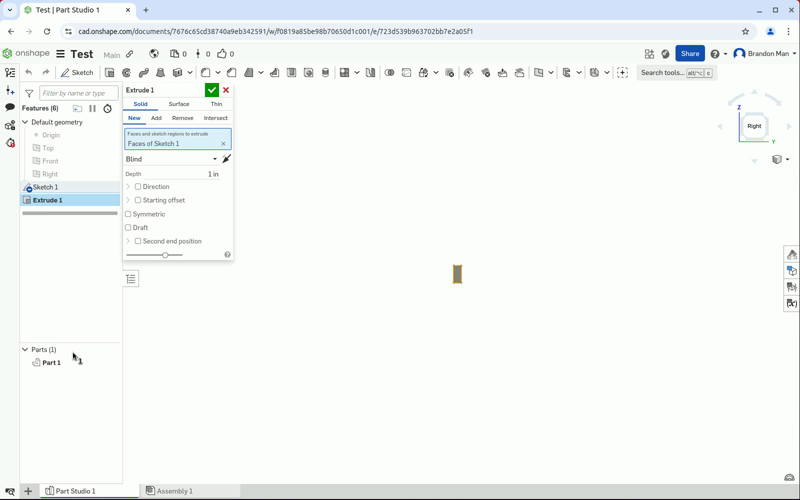
mouse_move(143, 106)
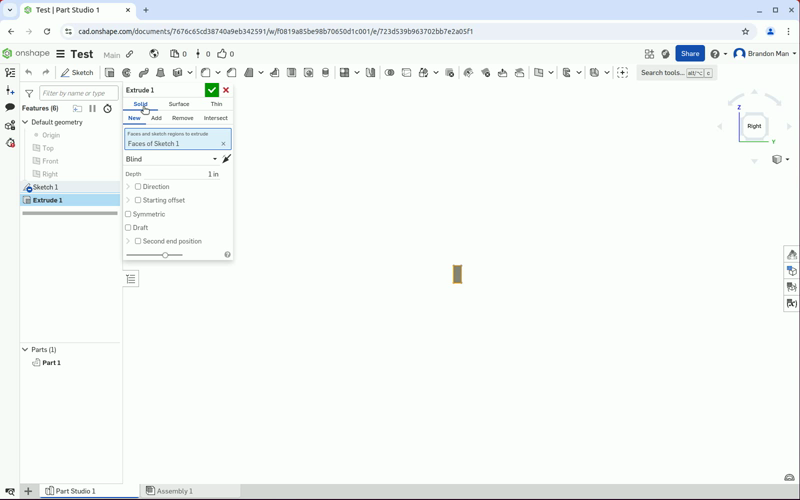
click(143, 106)
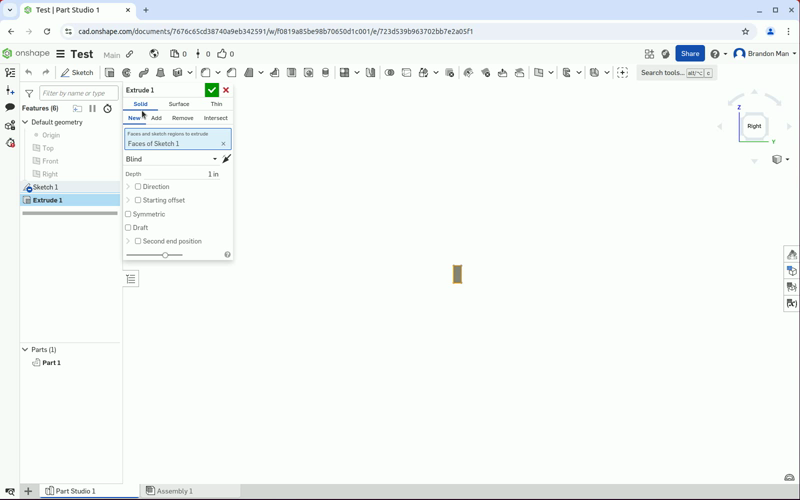
mouse_move(137, 120)
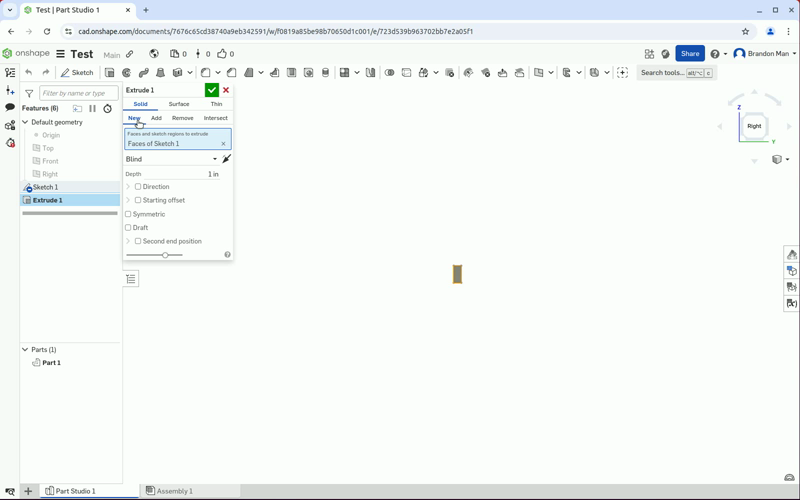
click(137, 120)
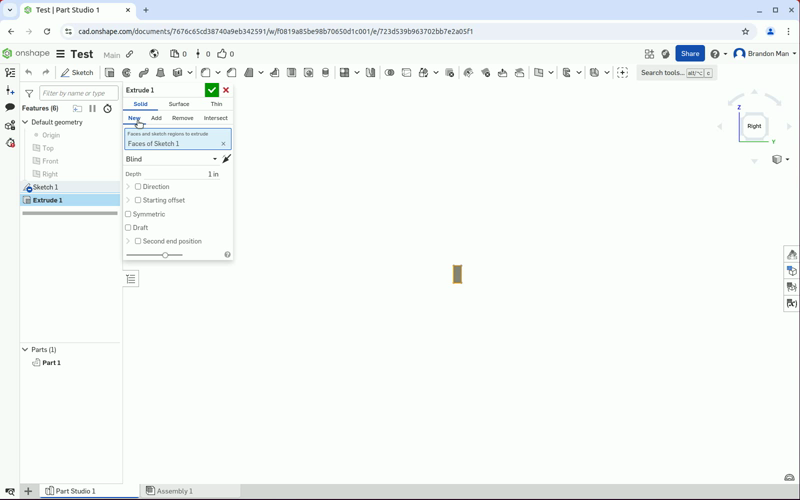
key(tab, 4)
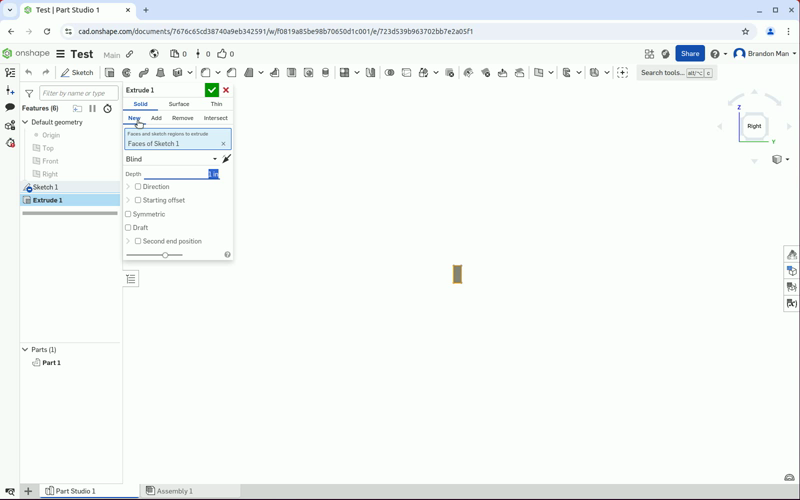
text(23.108)
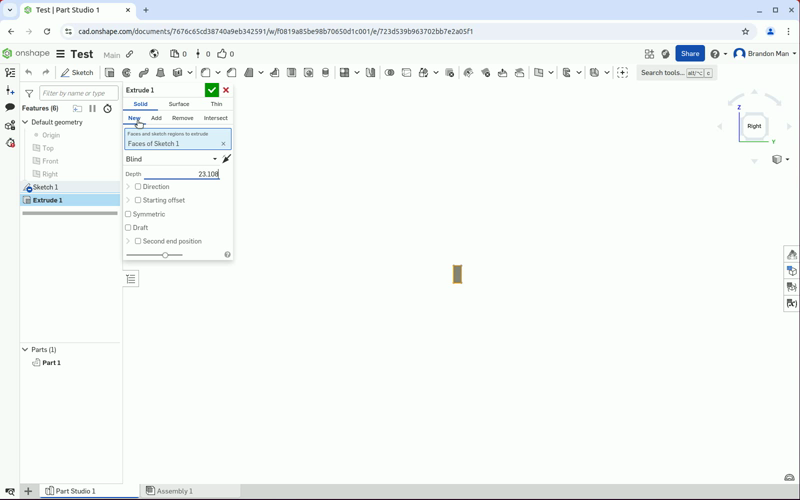
key(enter)
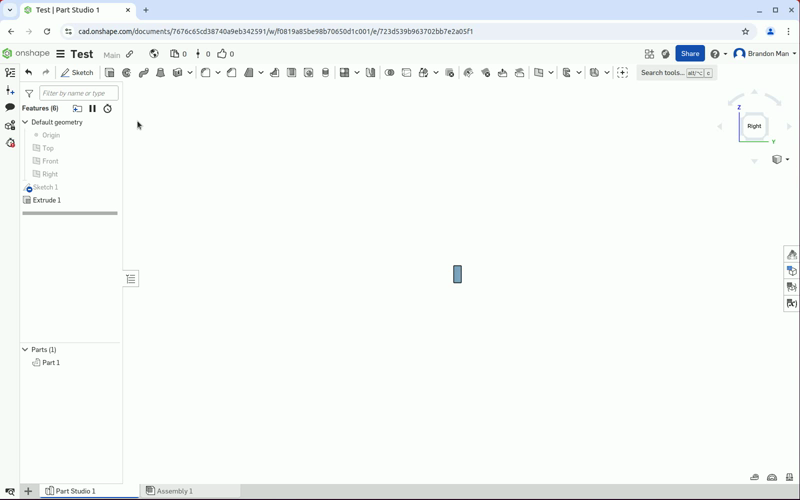
key(shift+h)
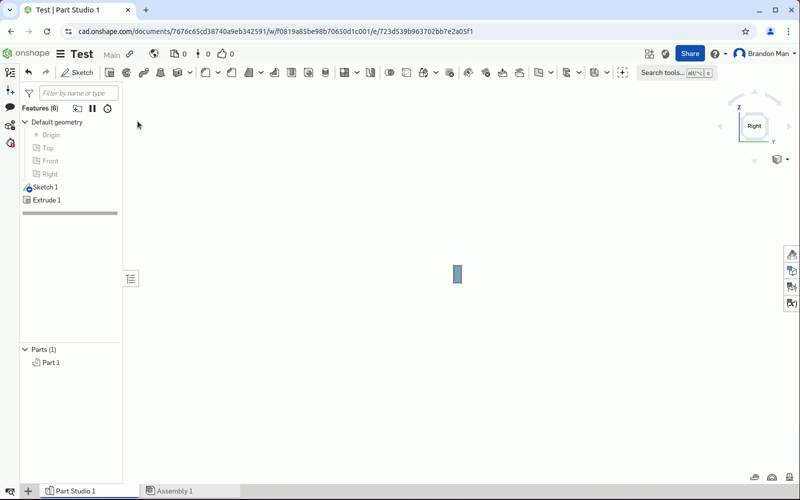
key(shift+h)
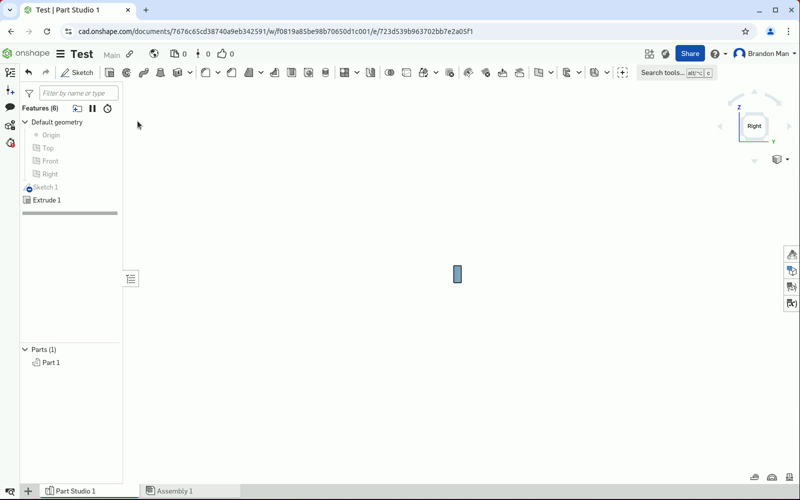
mouse_move(73, 189)
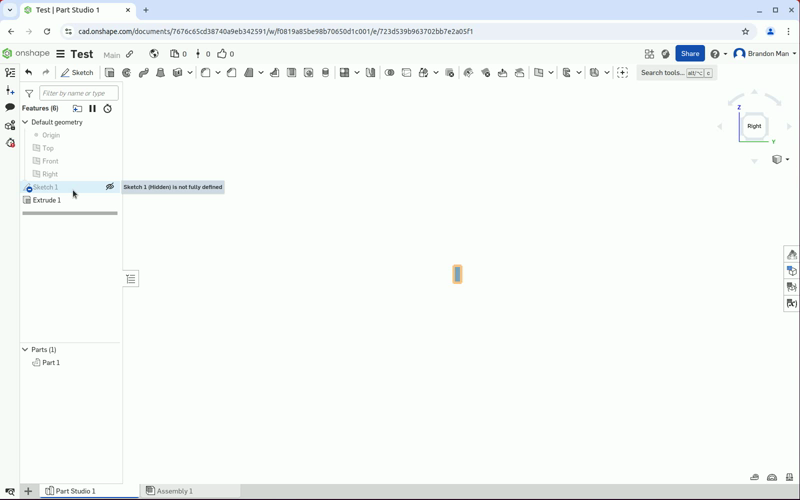
click(73, 189)
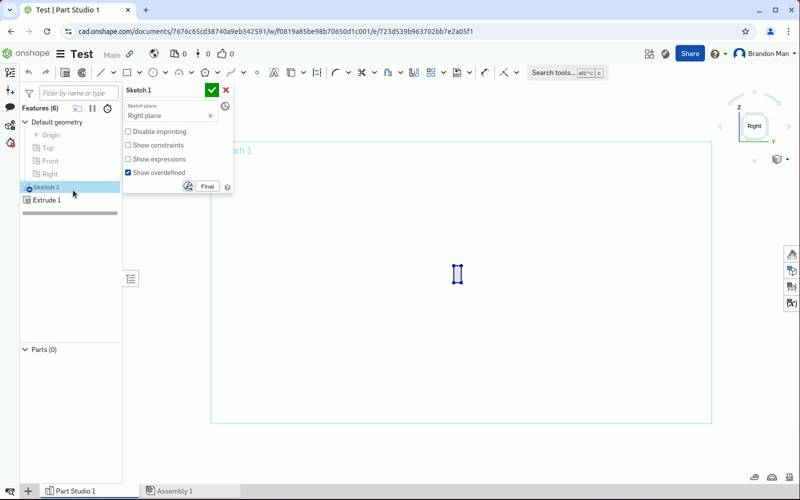
mouse_move(229, 92)
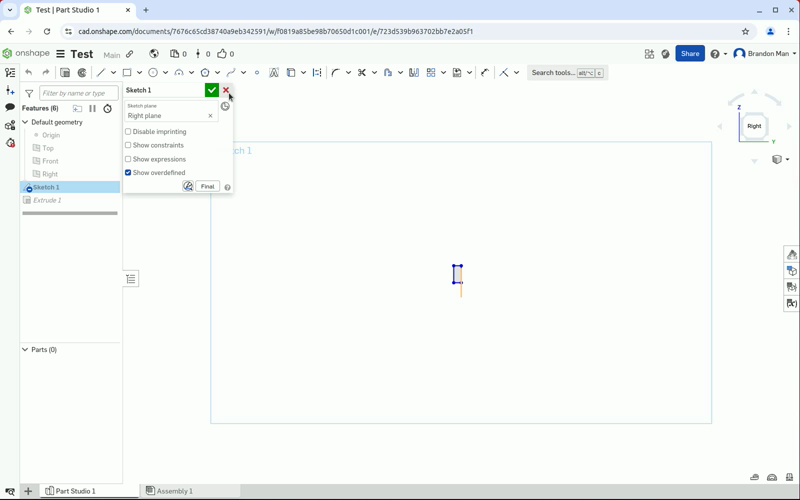
click(229, 92)
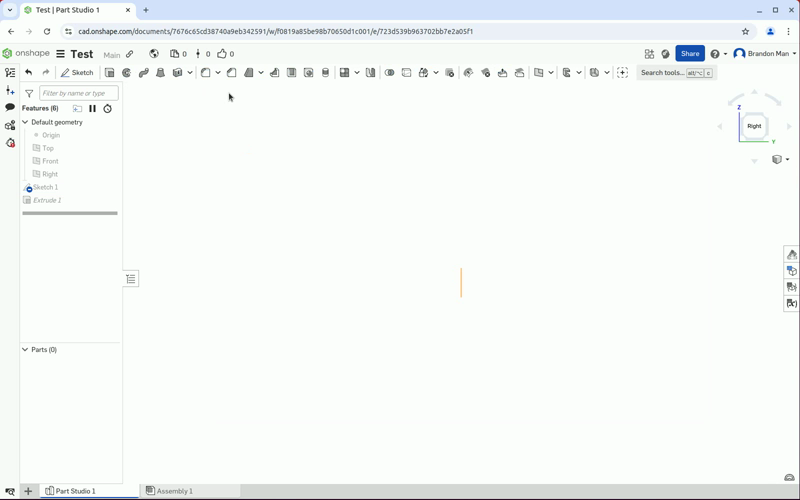
mouse_move(73, 352)
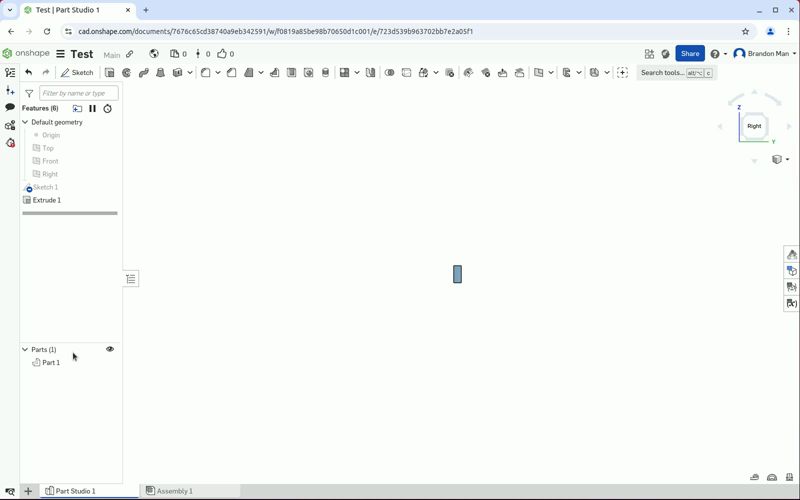
key(y)
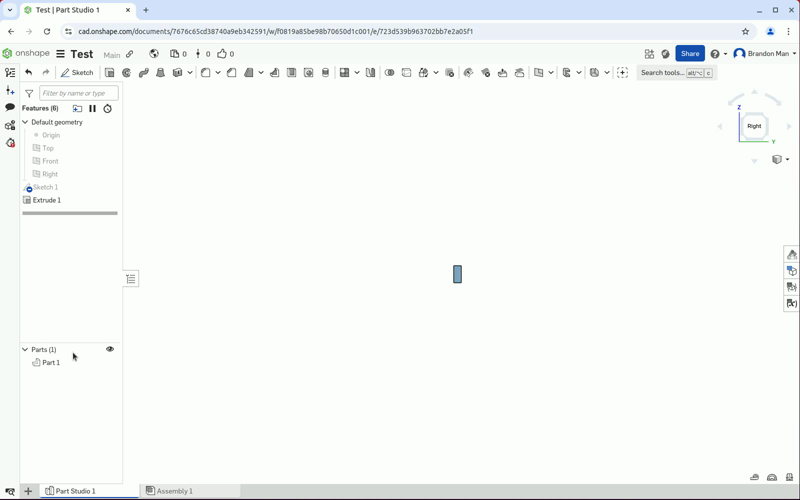
key(shift+p)
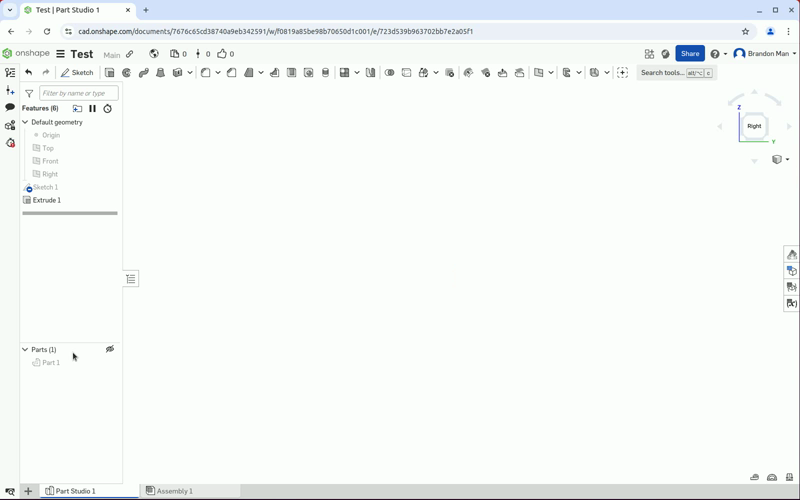
key(space)
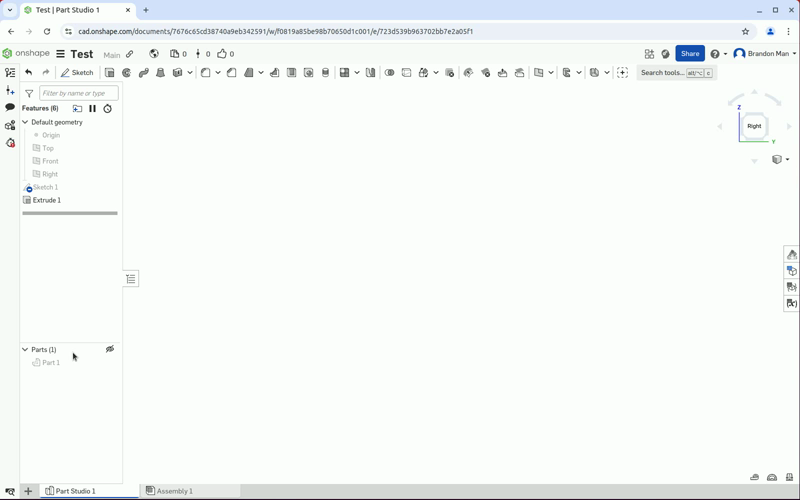
key_down(shift)
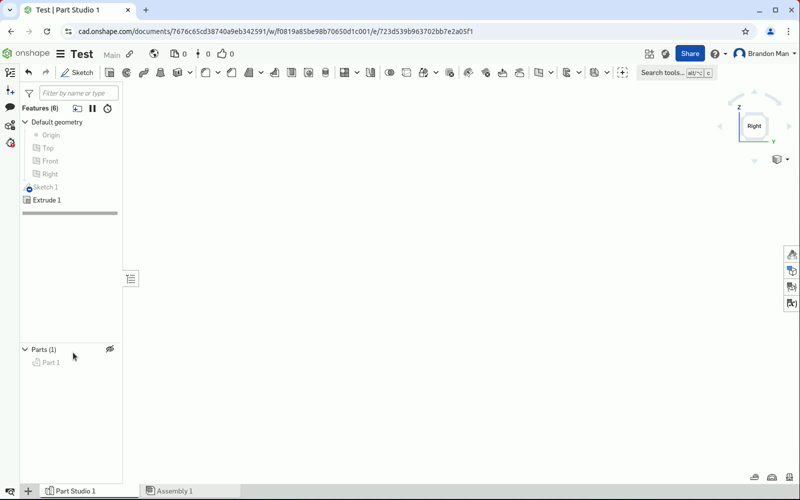
key(right)
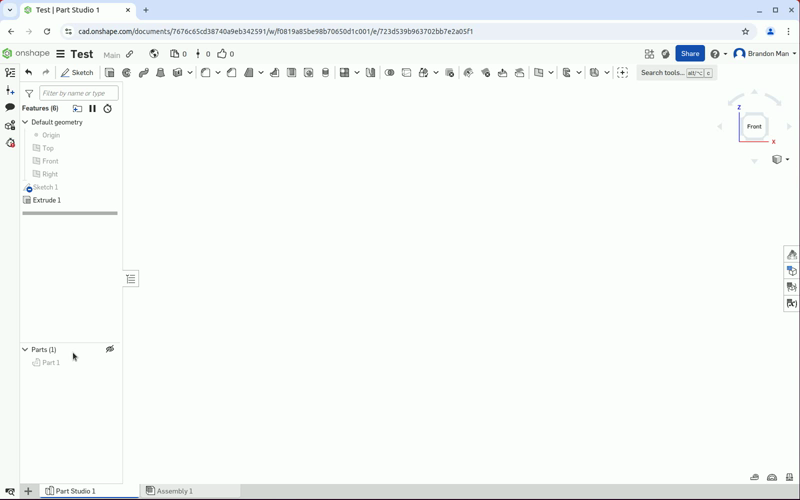
key_up(shift)
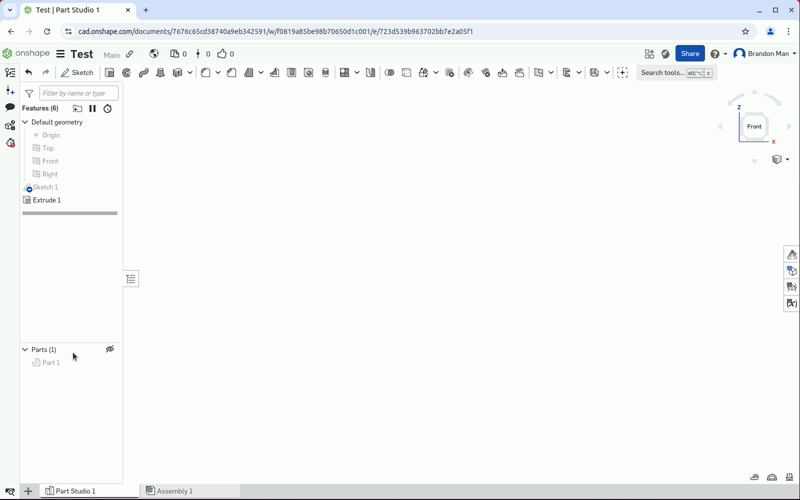
key(space)
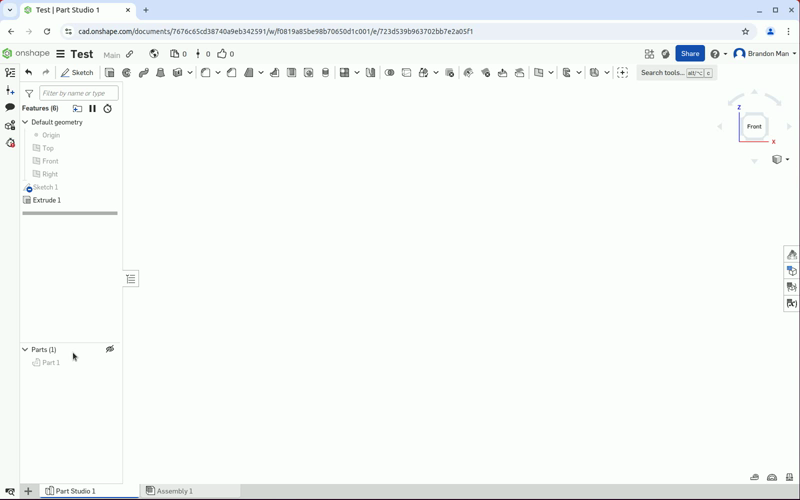
key_down(shift)
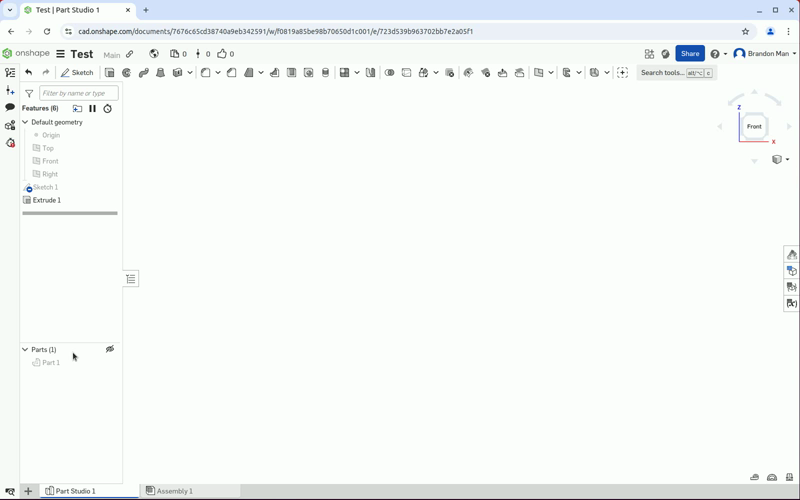
key(down)
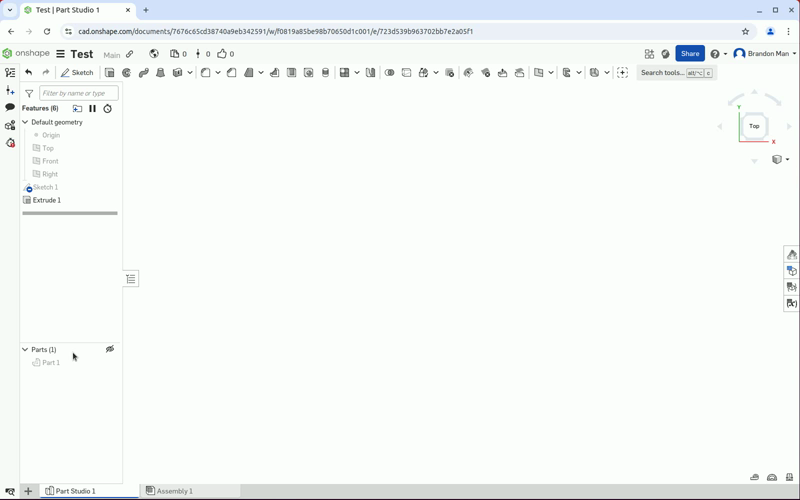
key_up(shift)
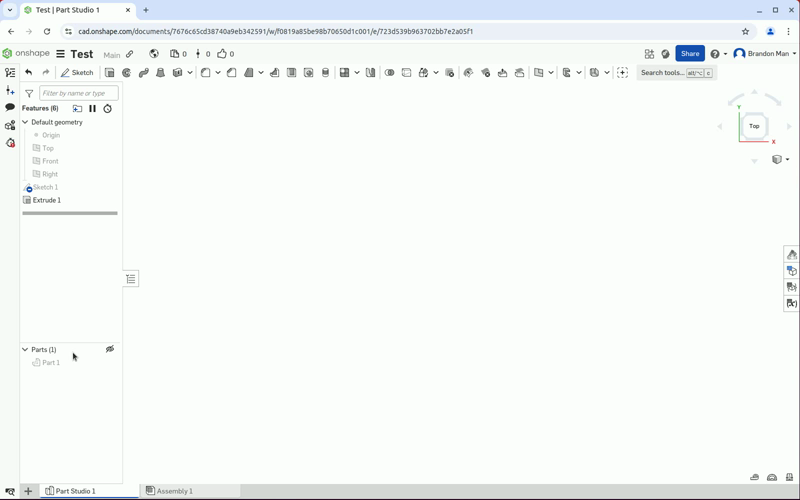
mouse_move(73, 352)
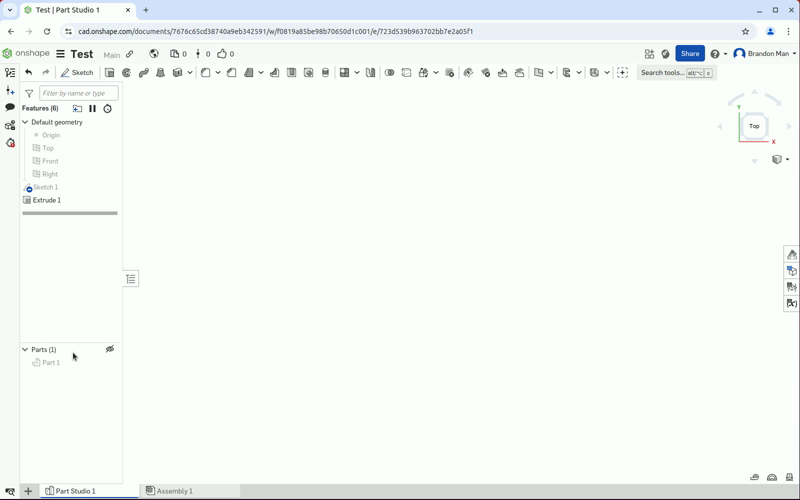
key(shift+y)
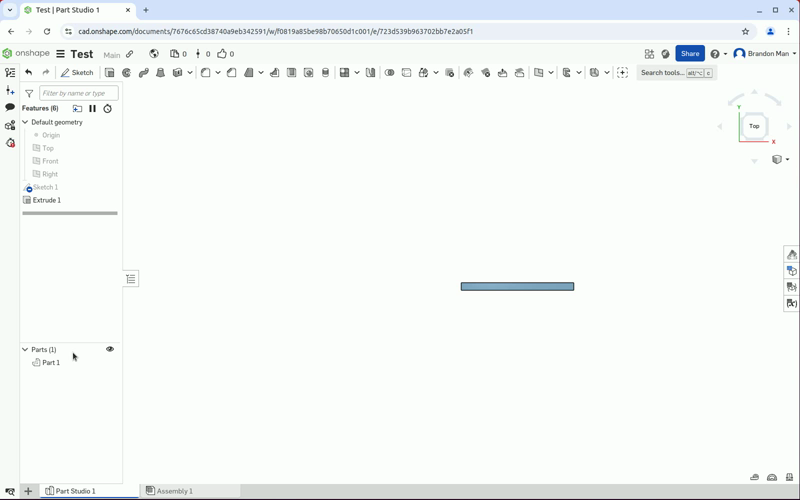
mouse_move(541, 75)
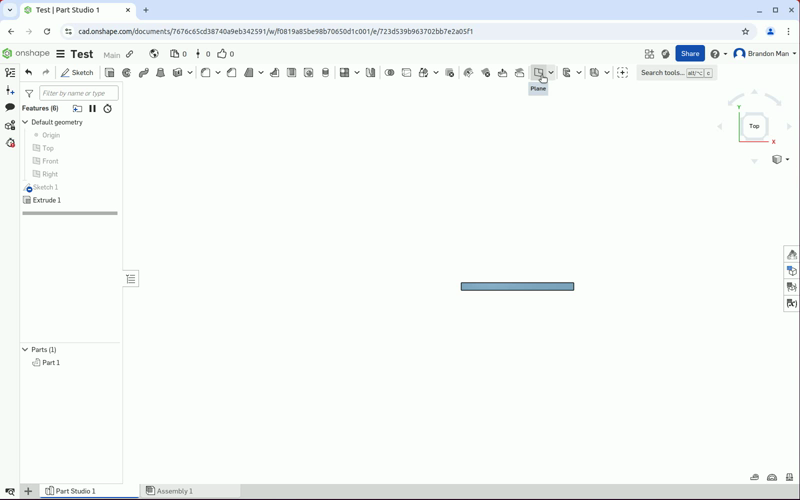
click(541, 75)
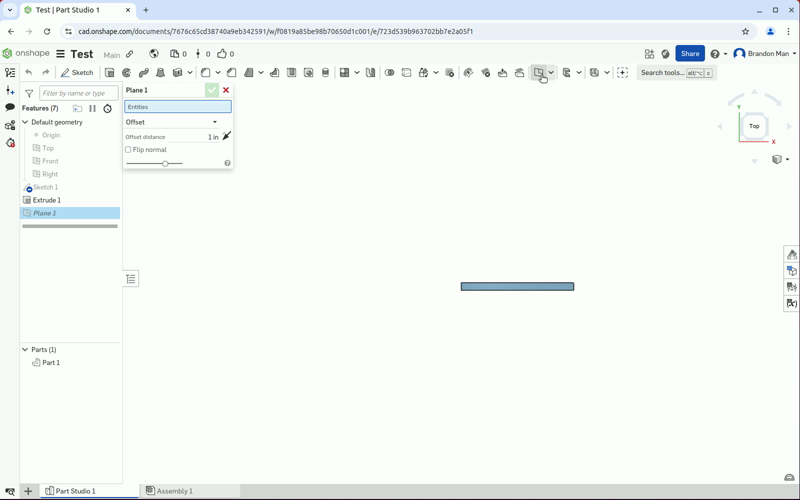
mouse_move(73, 150)
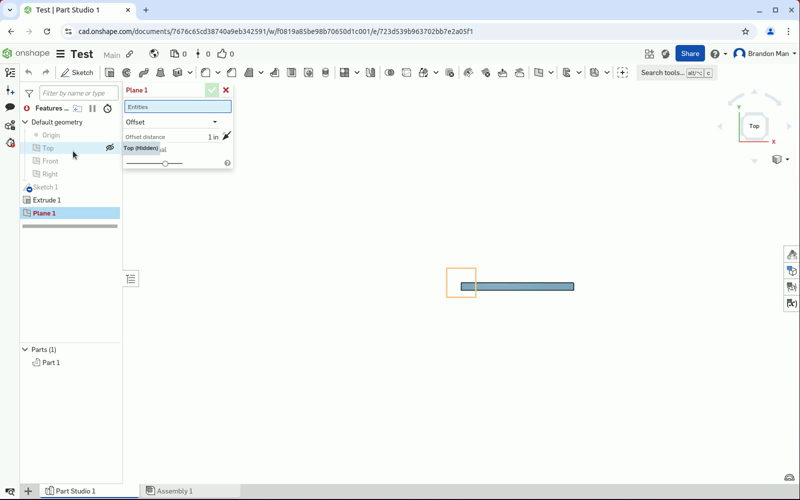
click(73, 150)
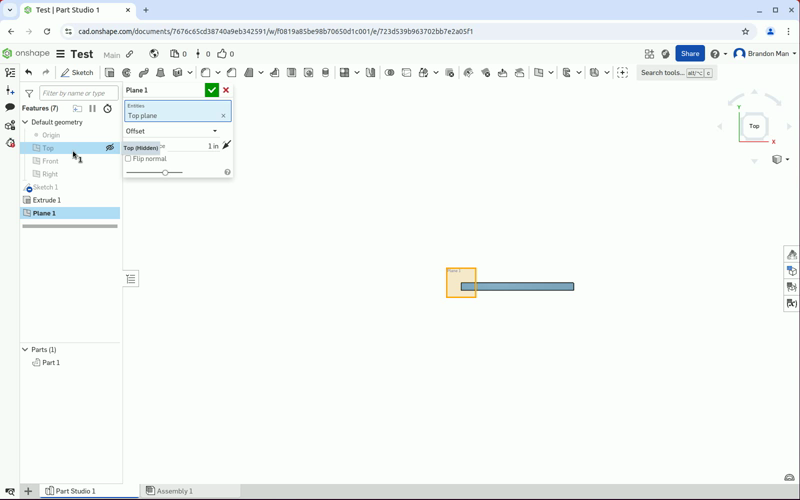
key(tab, 2)
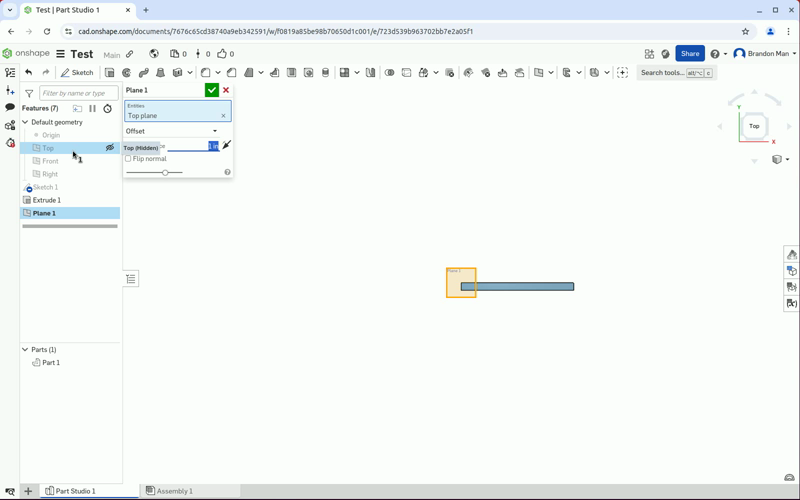
text(3.358)
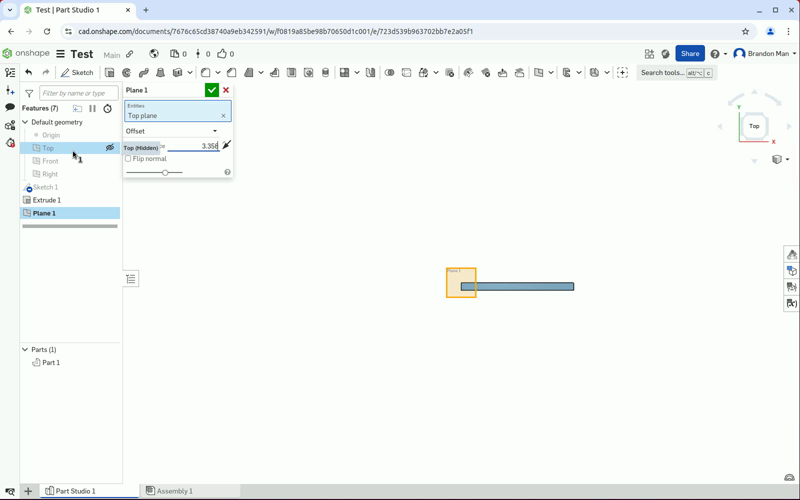
key(enter, 2)
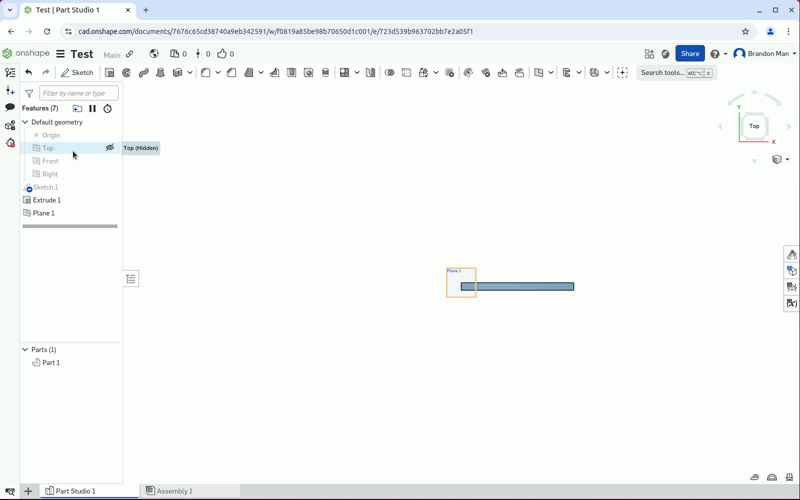
key(shift+s)
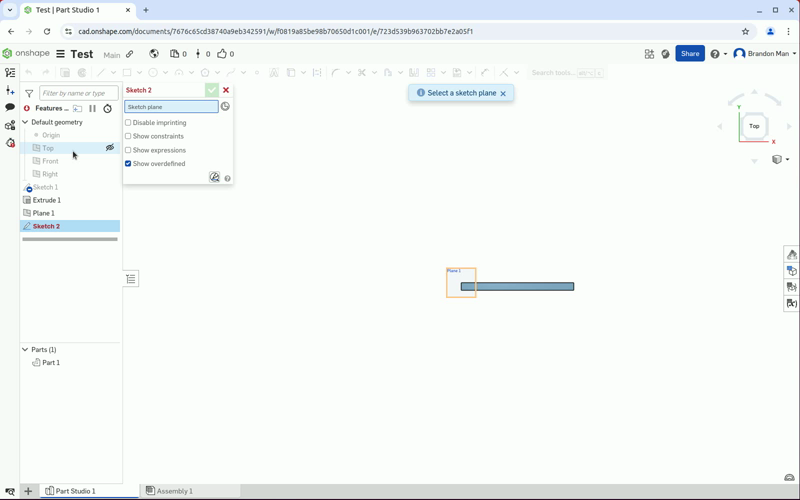
mouse_move(73, 215)
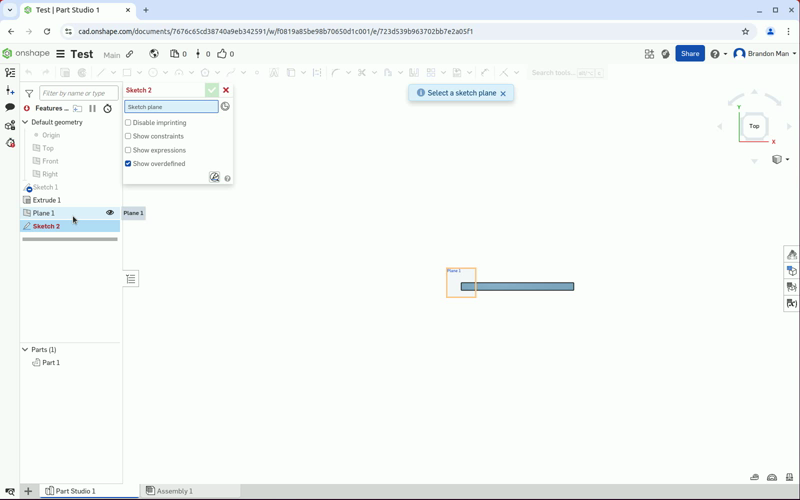
click(73, 215)
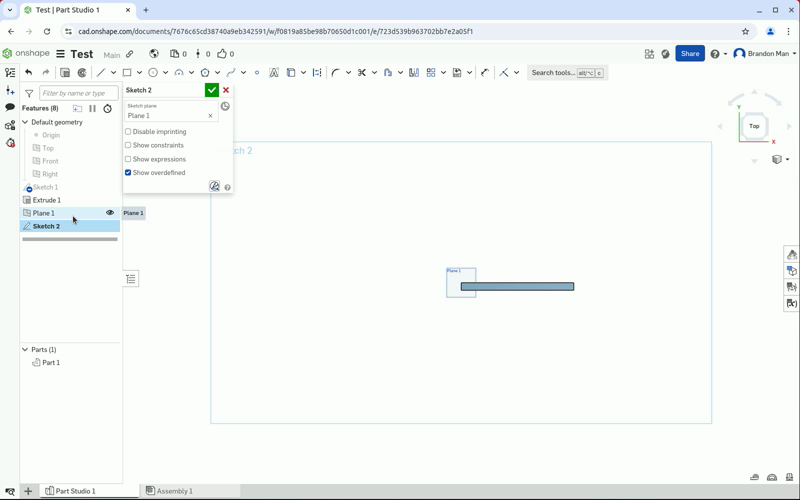
mouse_move(73, 352)
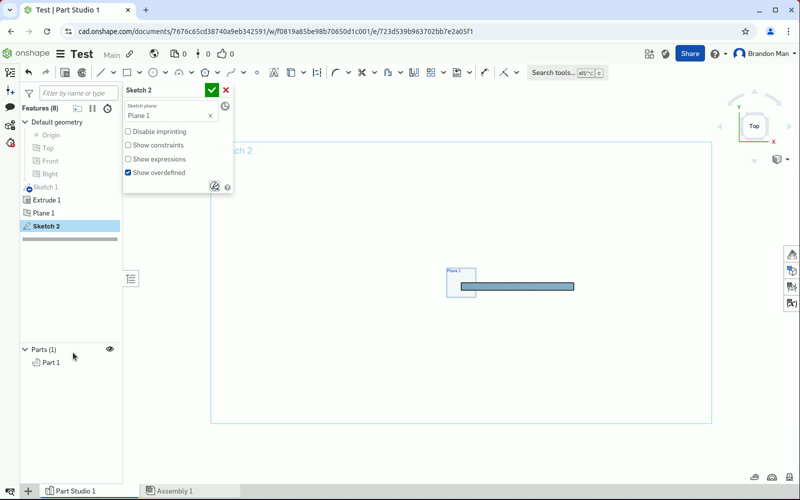
key(y)
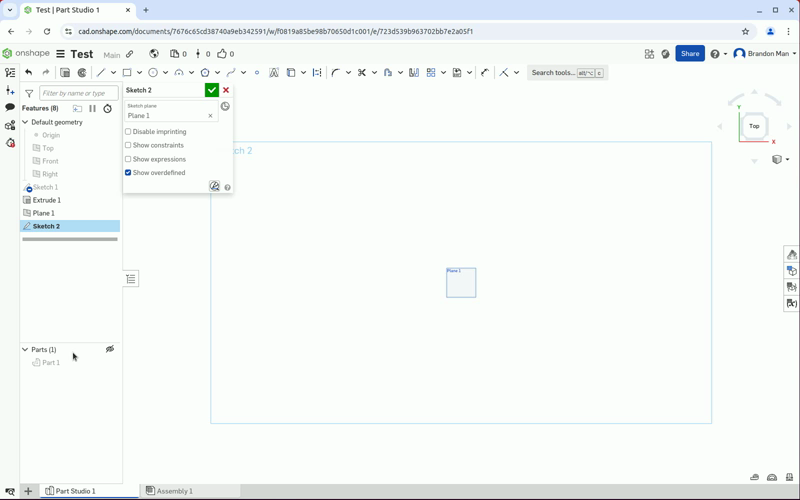
key(l)
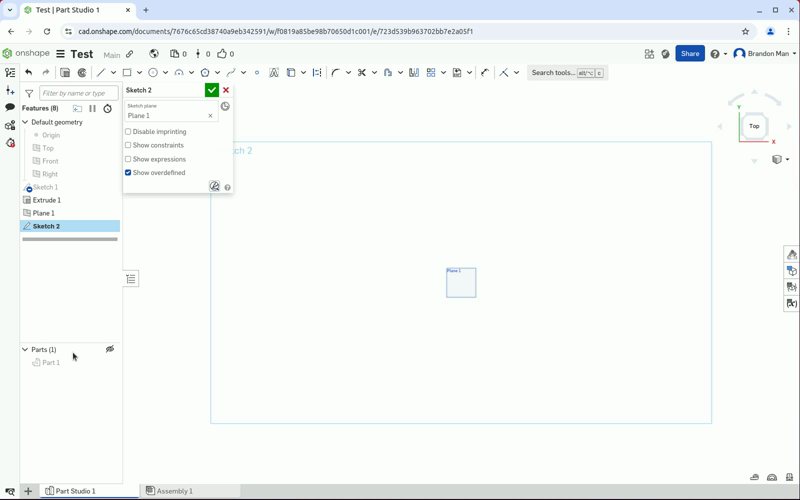
key_down(shift)
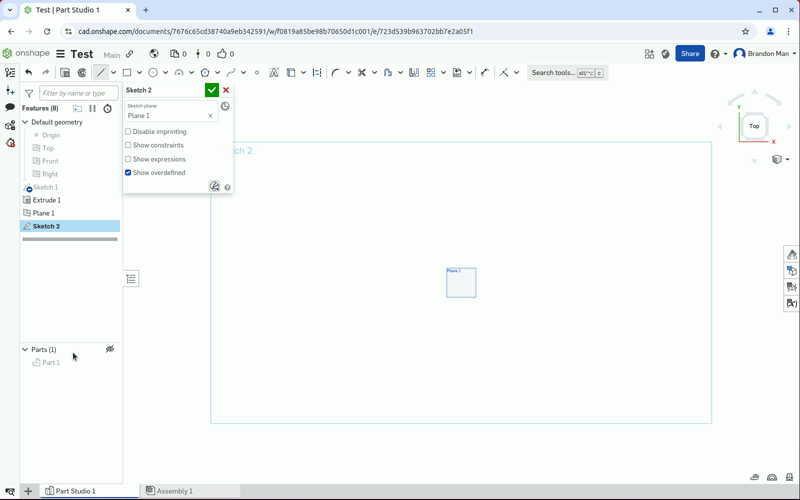
mouse_move(460, 290)
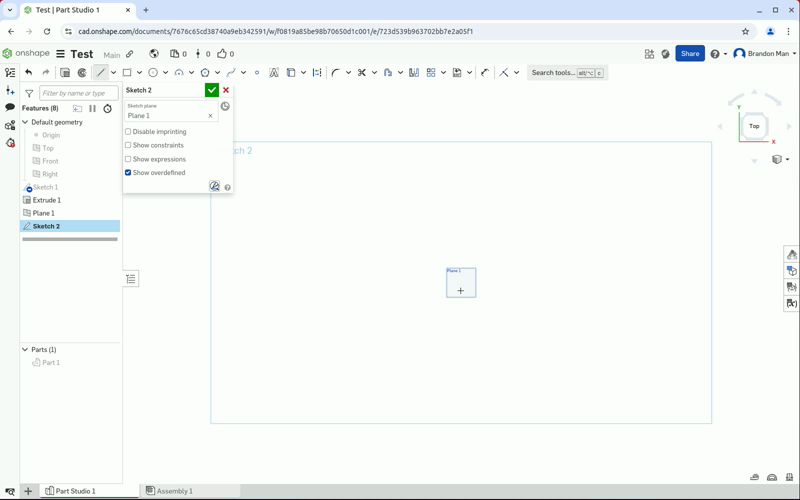
click(460, 290)
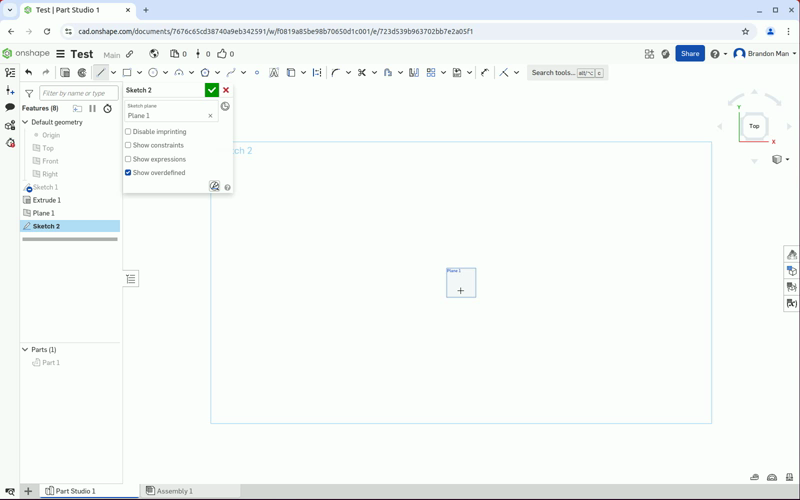
key_up(shift)
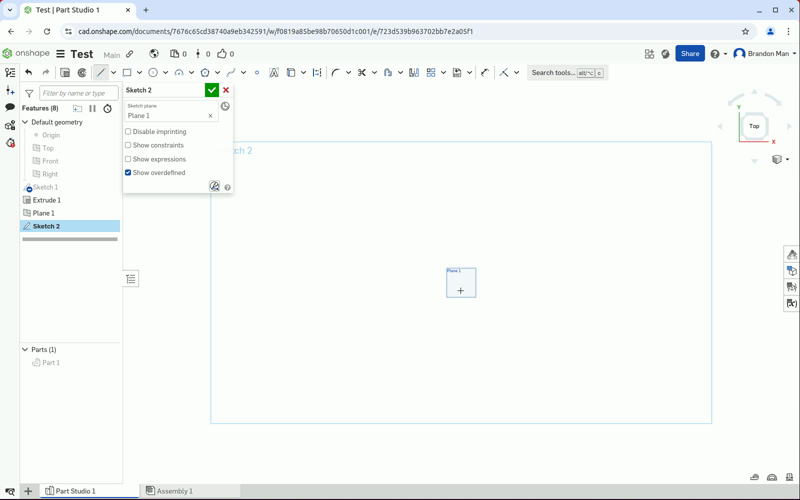
key_down(shift)
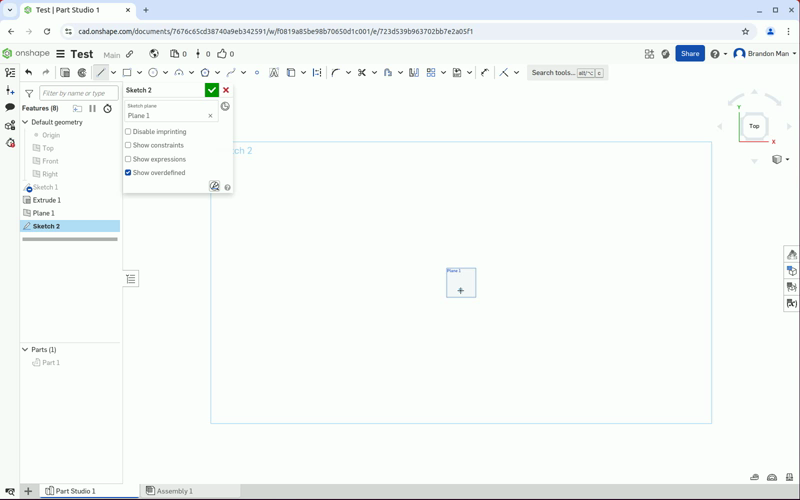
mouse_move(490, 290)
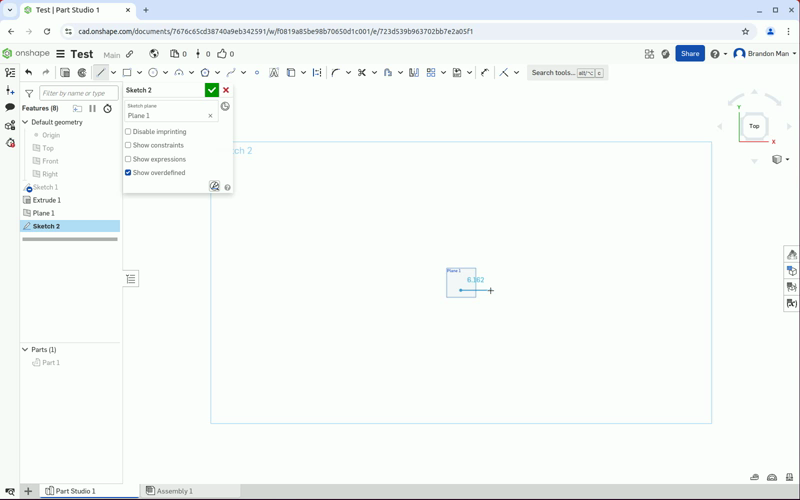
mouse_move(468, 281)
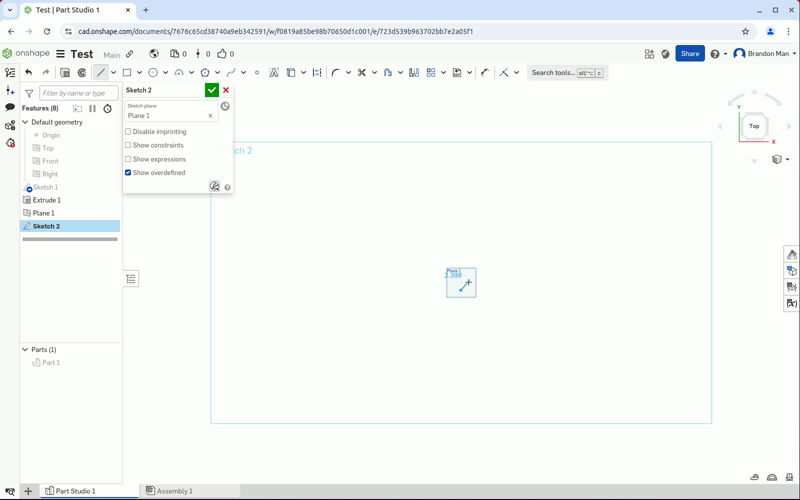
click(468, 281)
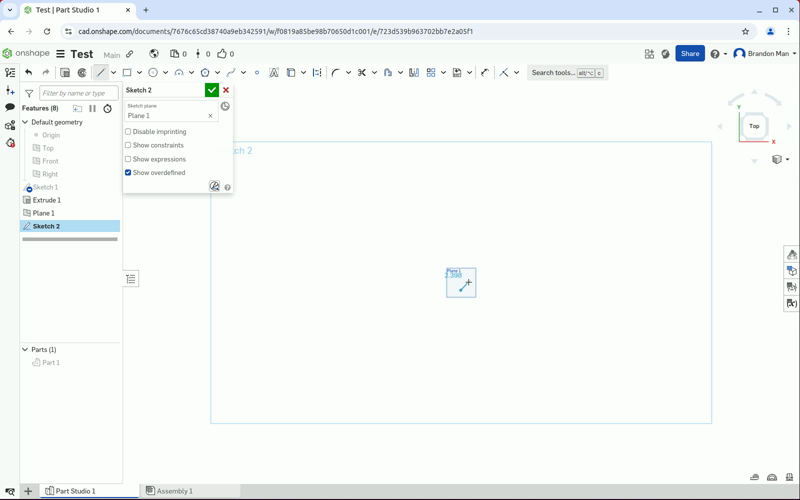
key_up(shift)
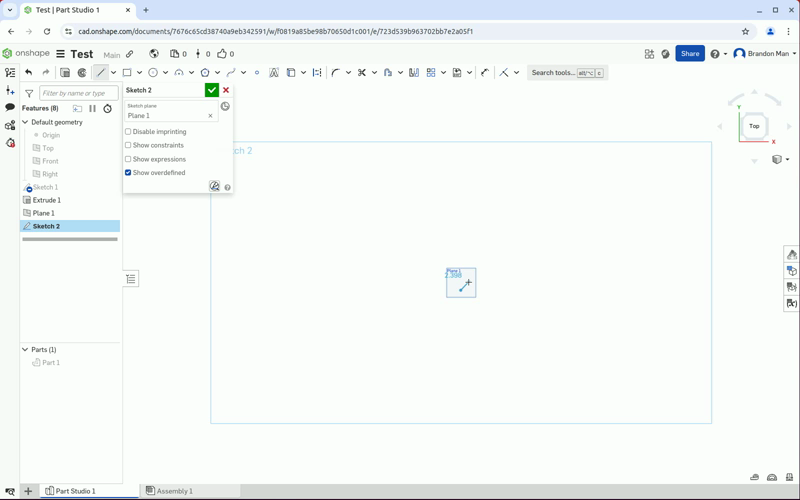
key_down(shift)
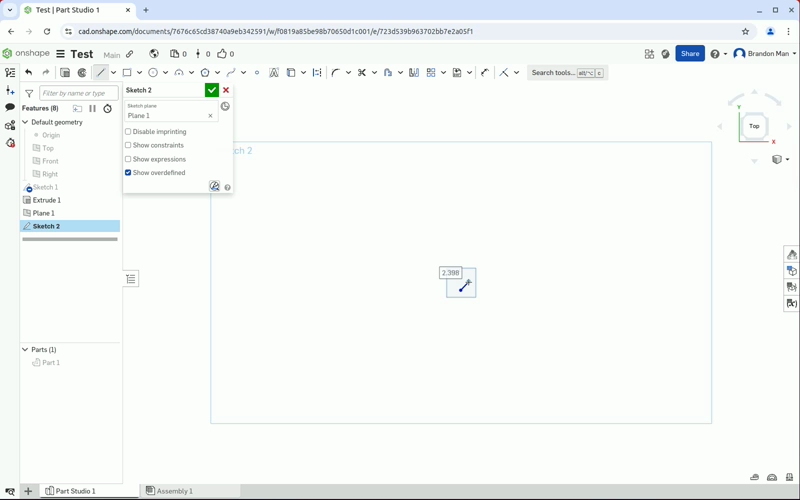
mouse_move(498, 281)
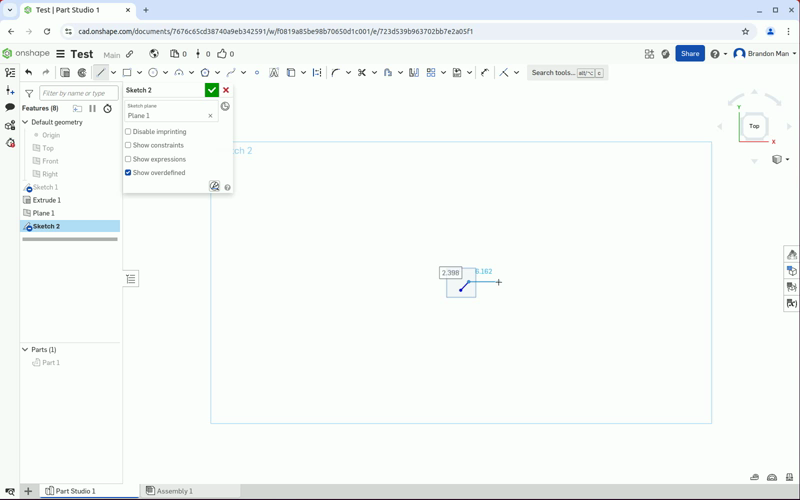
mouse_move(460, 281)
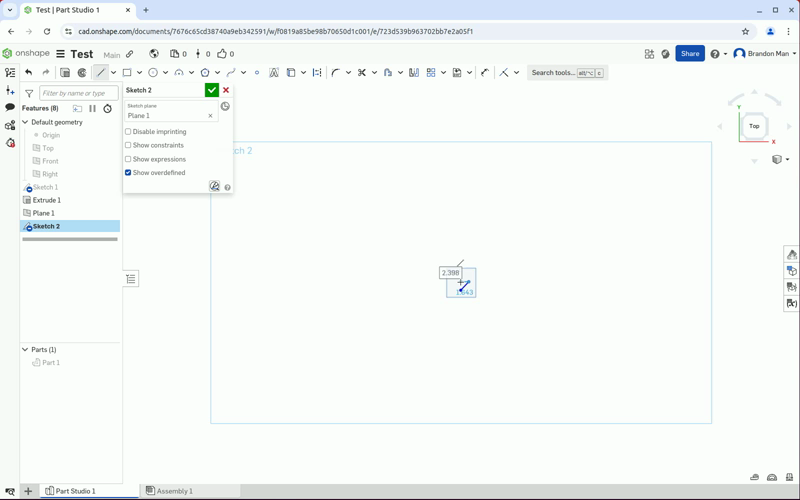
click(460, 281)
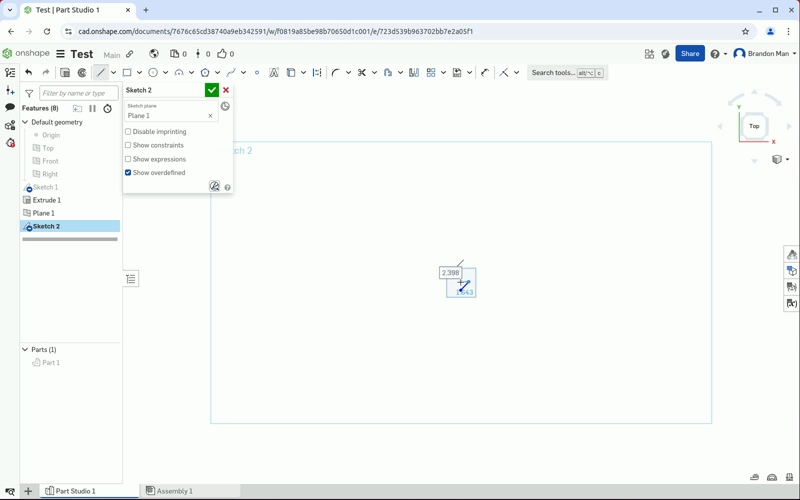
key_up(shift)
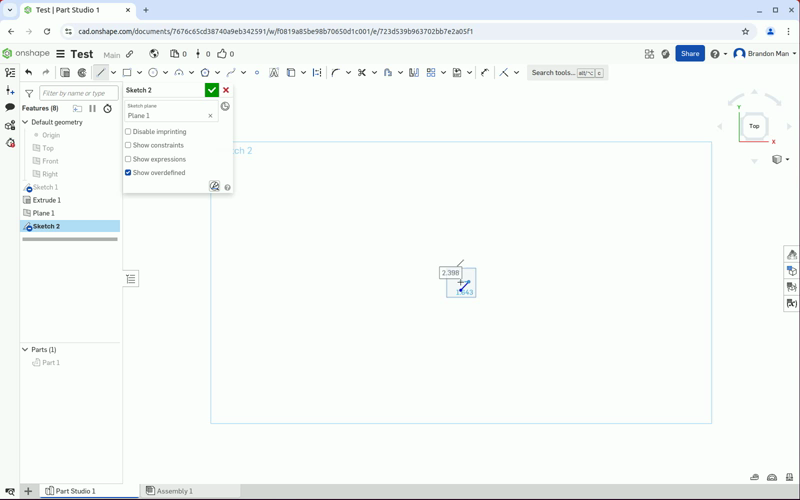
mouse_move(490, 281)
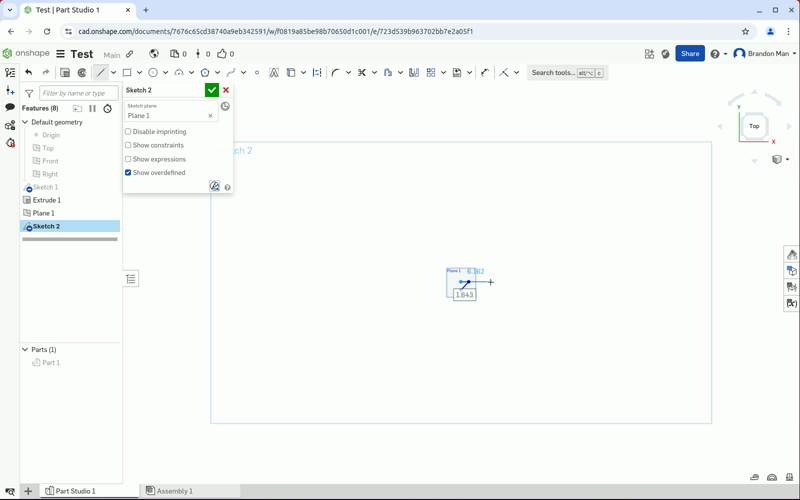
key_down(shift)
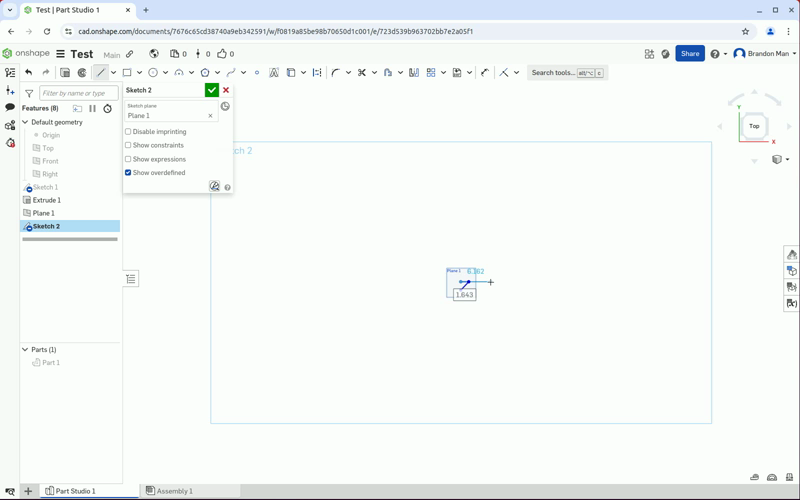
mouse_move(460, 290)
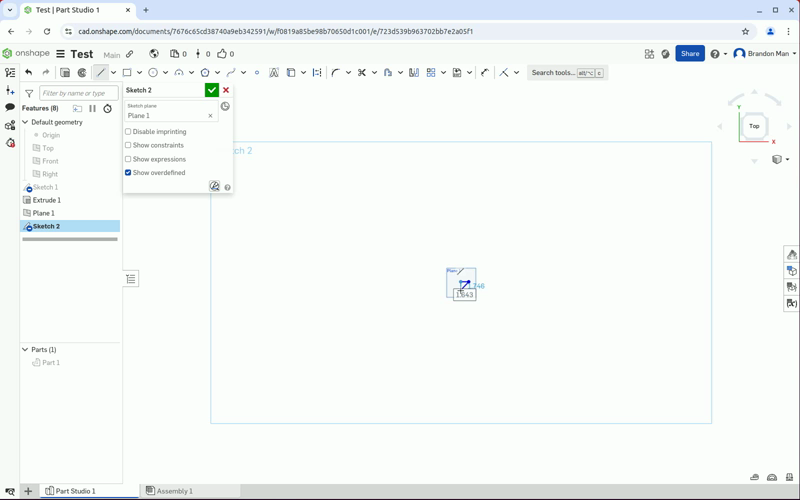
key_up(shift)
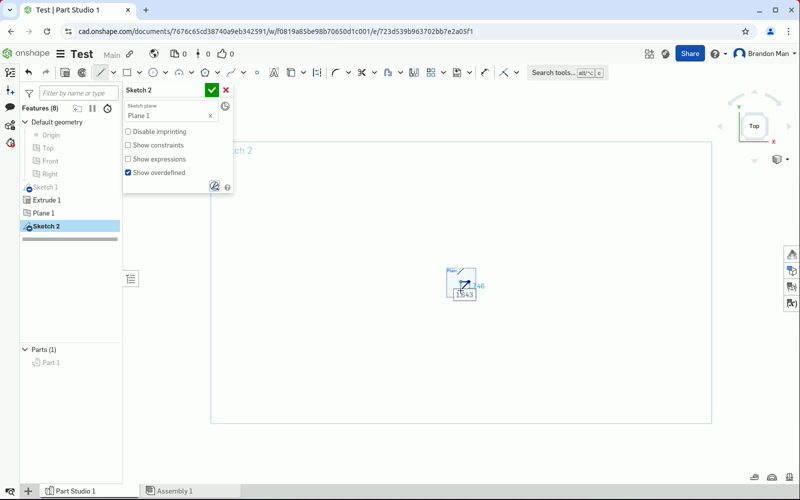
click(460, 290)
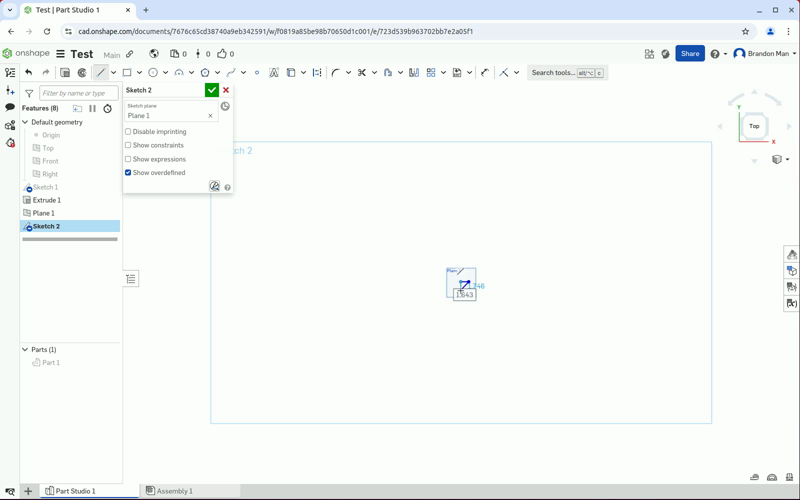
key(esc)
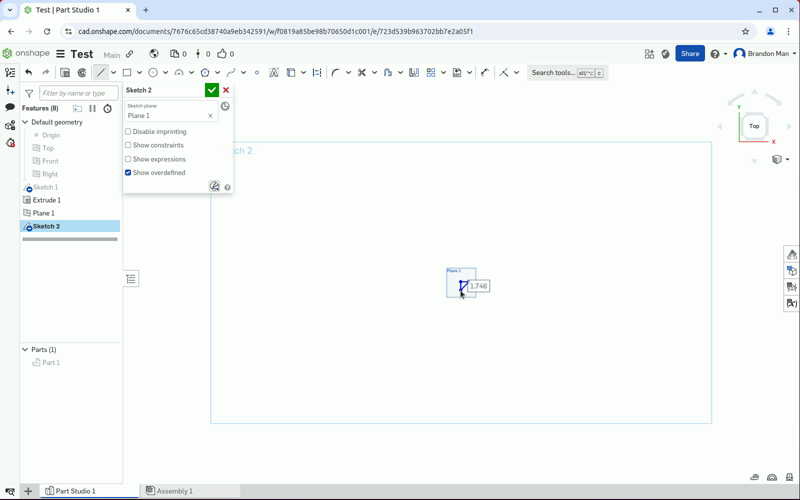
mouse_move(465, 284)
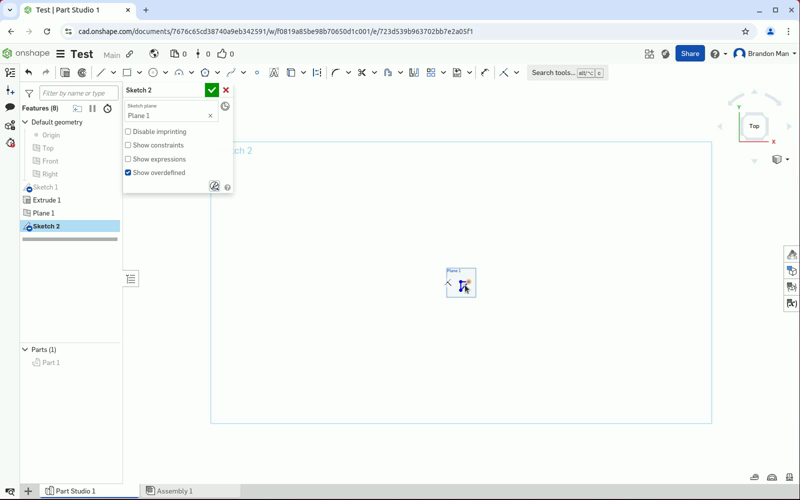
scroll(6)
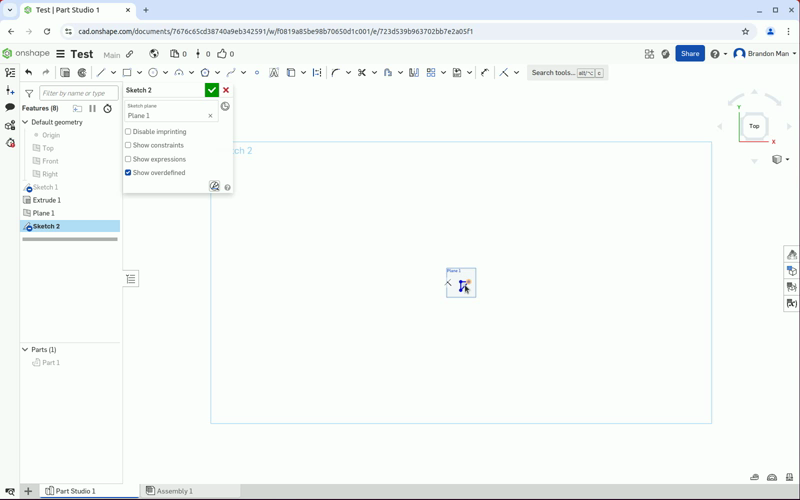
scroll(6)
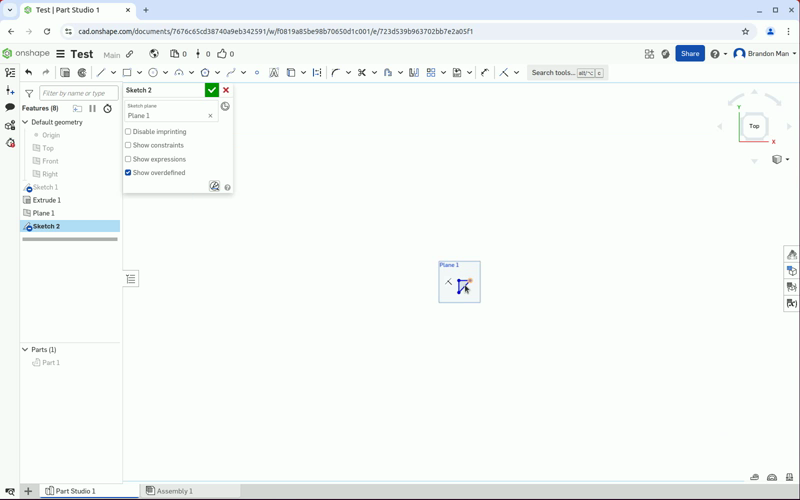
scroll(6)
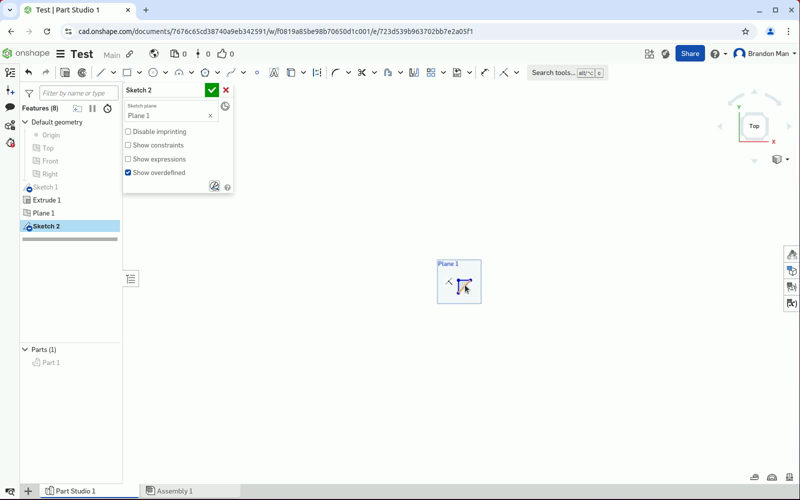
scroll(6)
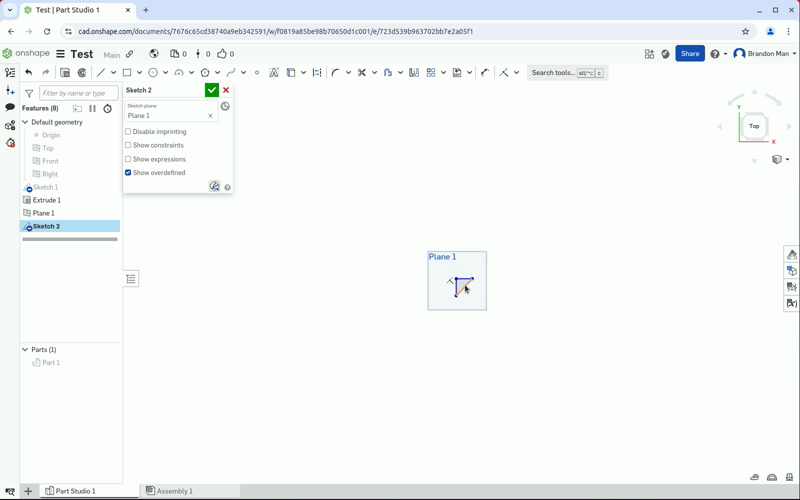
scroll(6)
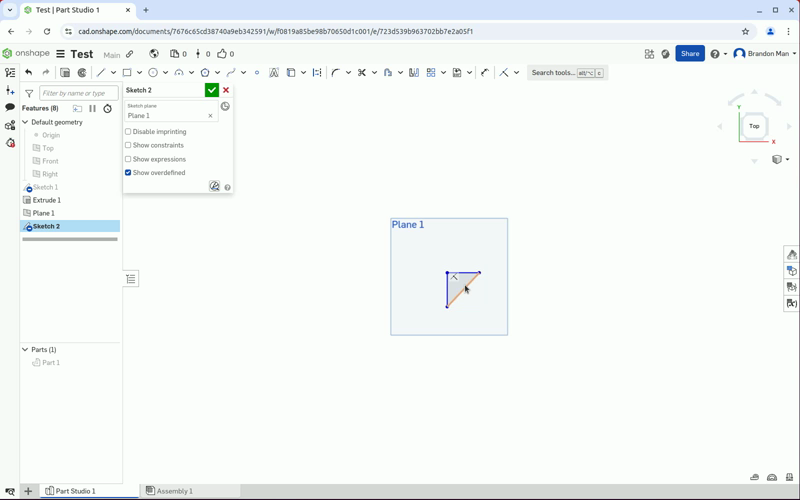
scroll(6)
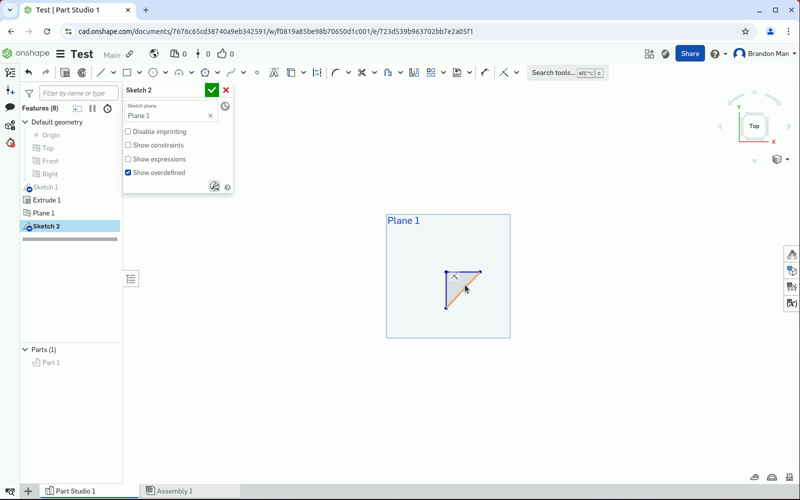
scroll(6)
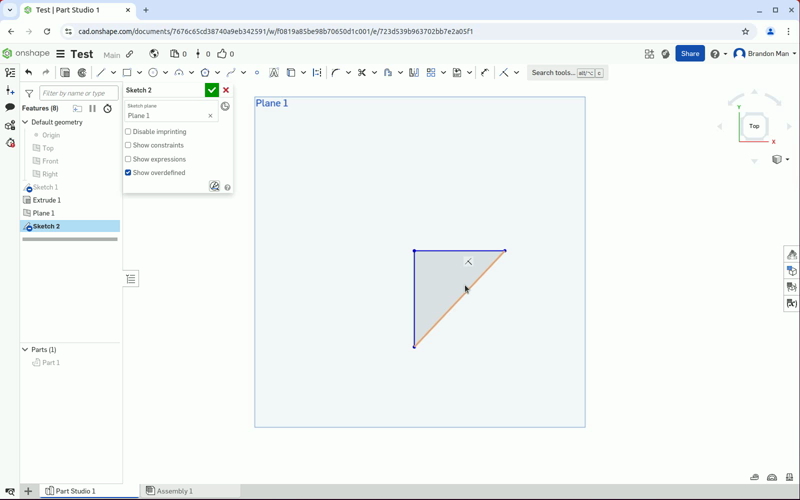
click(465, 284)
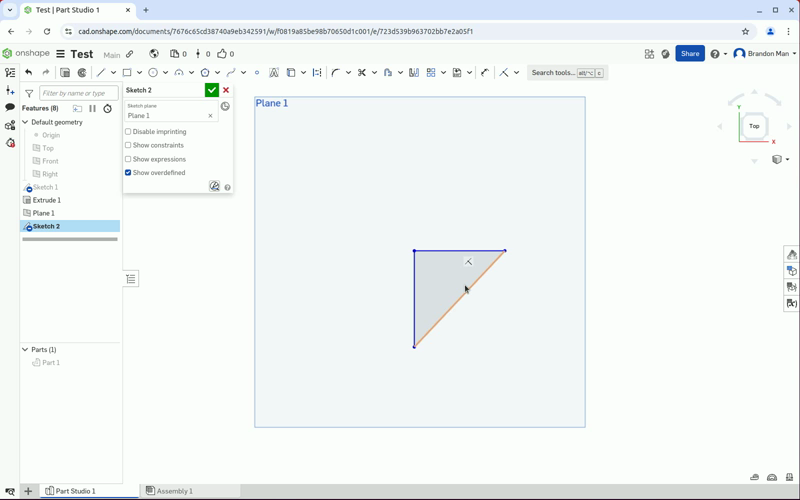
scroll(-6)
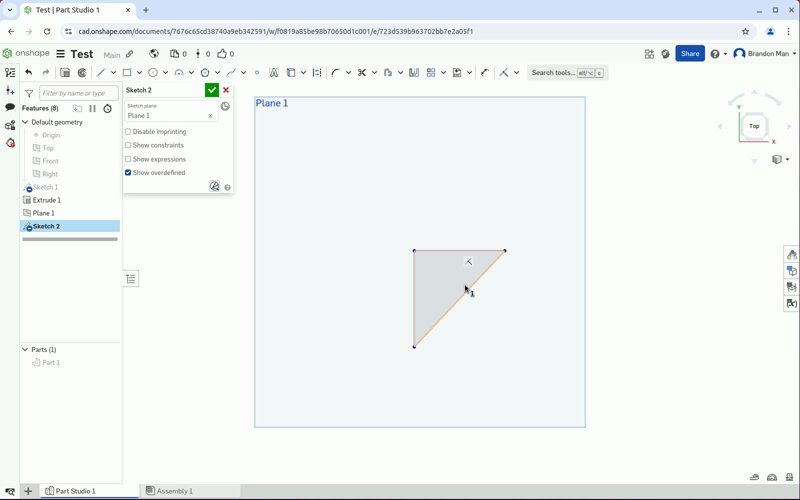
scroll(-6)
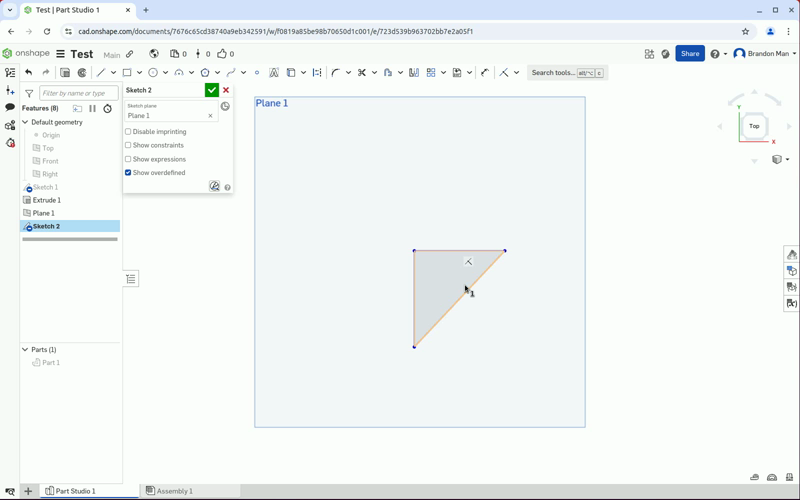
scroll(-6)
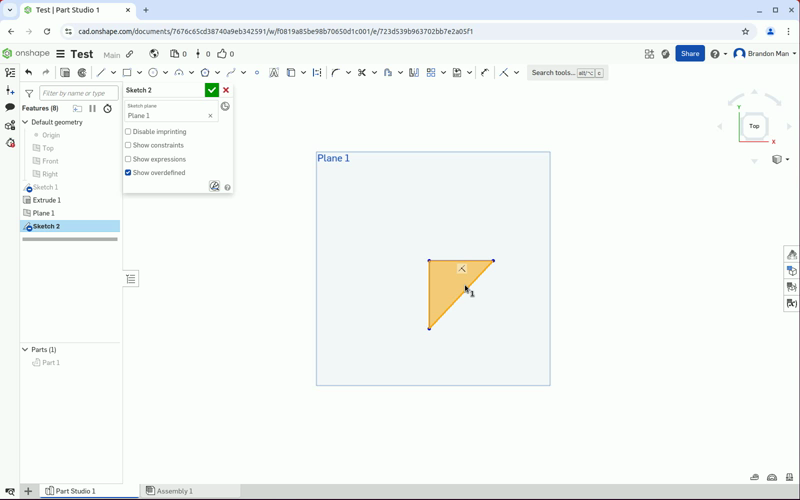
scroll(-6)
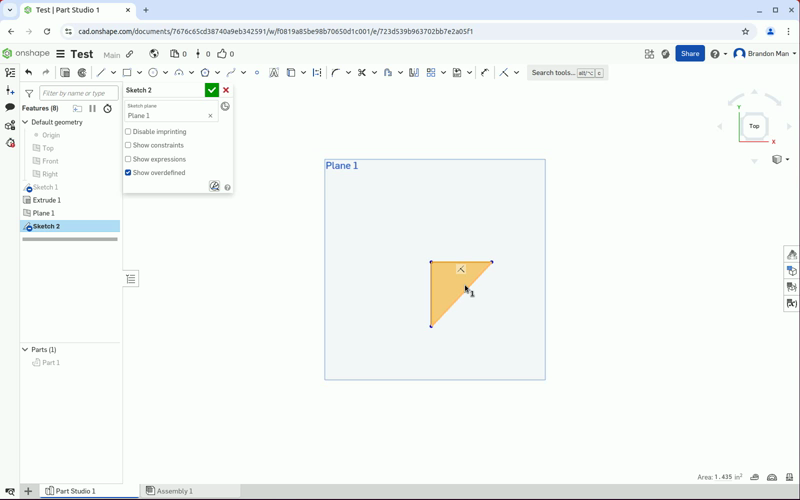
scroll(-6)
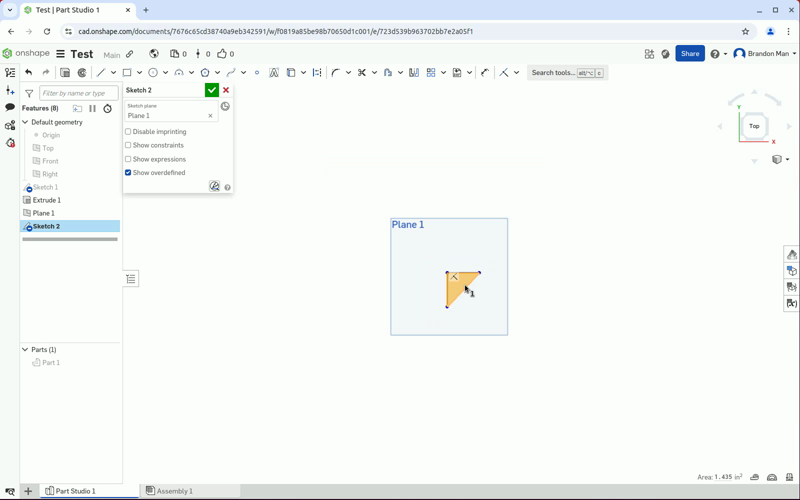
scroll(-6)
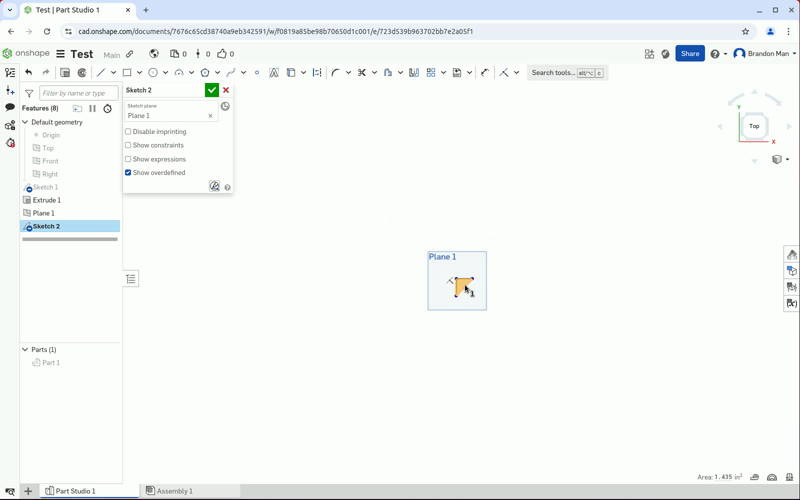
scroll(-6)
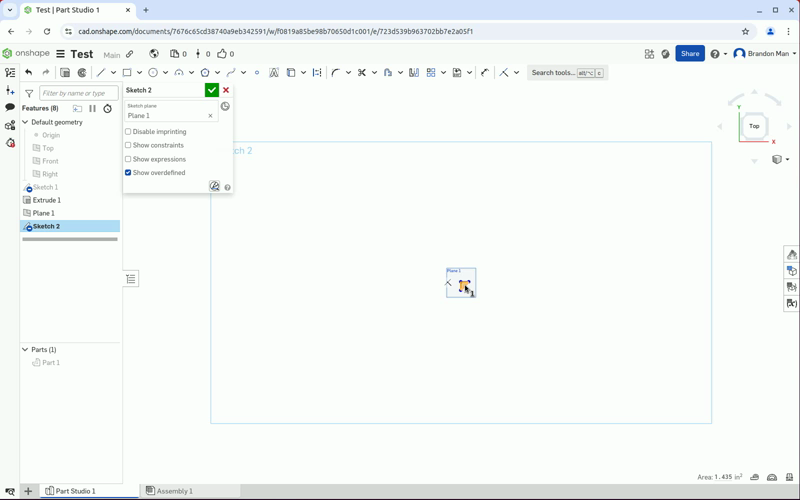
mouse_move(73, 352)
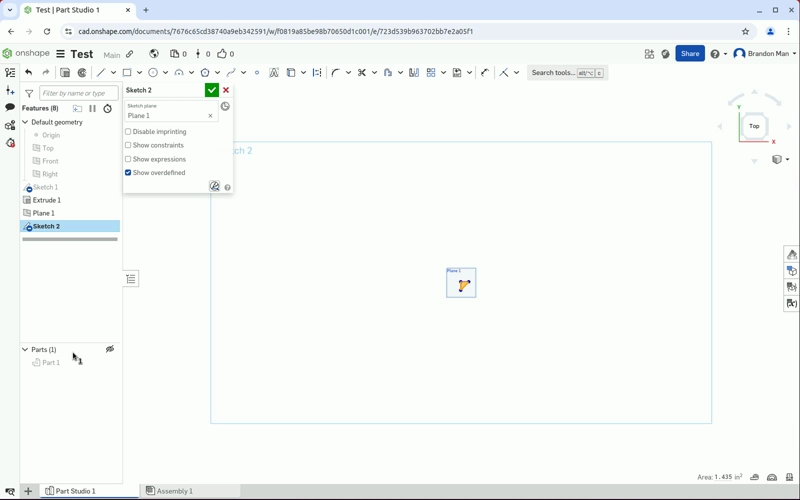
key(shift+y)
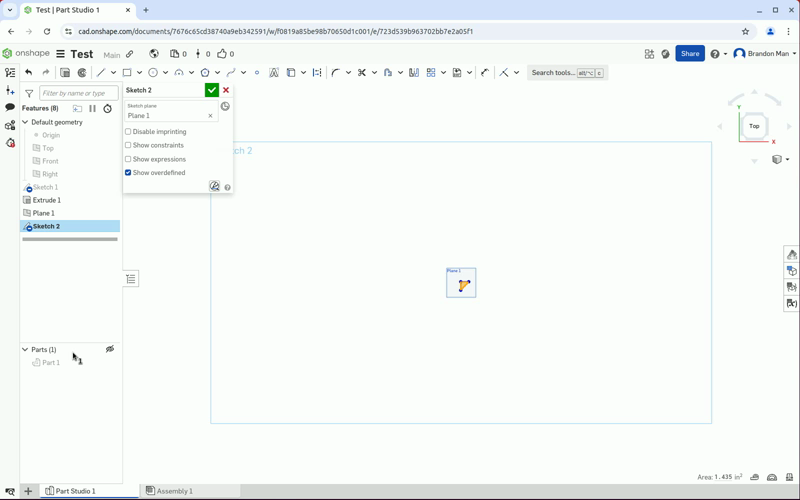
key(shift+e)
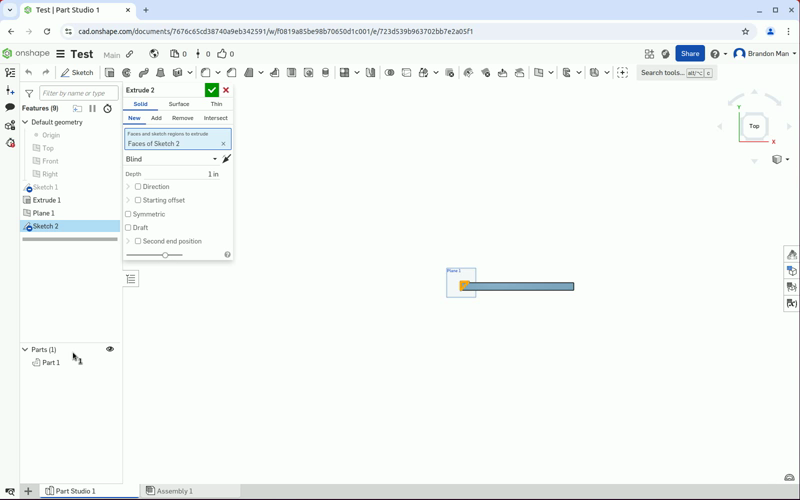
mouse_move(143, 106)
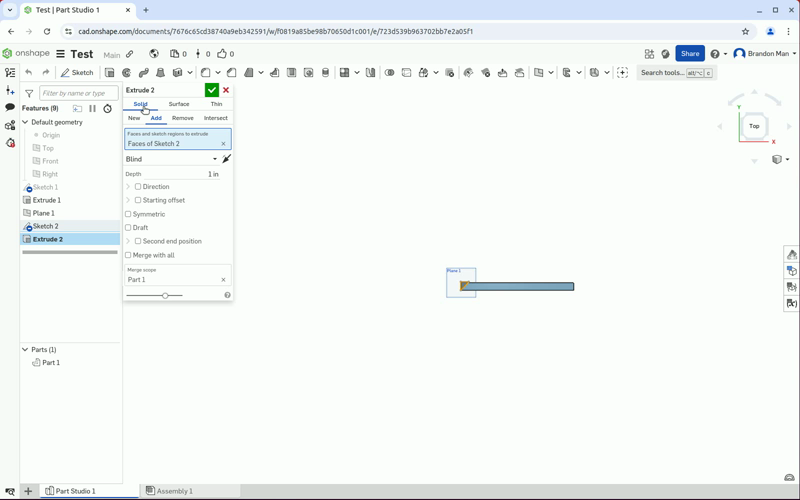
click(143, 106)
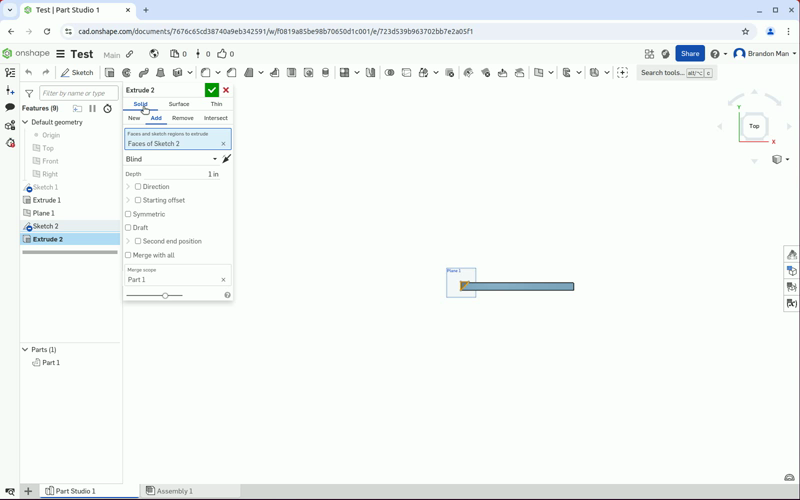
mouse_move(186, 120)
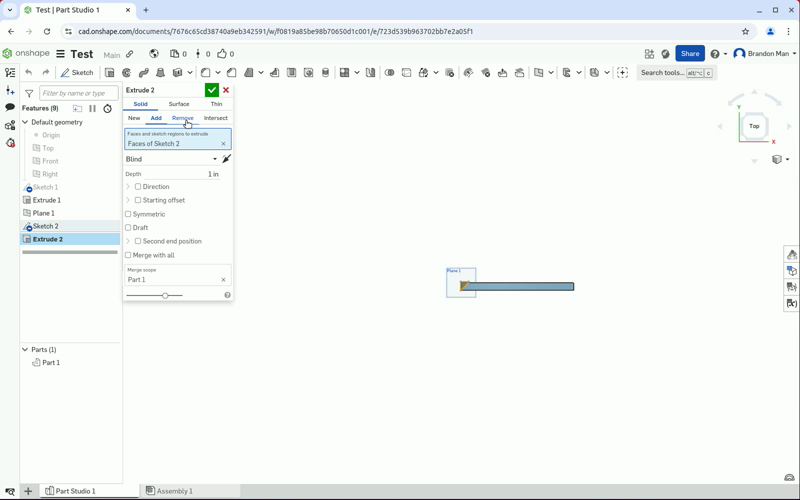
click(186, 120)
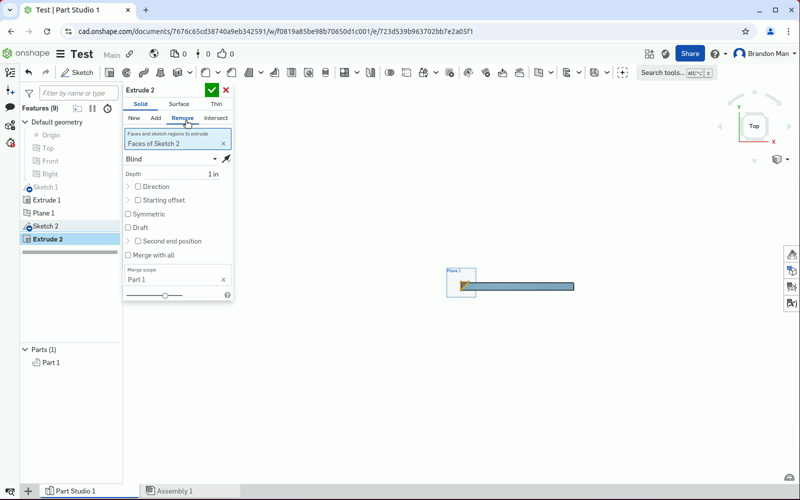
key(tab, 4)
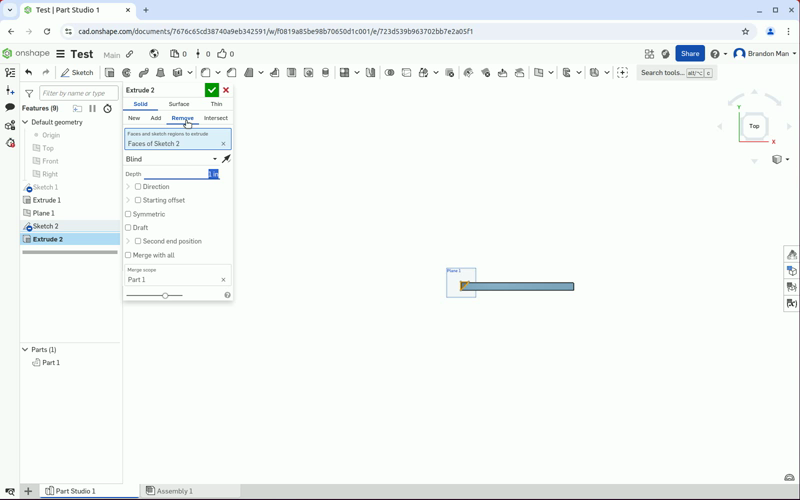
text(3.37)
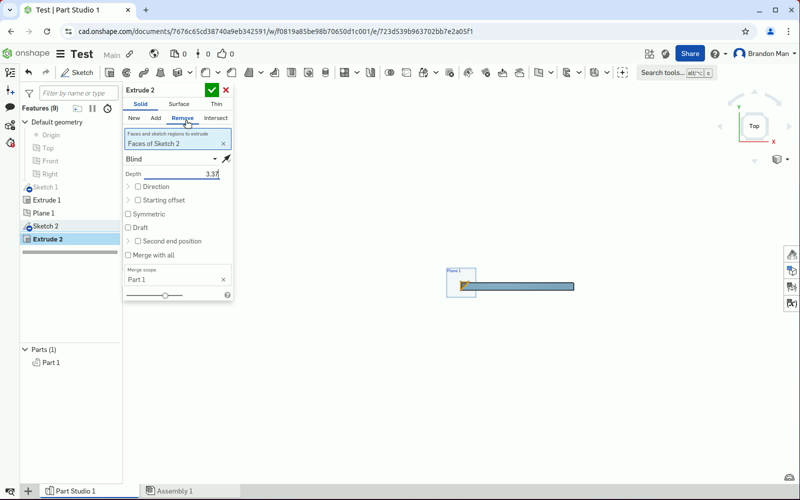
key(tab, 6)
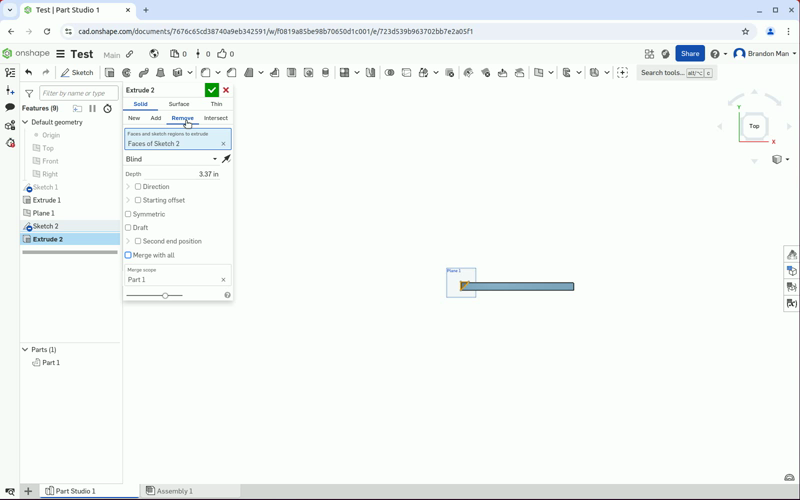
key(space)
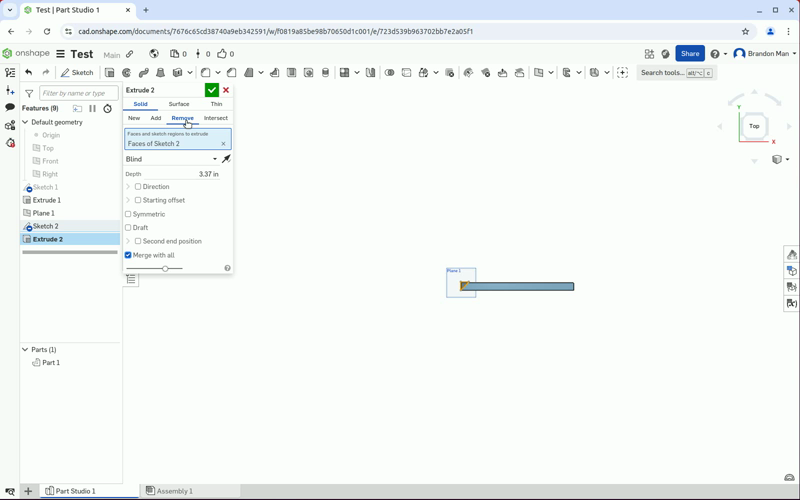
key(enter)
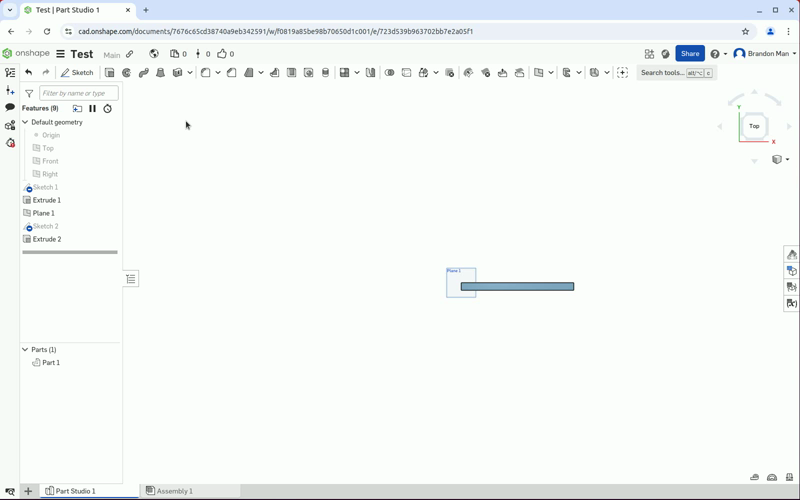
key(shift+h)
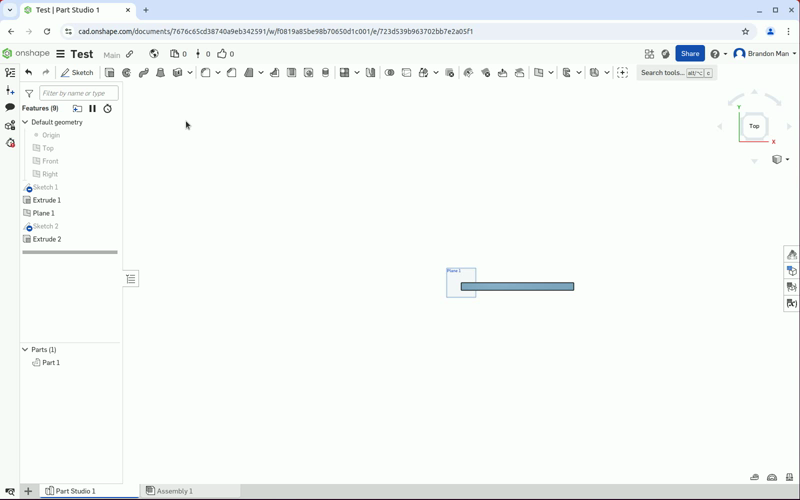
key(shift+h)
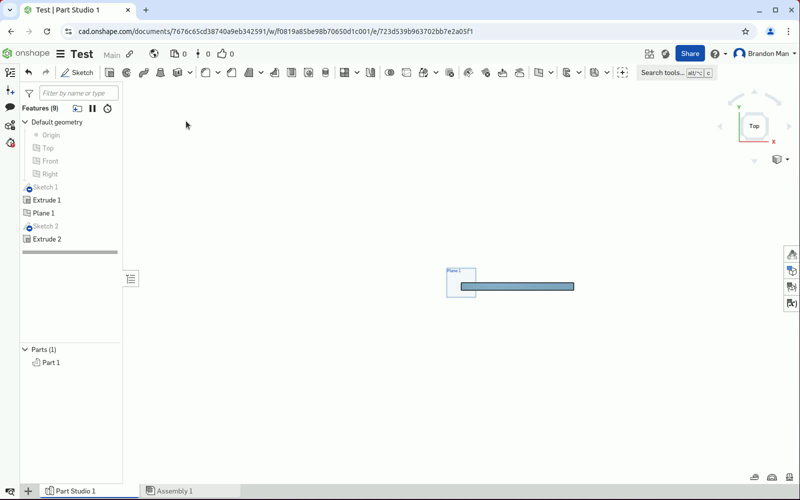
mouse_move(73, 189)
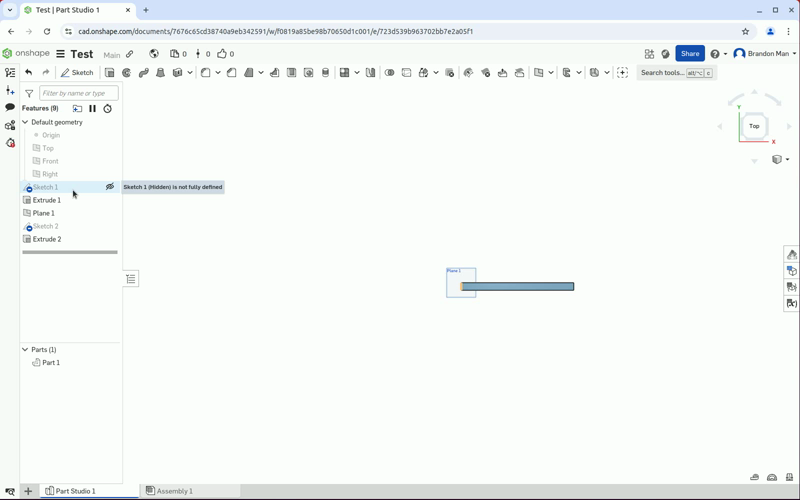
click(73, 189)
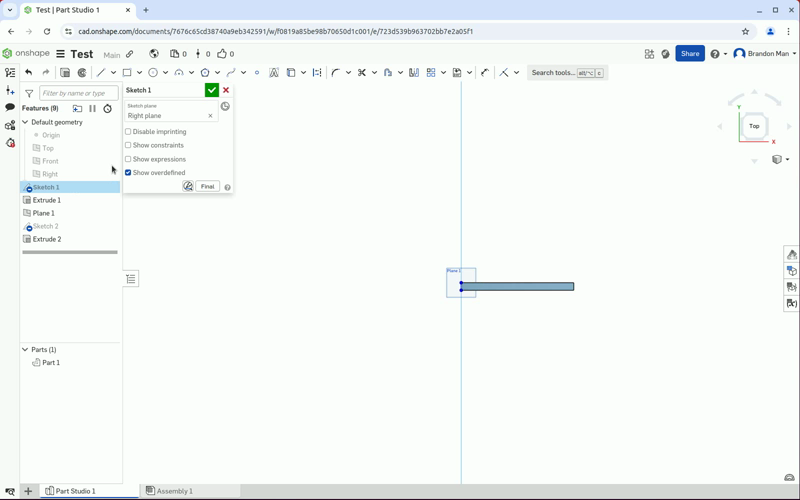
mouse_move(229, 92)
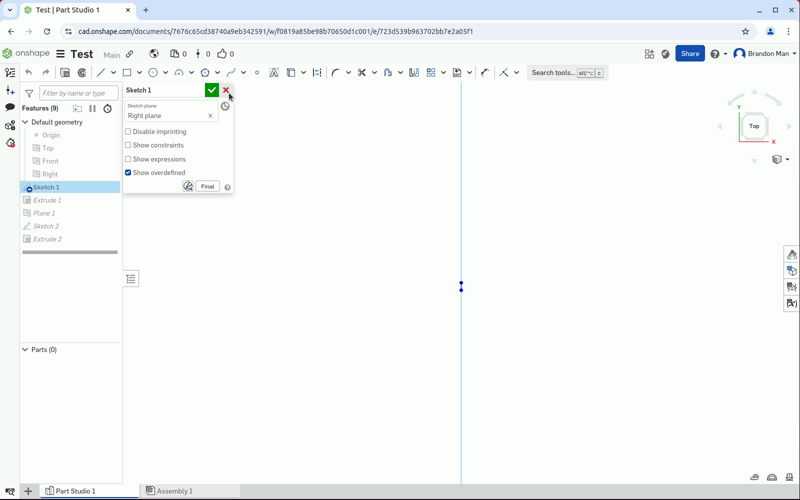
click(229, 92)
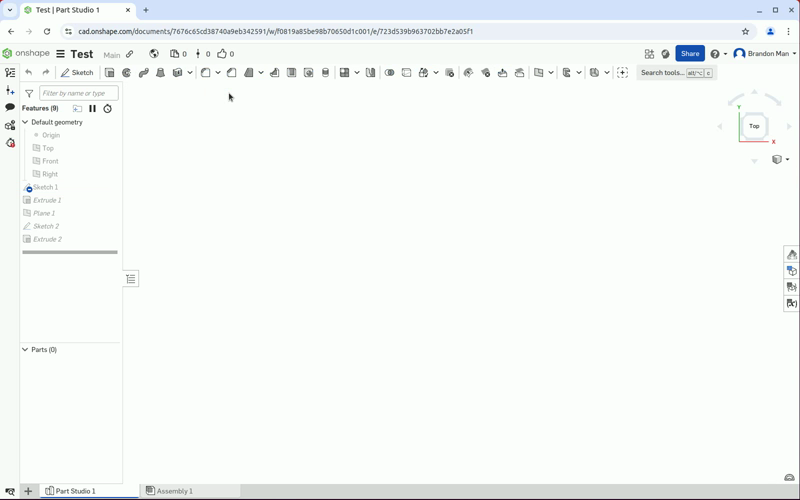
key(shift+s)
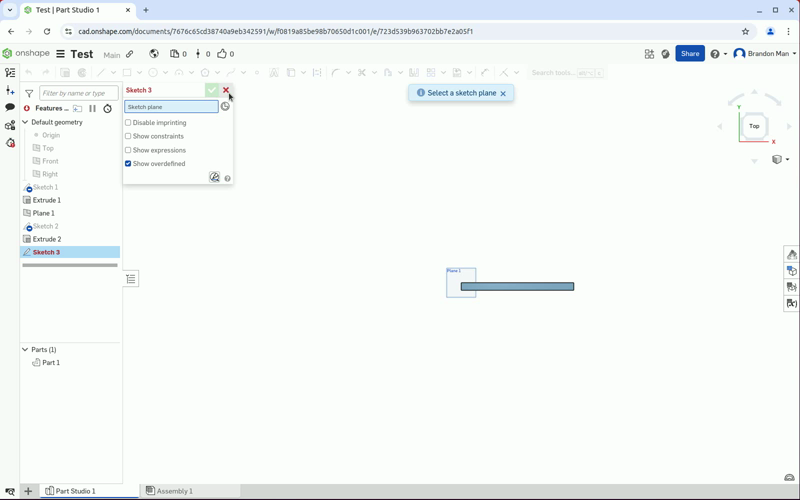
mouse_move(73, 215)
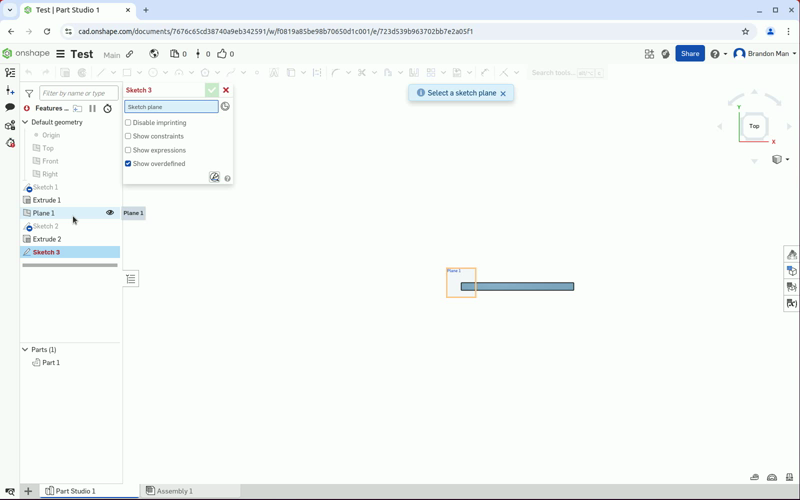
click(73, 215)
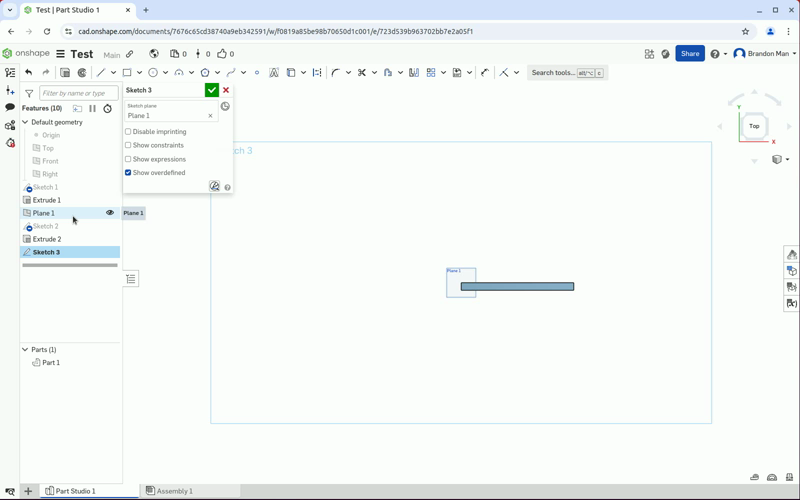
mouse_move(73, 352)
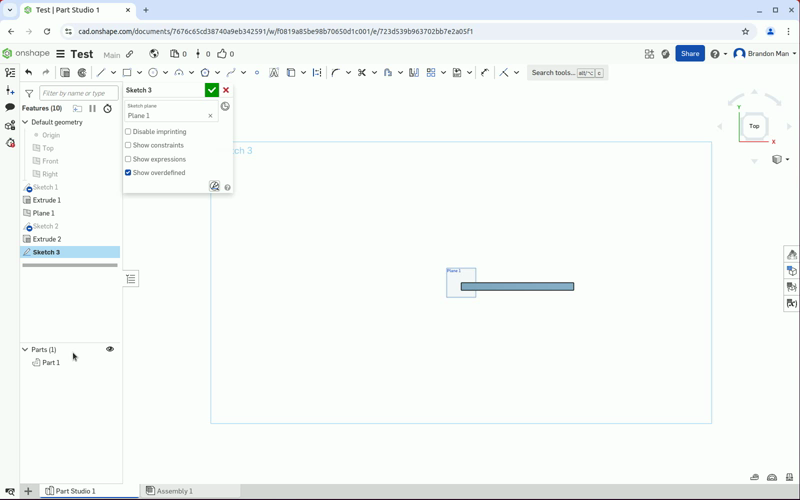
key(y)
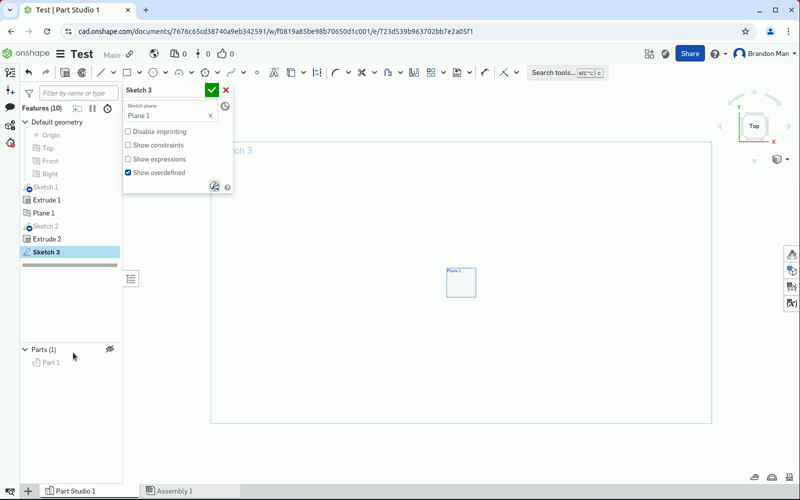
key(l)
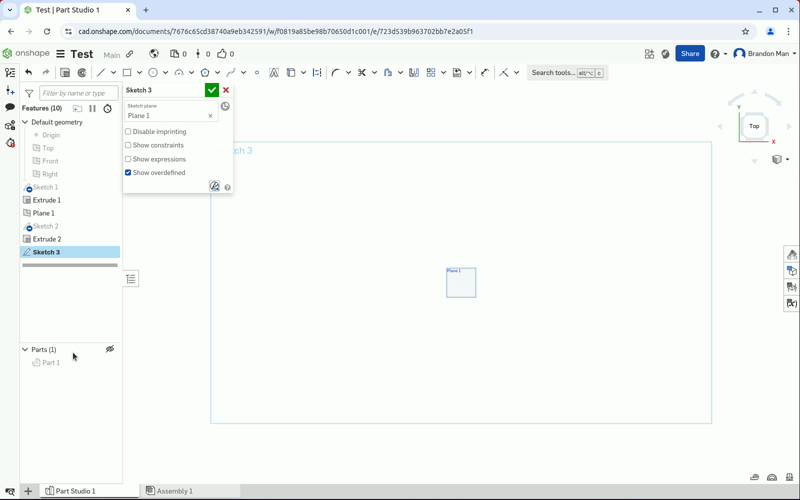
key_down(shift)
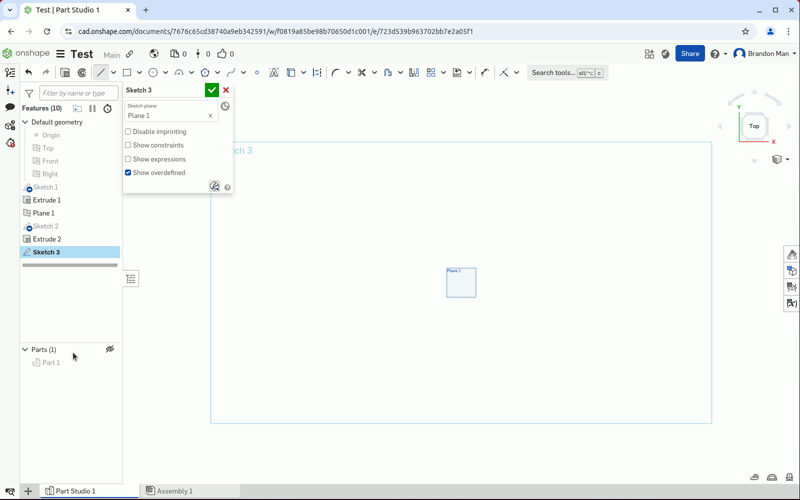
mouse_move(566, 282)
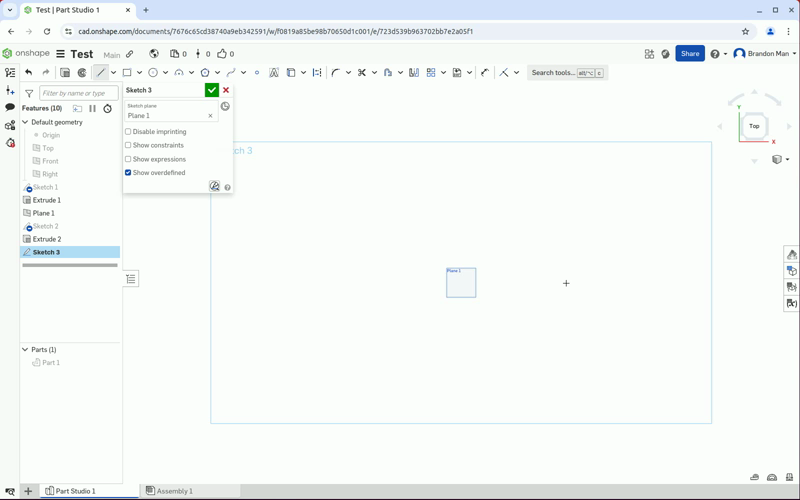
click(566, 282)
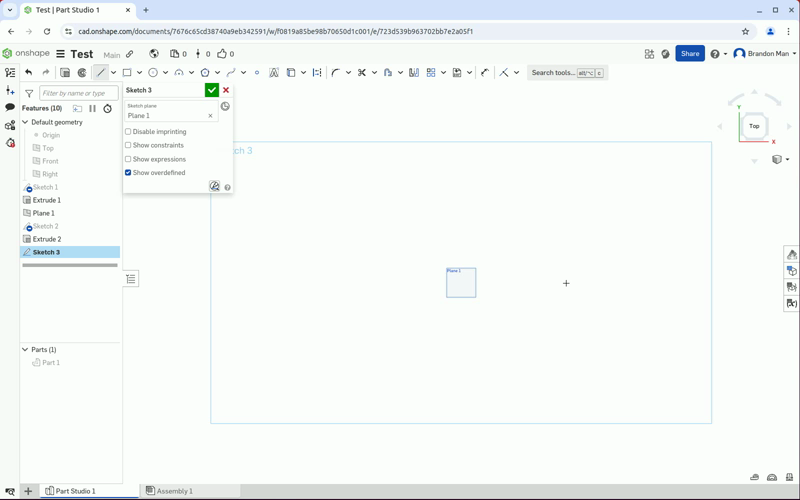
key_up(shift)
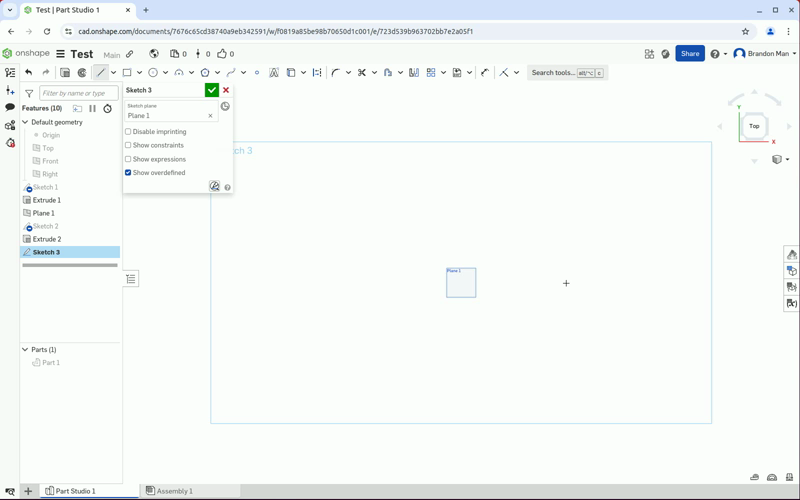
key_down(shift)
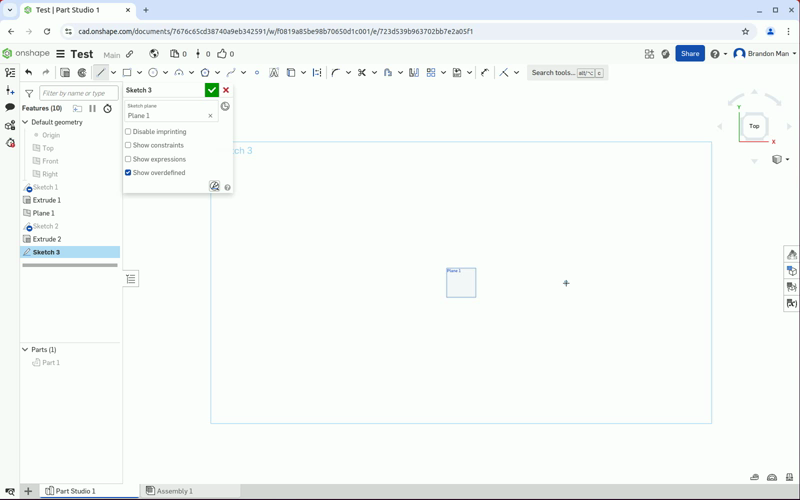
mouse_move(589, 282)
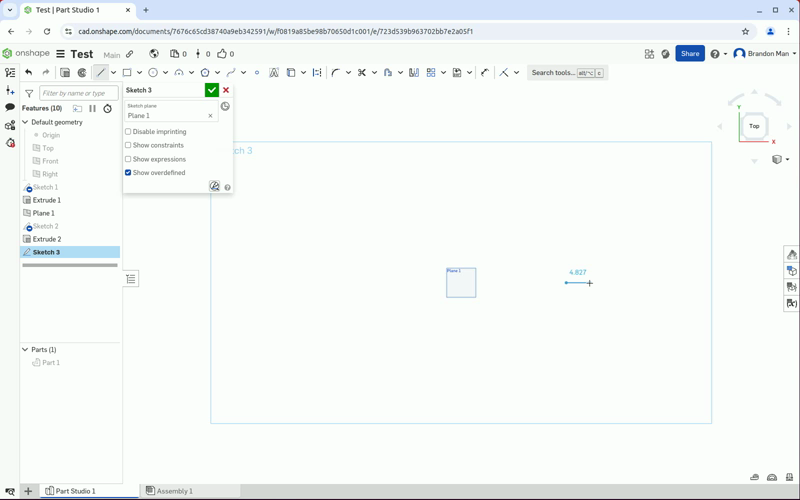
mouse_move(574, 291)
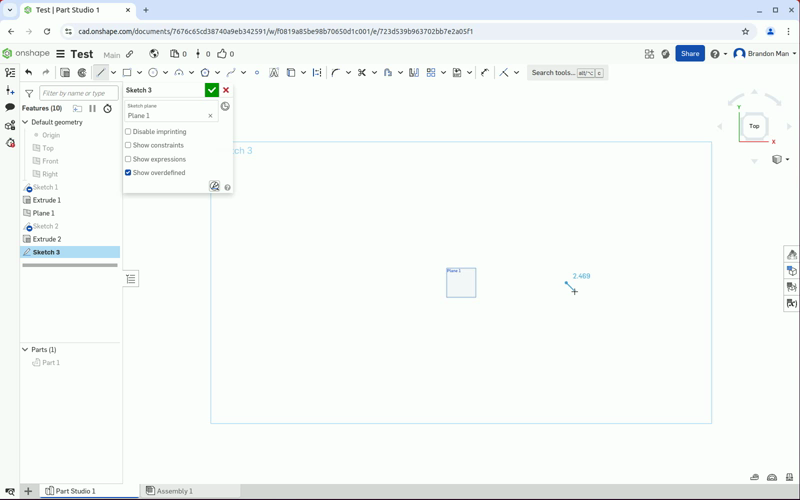
click(574, 291)
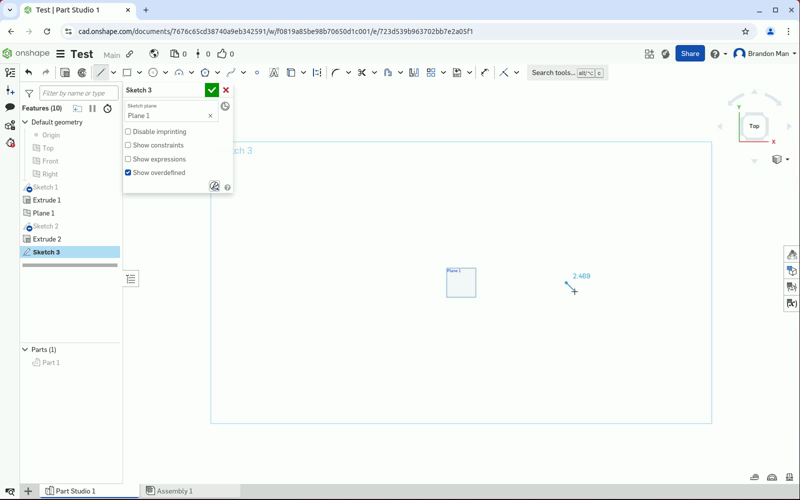
key_up(shift)
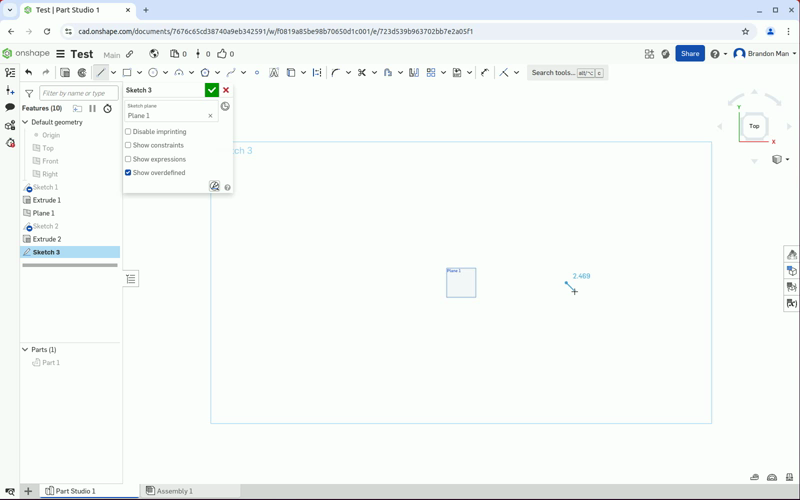
key_down(shift)
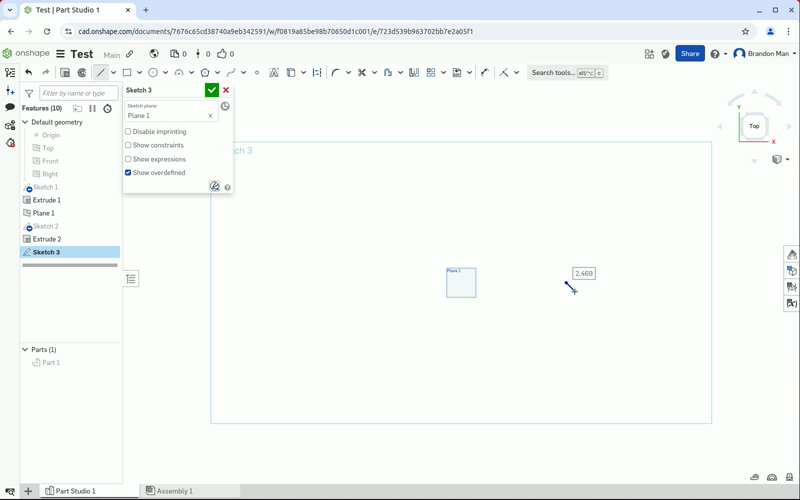
mouse_move(589, 291)
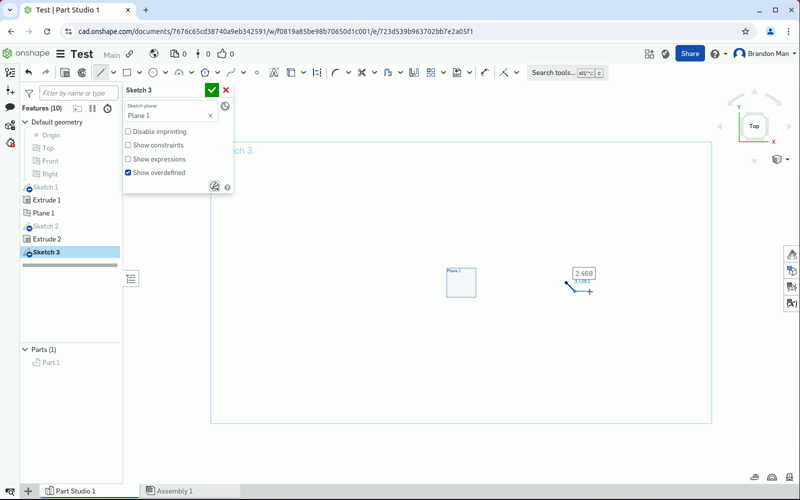
mouse_move(574, 282)
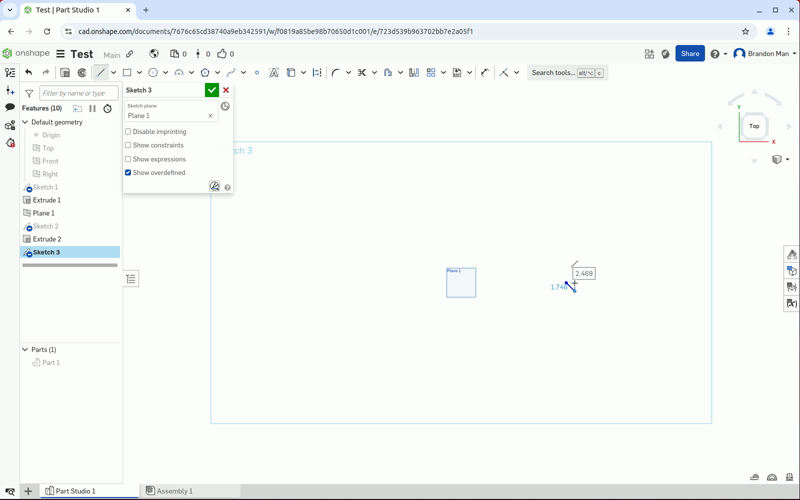
click(574, 282)
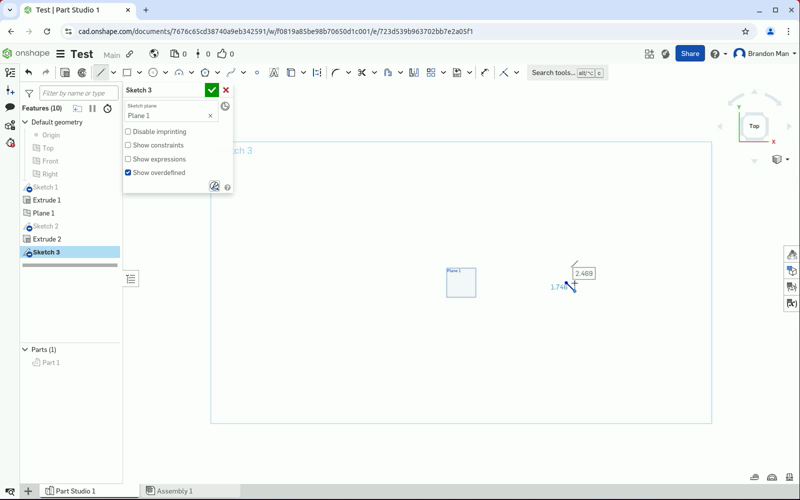
key_up(shift)
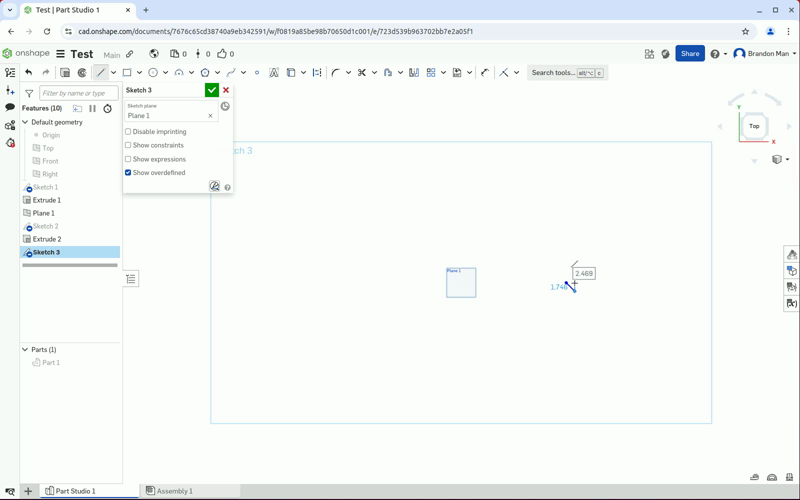
mouse_move(589, 282)
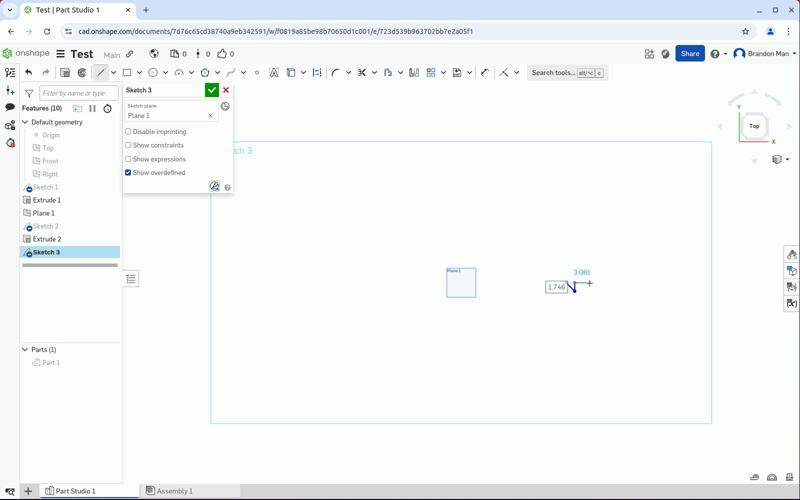
key_down(shift)
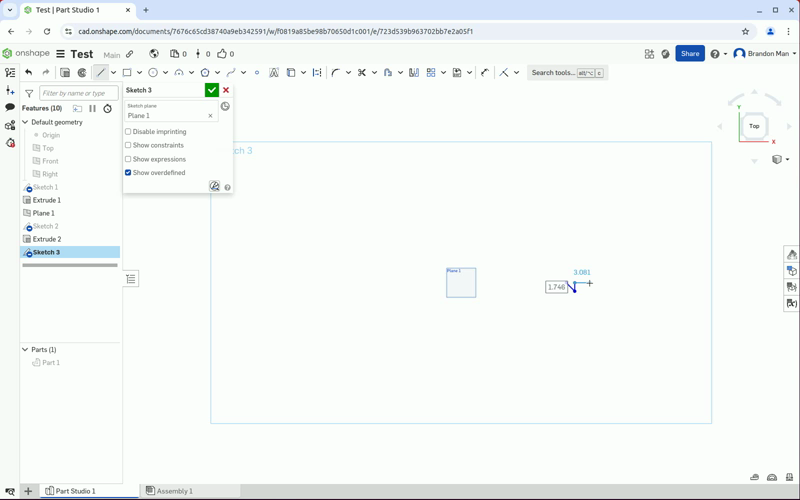
mouse_move(566, 282)
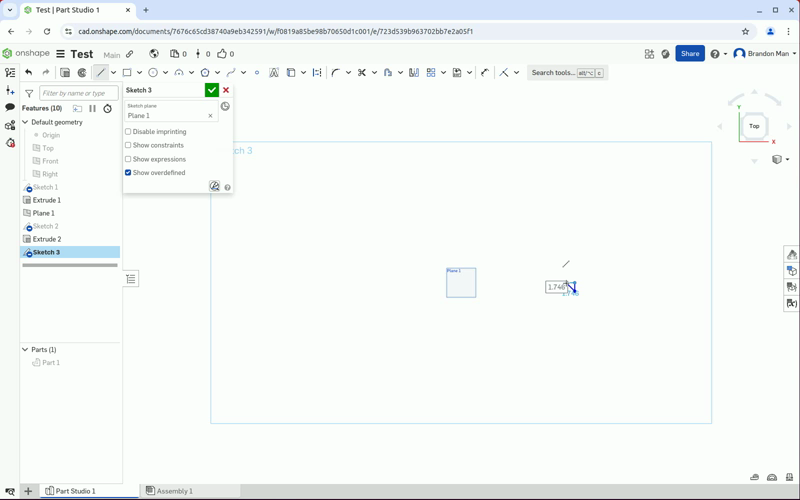
key_up(shift)
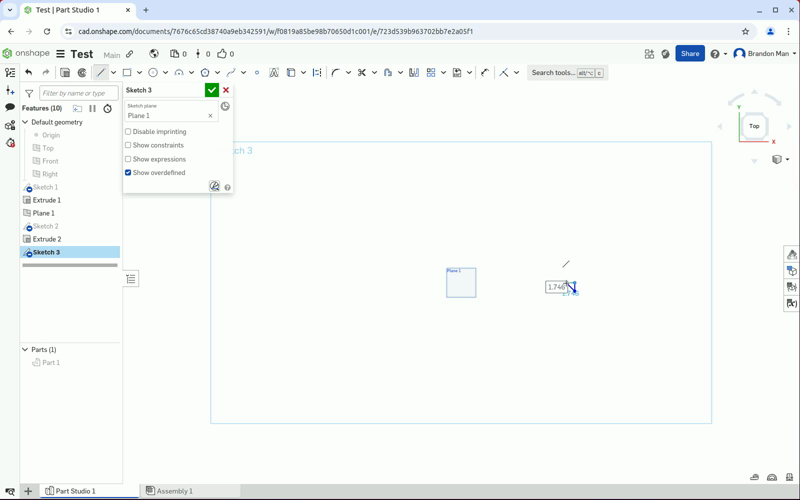
click(566, 282)
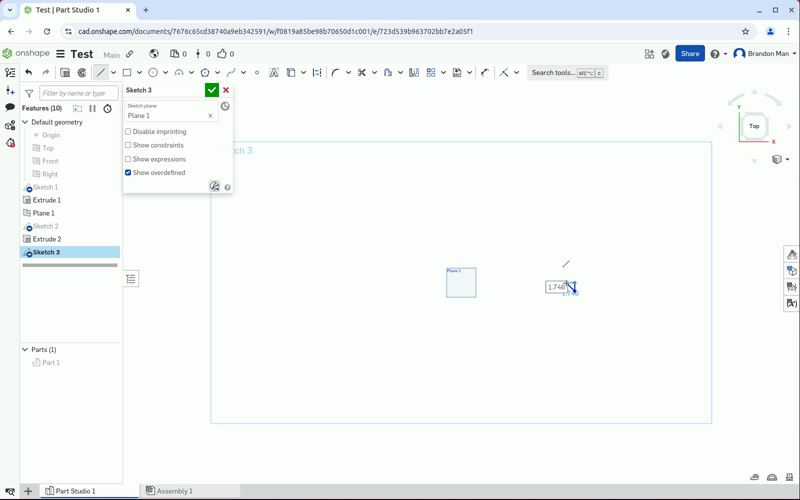
key(esc)
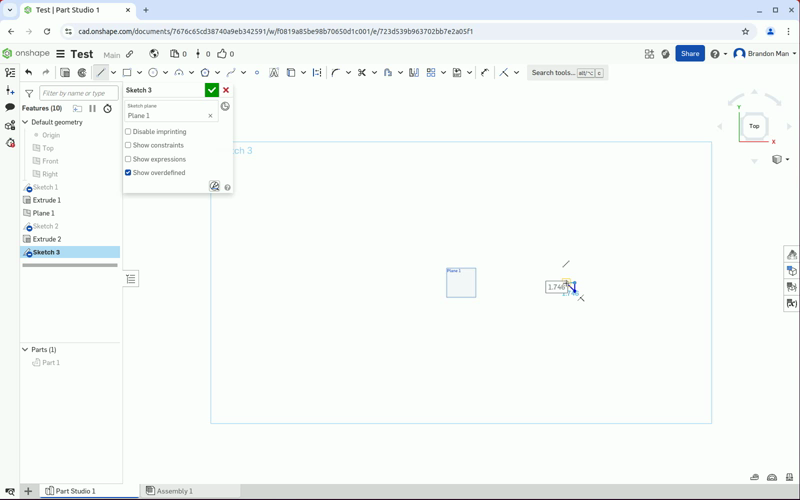
mouse_move(570, 283)
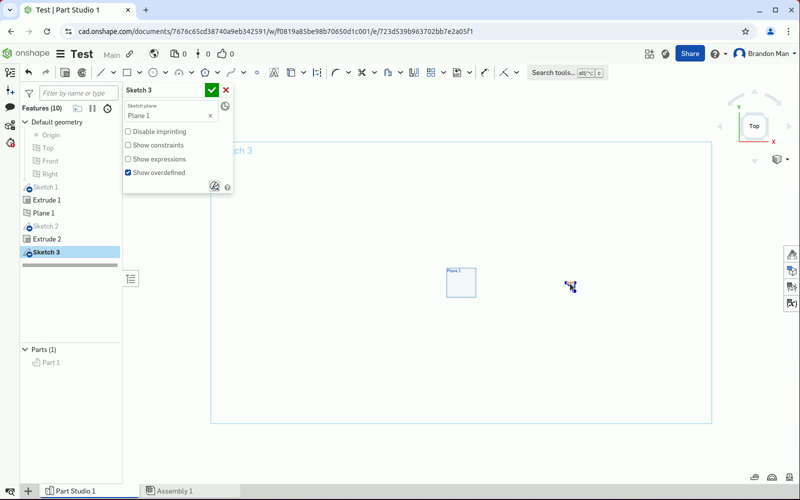
scroll(6)
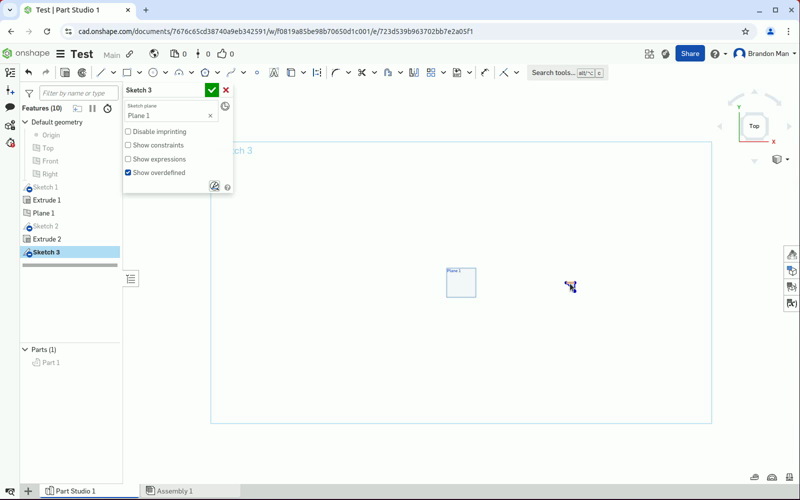
scroll(6)
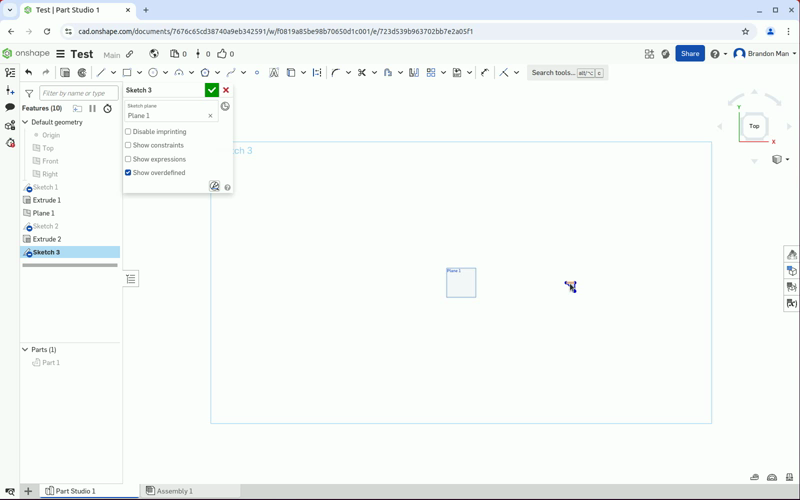
scroll(6)
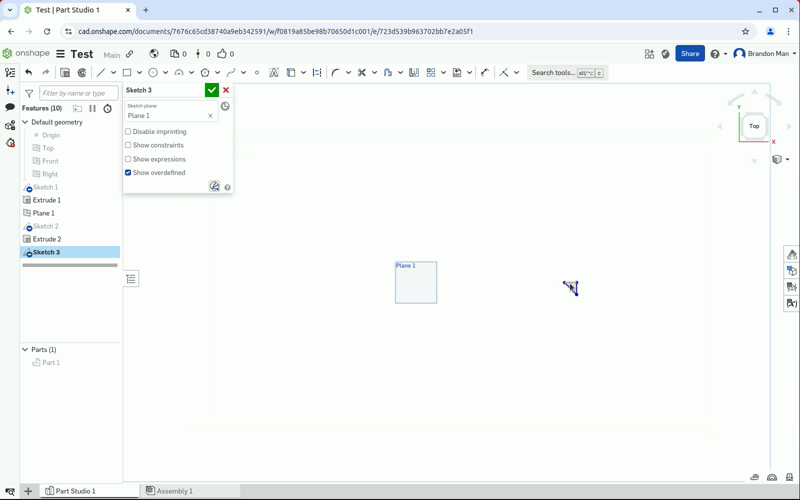
scroll(6)
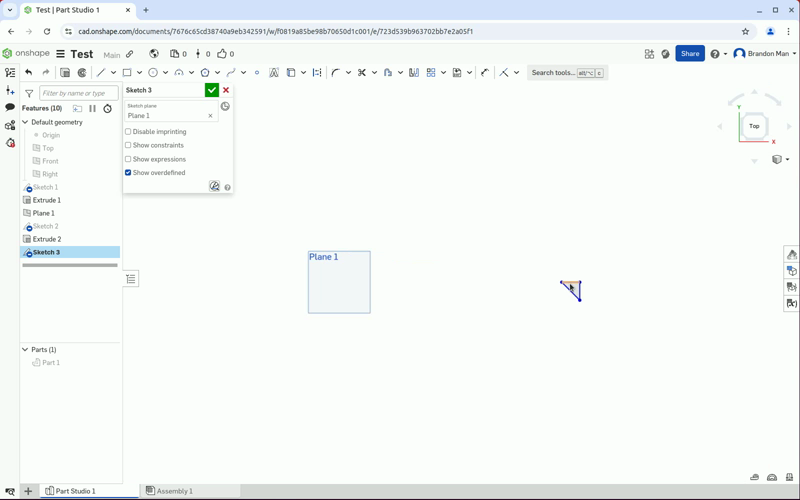
scroll(6)
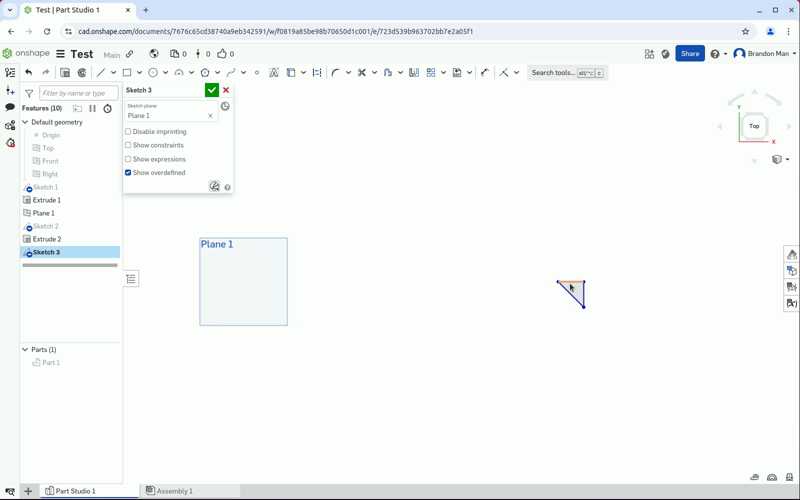
scroll(6)
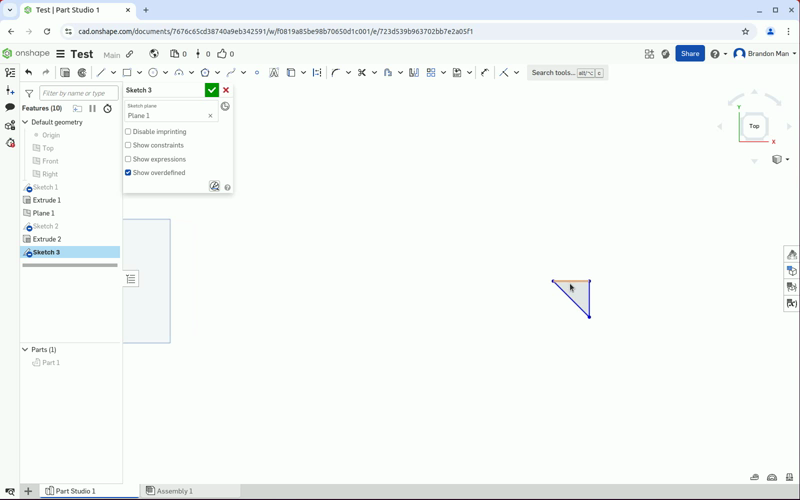
scroll(6)
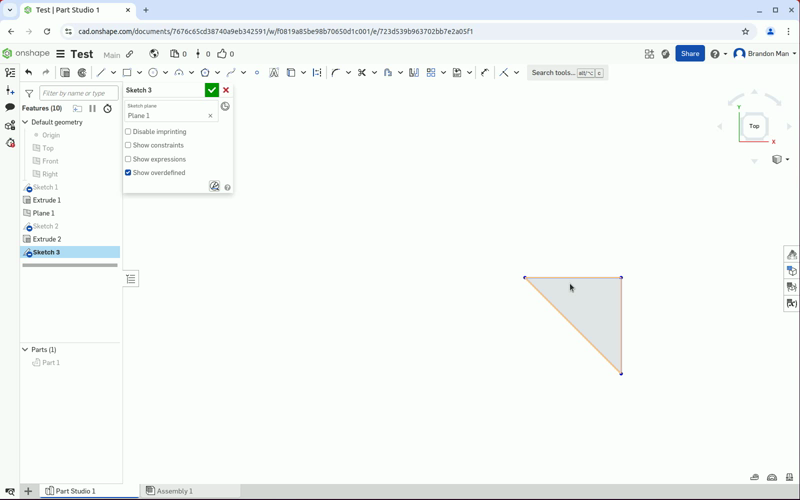
click(570, 283)
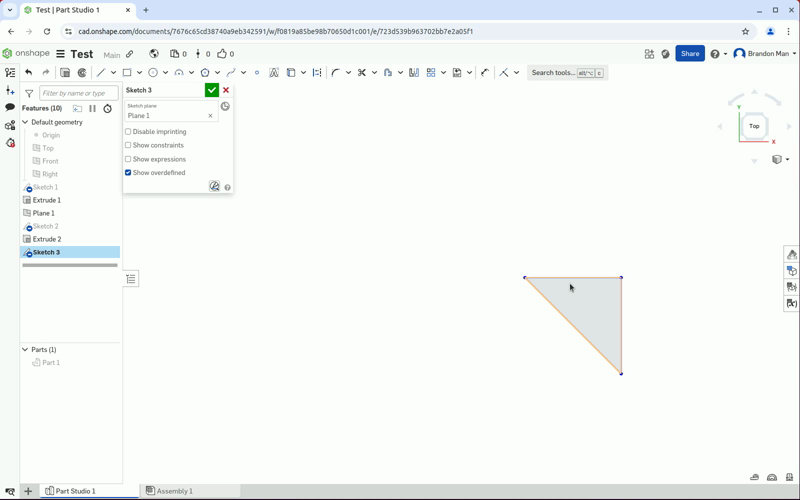
scroll(-6)
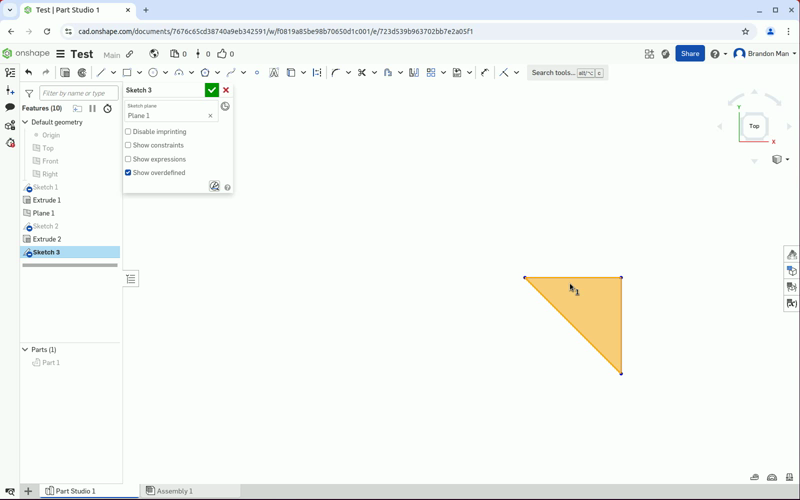
scroll(-6)
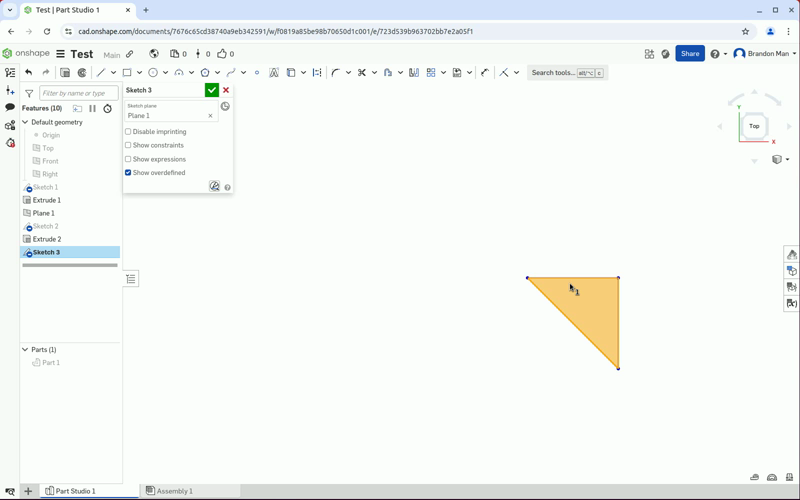
scroll(-6)
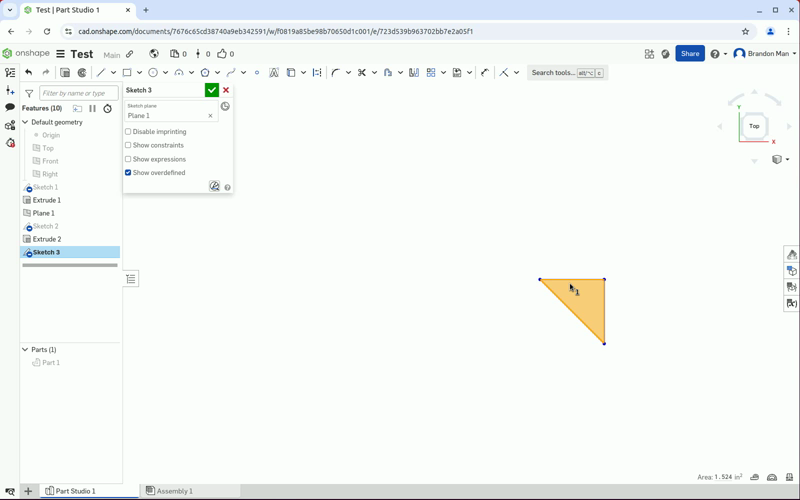
scroll(-6)
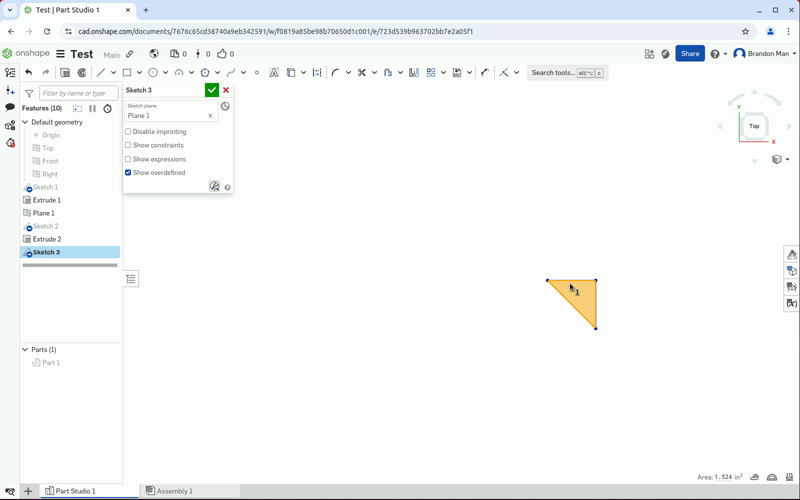
scroll(-6)
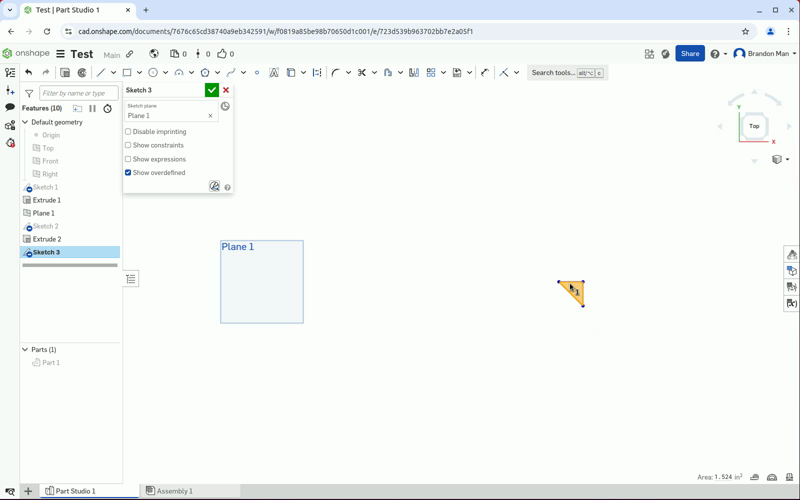
scroll(-6)
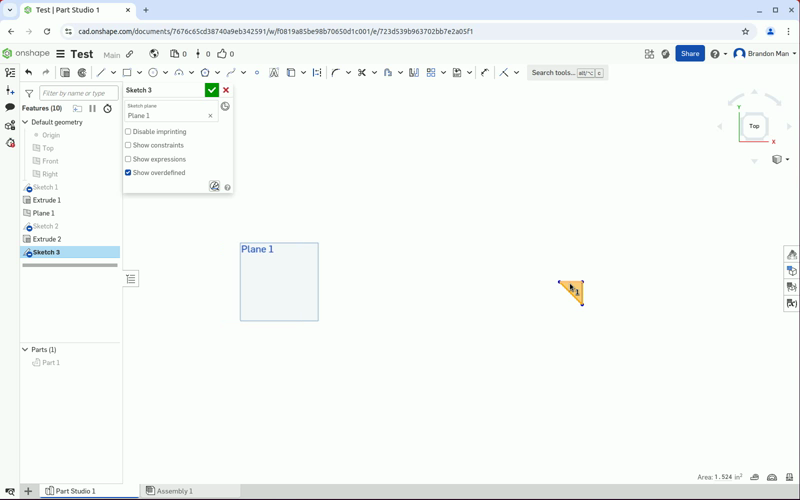
scroll(-6)
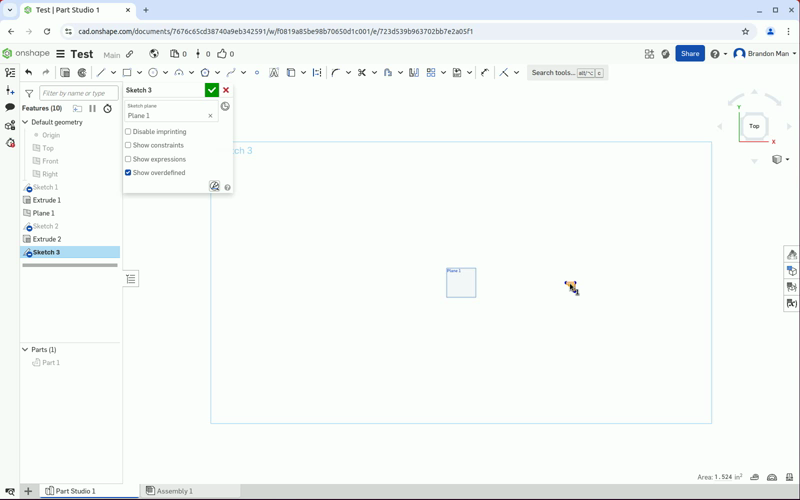
mouse_move(73, 352)
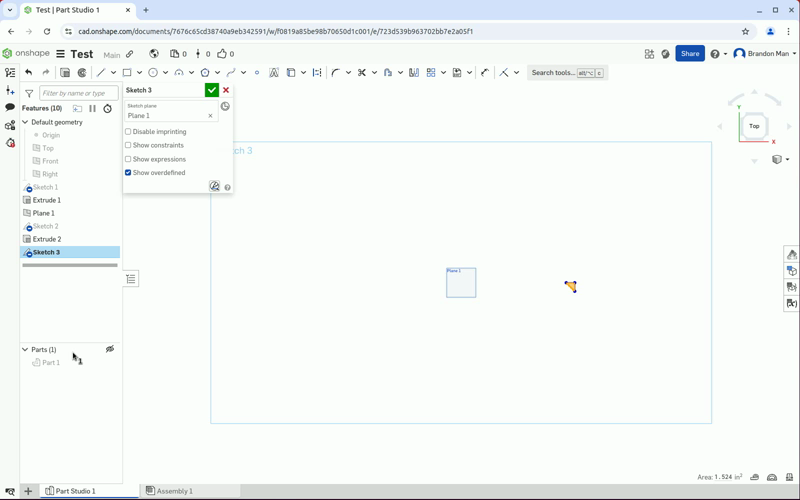
key(shift+y)
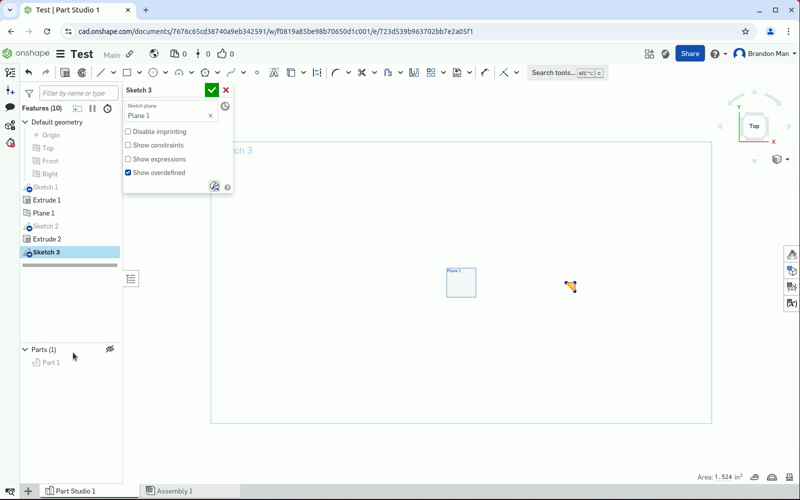
key(shift+e)
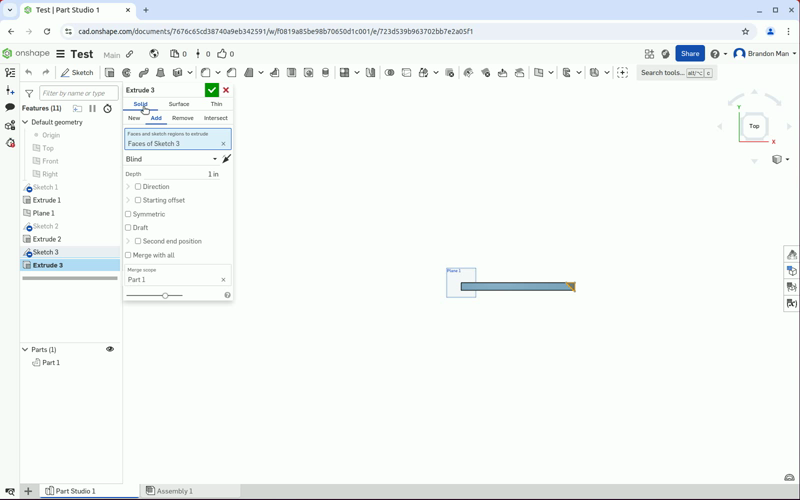
mouse_move(143, 106)
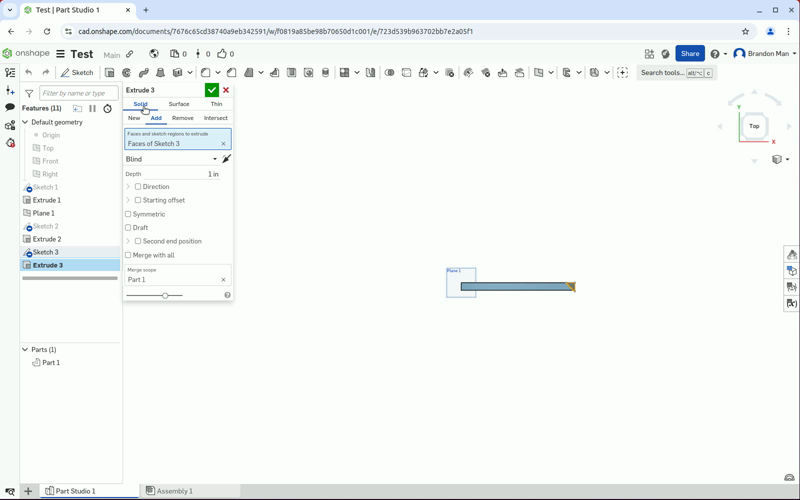
click(143, 106)
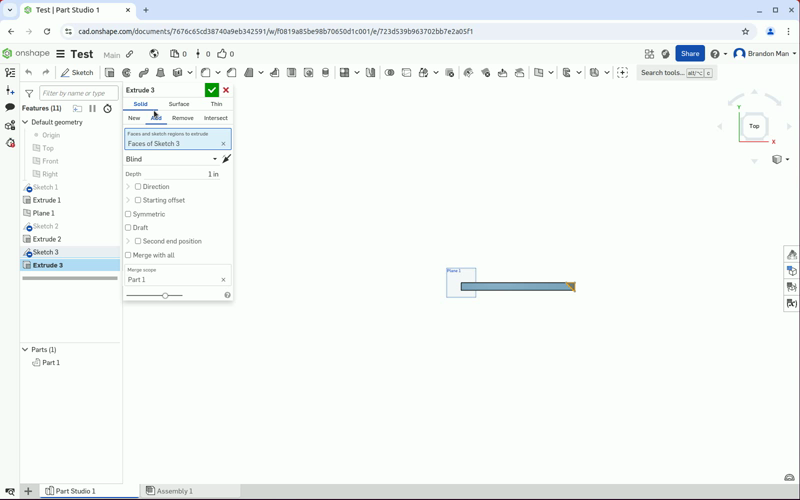
mouse_move(186, 120)
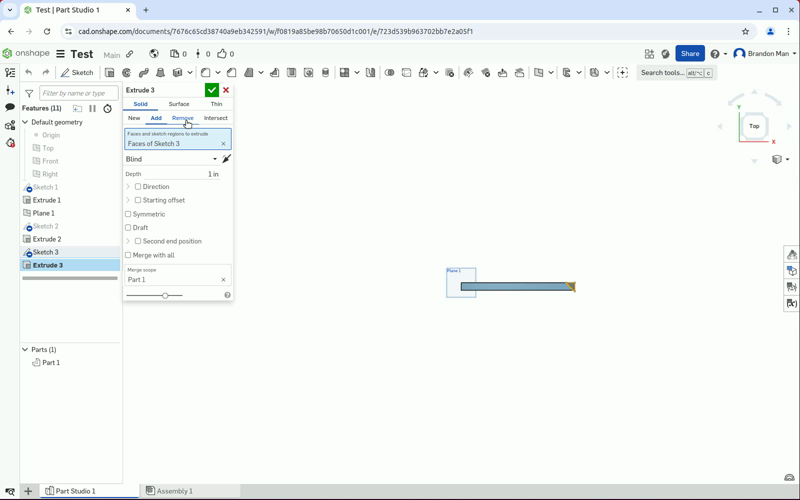
click(186, 120)
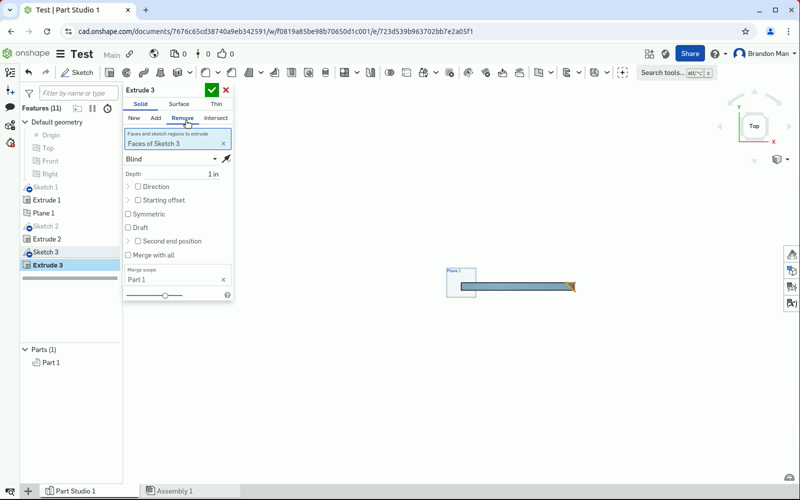
key(tab, 4)
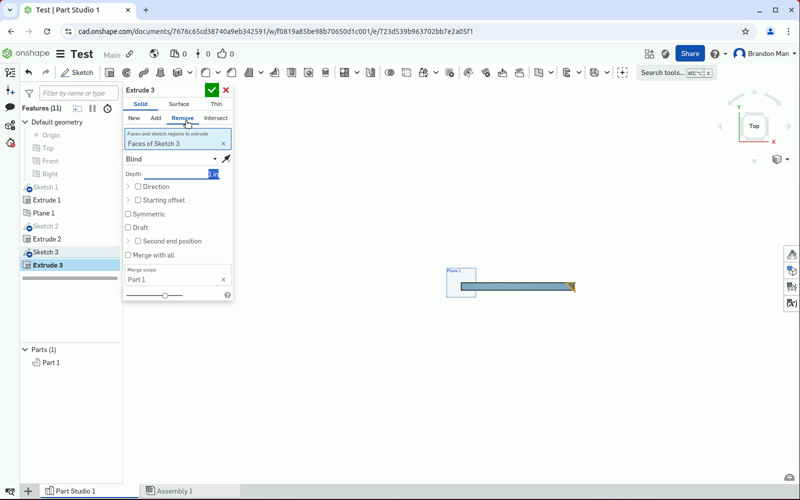
text(3.37)
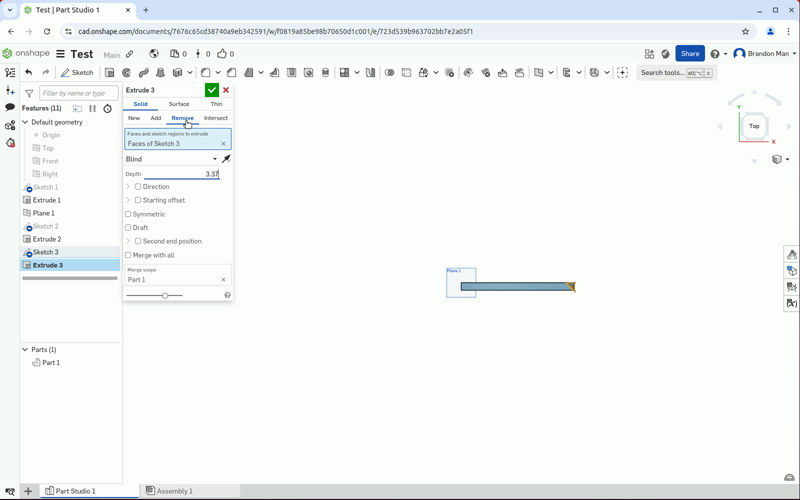
key(tab, 6)
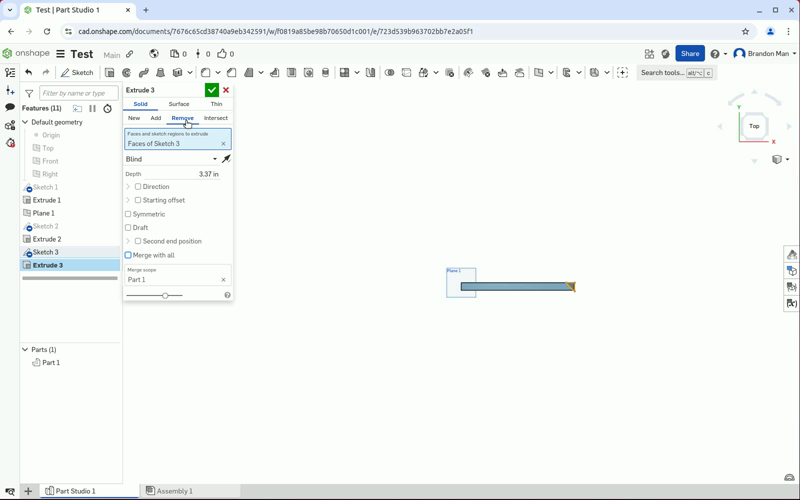
key(space)
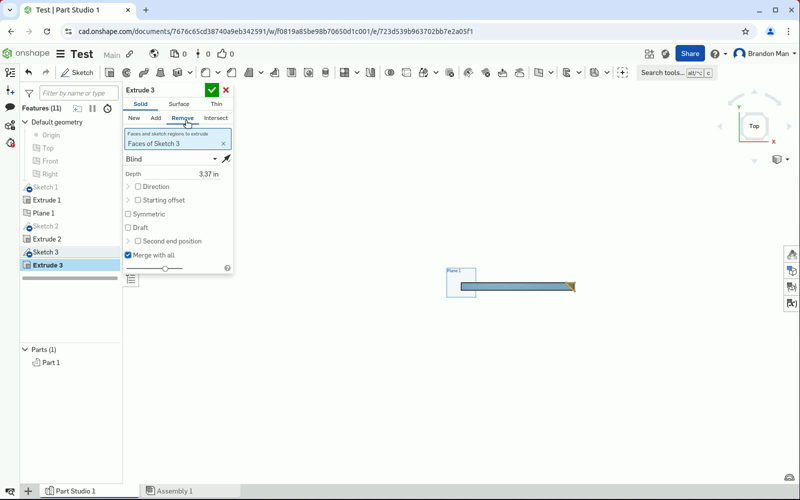
key(enter)
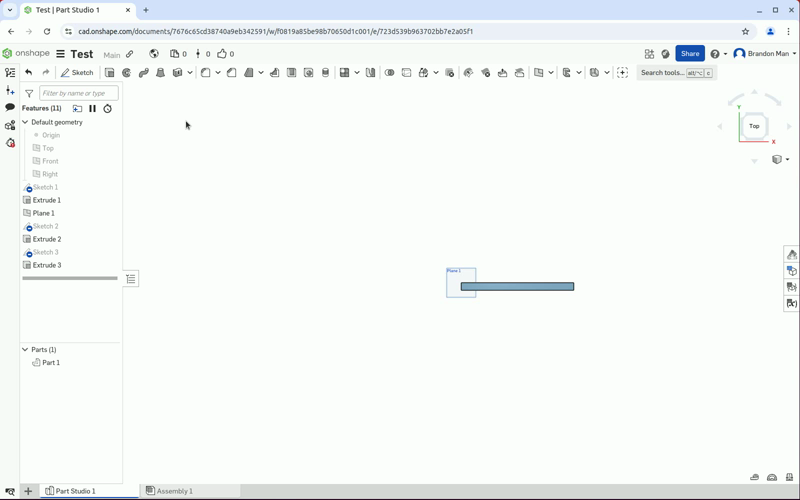
key(shift+h)
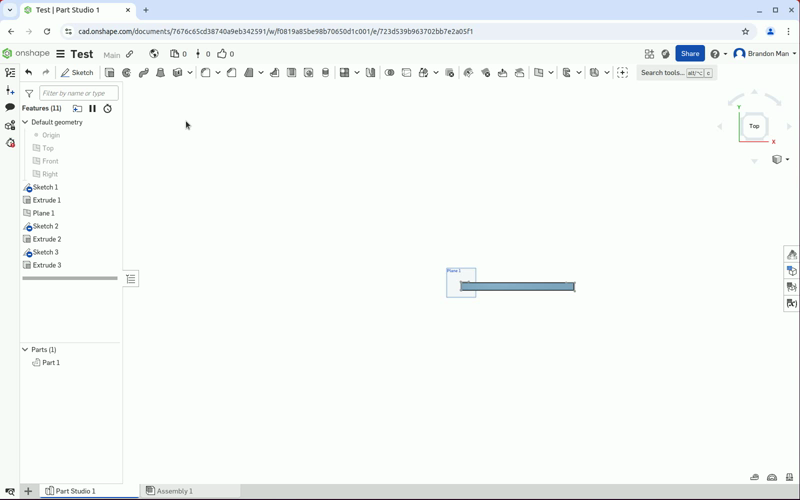
key(shift+h)
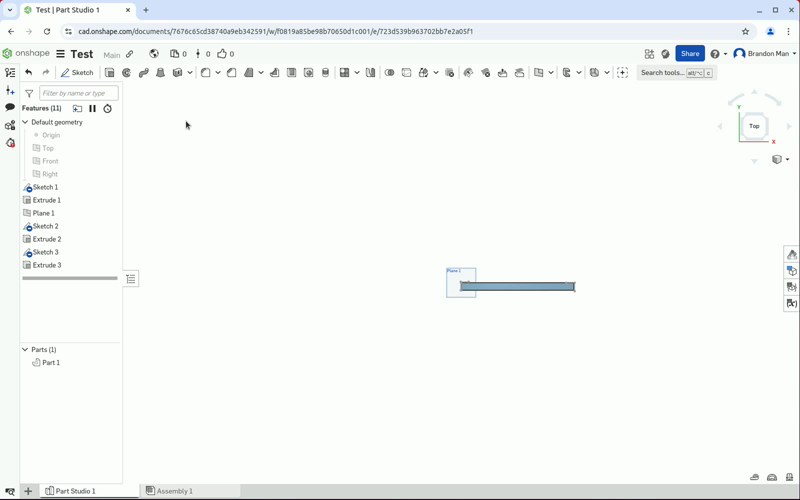
key(shift+7)
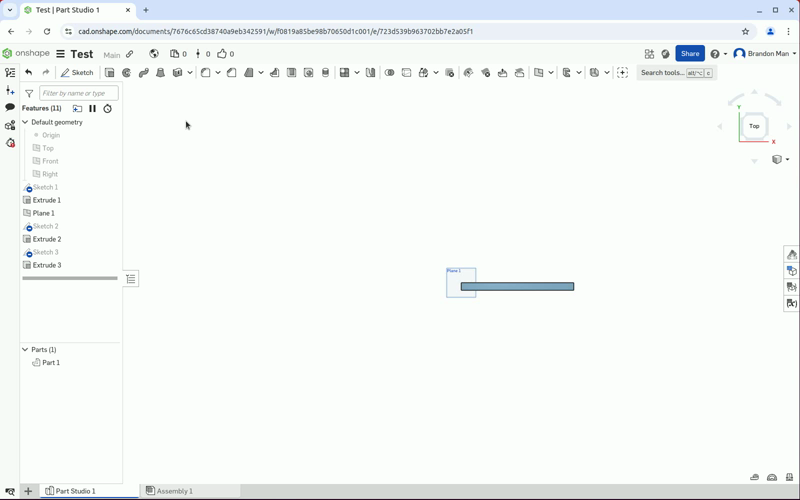
key(up, 3)
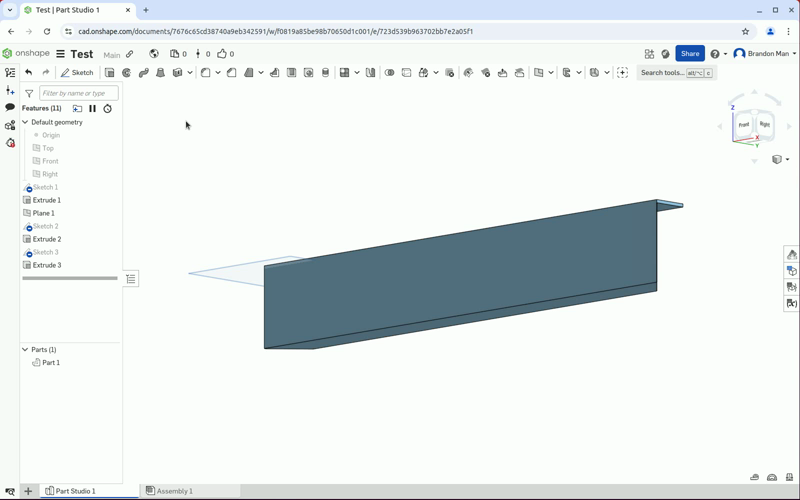
key(left, 3)
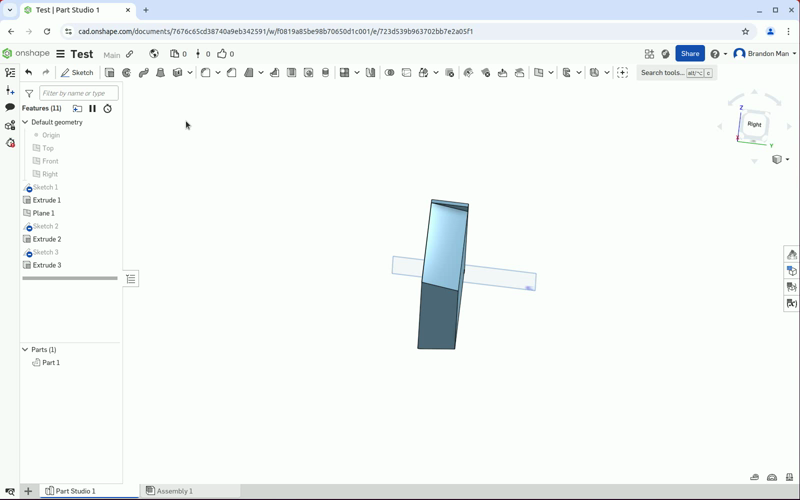
key(right, 3)
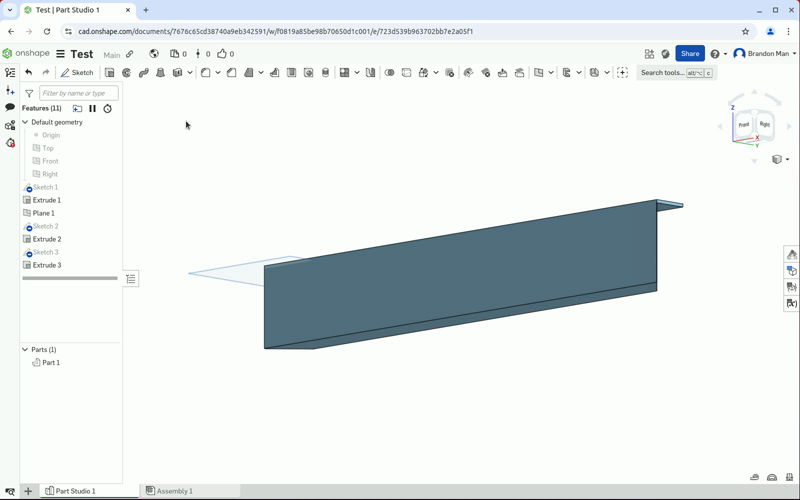
key(down, 3)
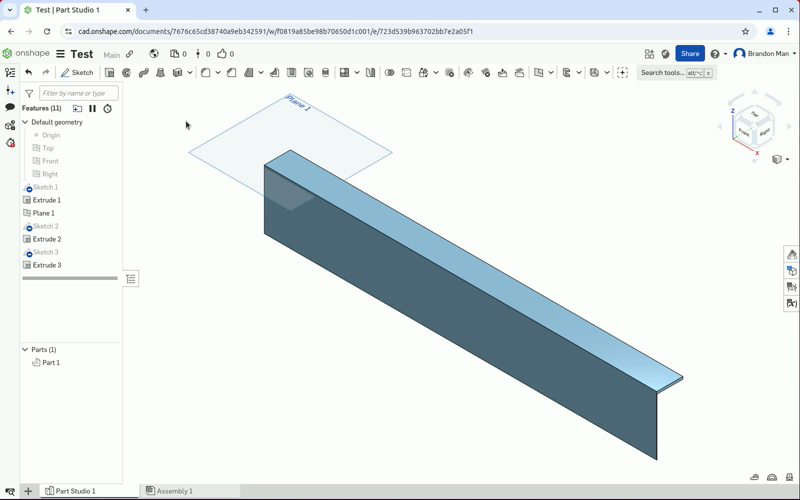
mouse_move(73, 189)
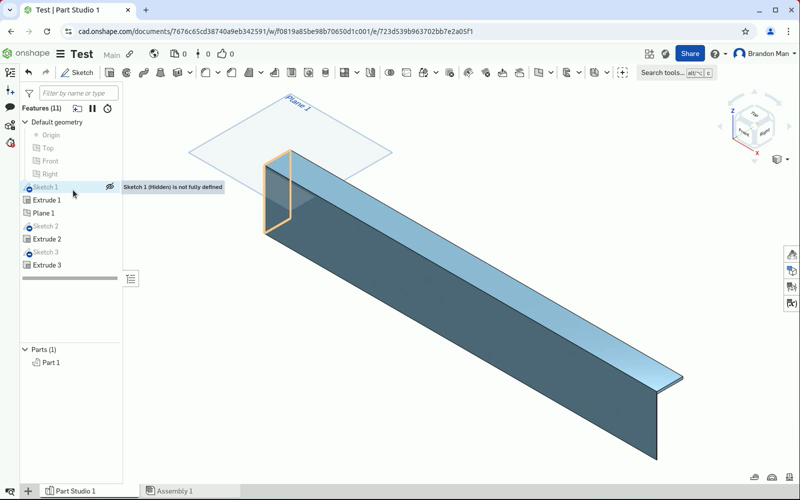
click(73, 189)